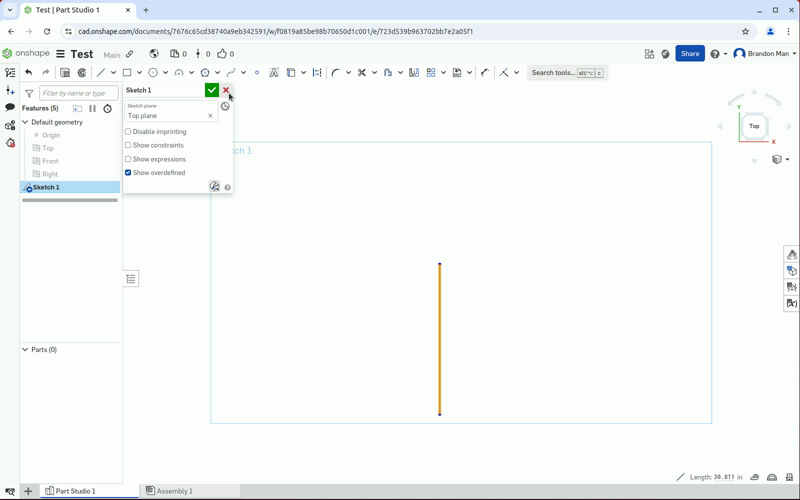
key(shift+h)
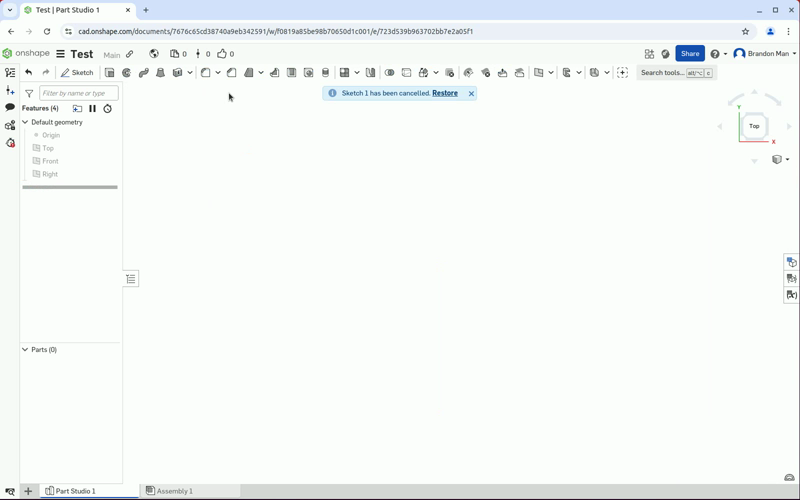
mouse_move(73, 352)
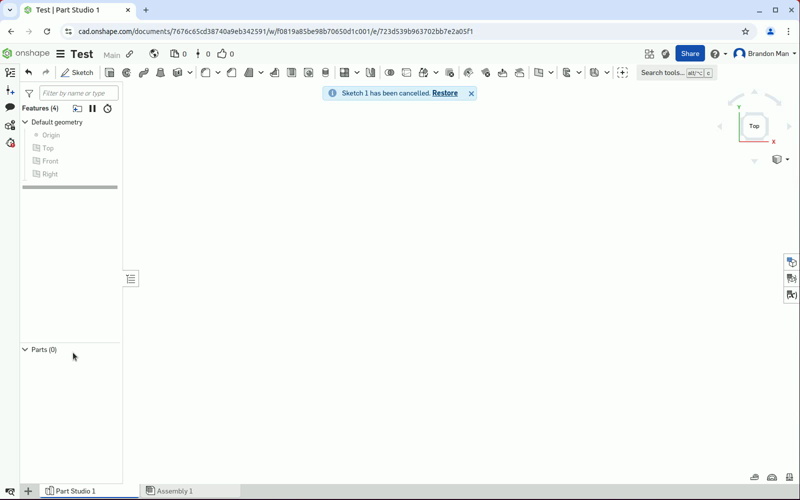
key(y)
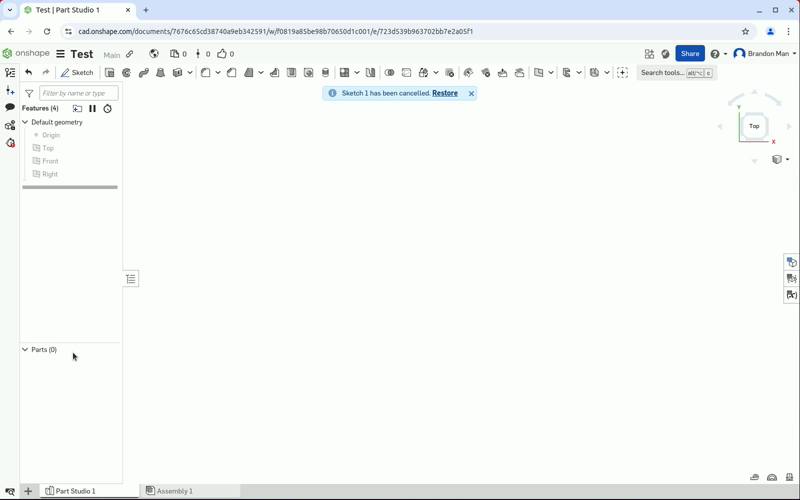
key(shift+p)
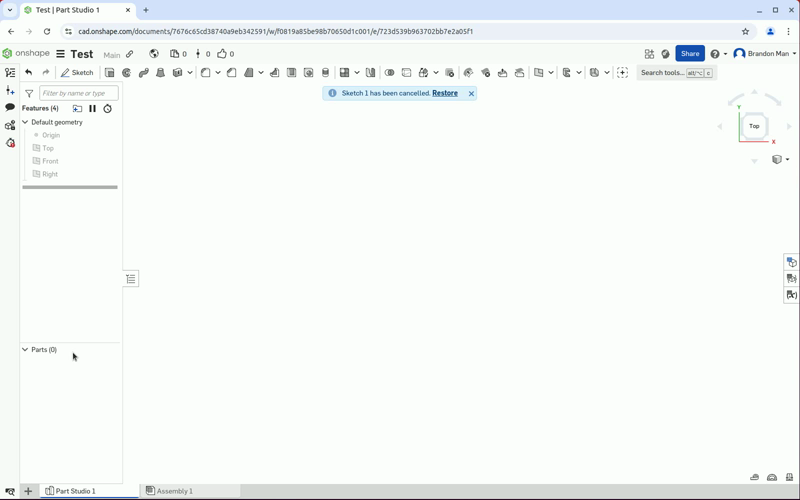
key(space)
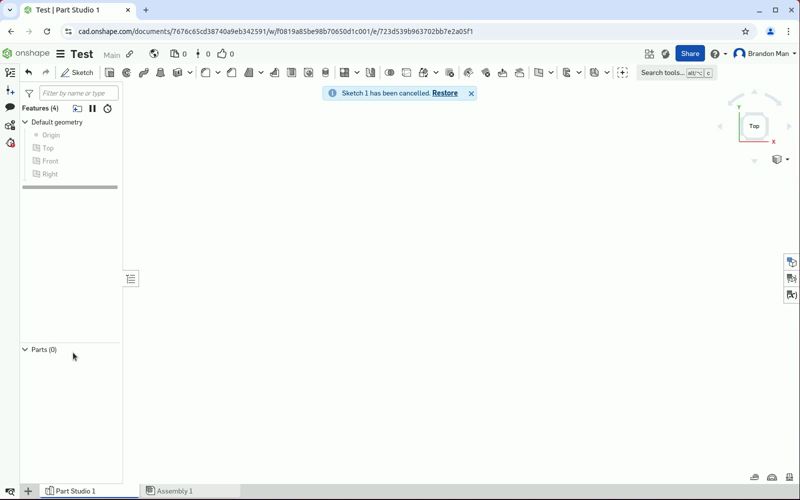
key_down(shift)
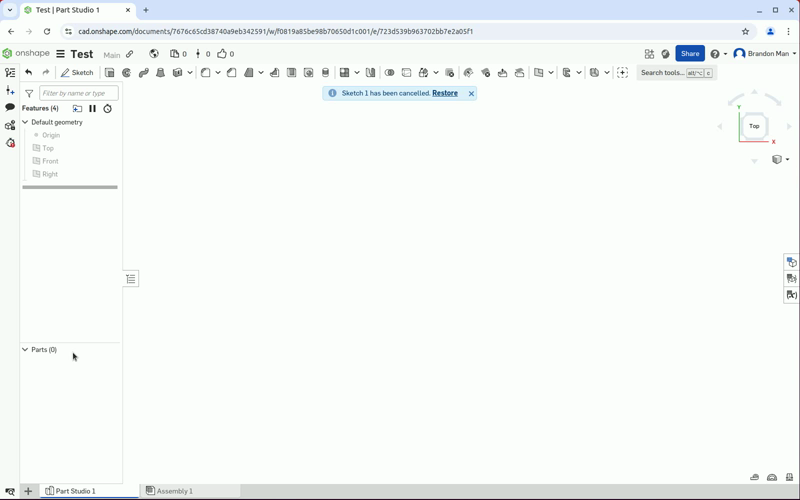
key(up)
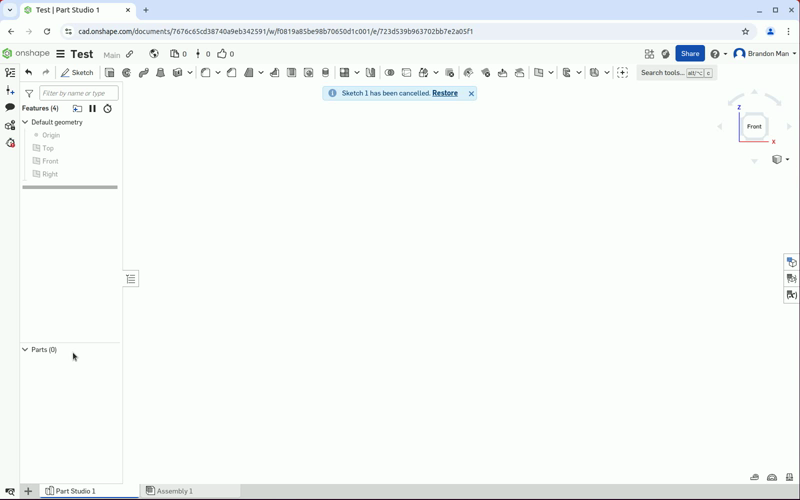
key_up(shift)
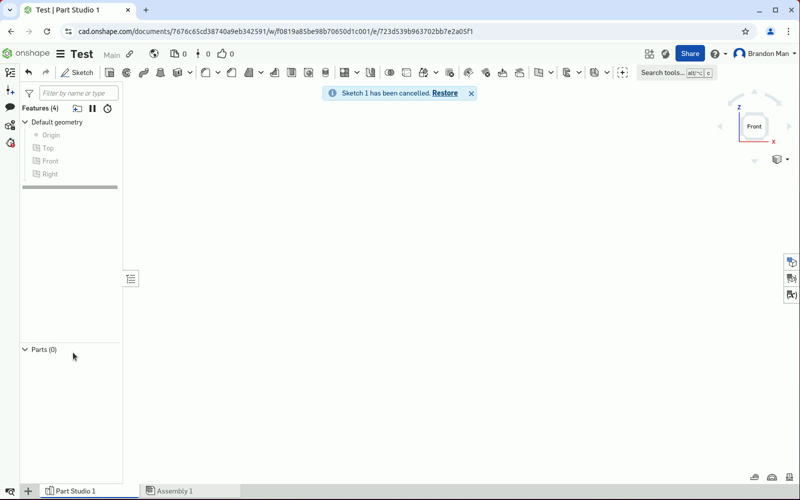
mouse_move(73, 352)
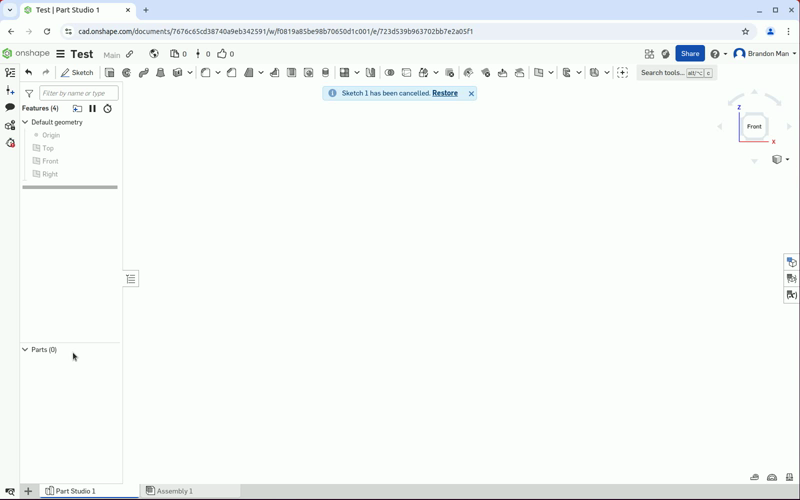
key(shift+y)
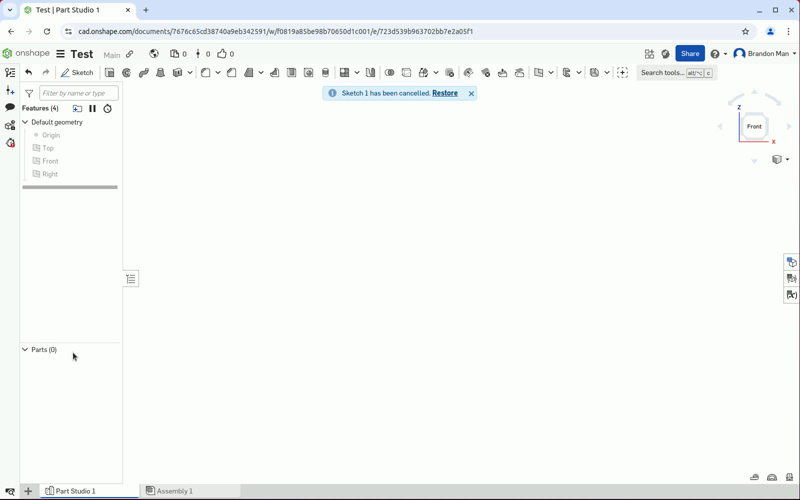
key(shift+s)
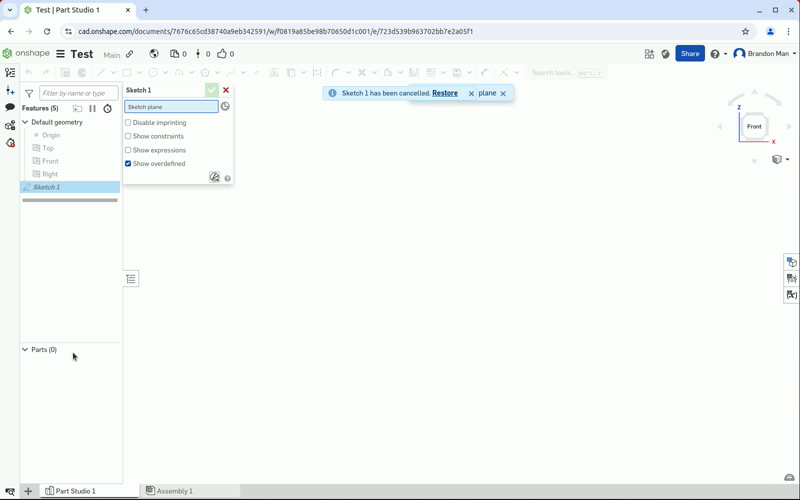
mouse_move(73, 163)
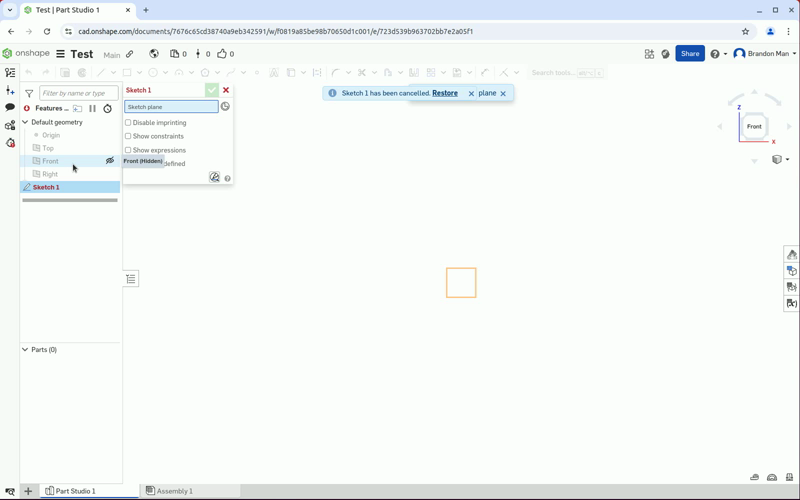
click(73, 163)
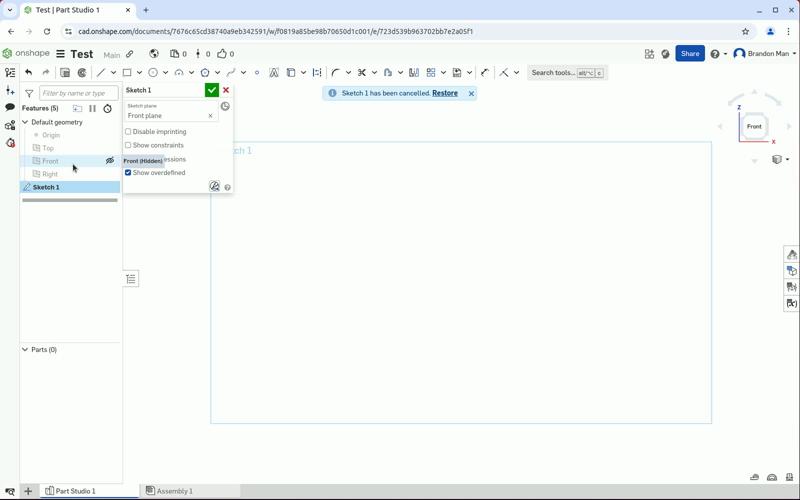
mouse_move(73, 352)
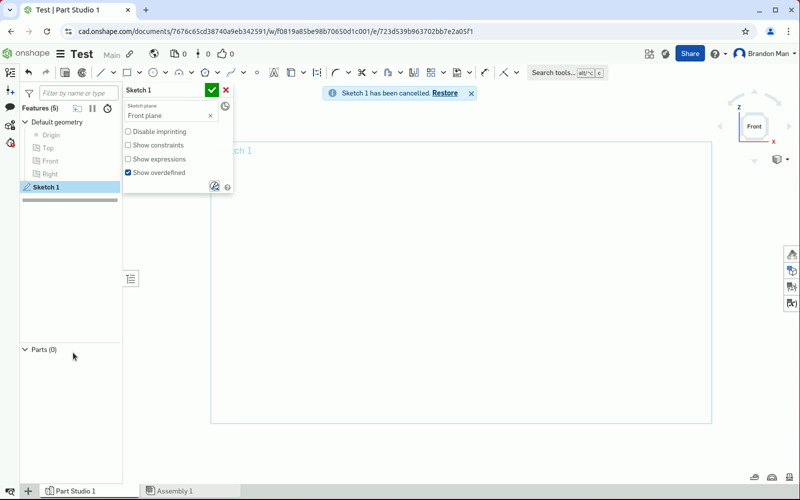
key(y)
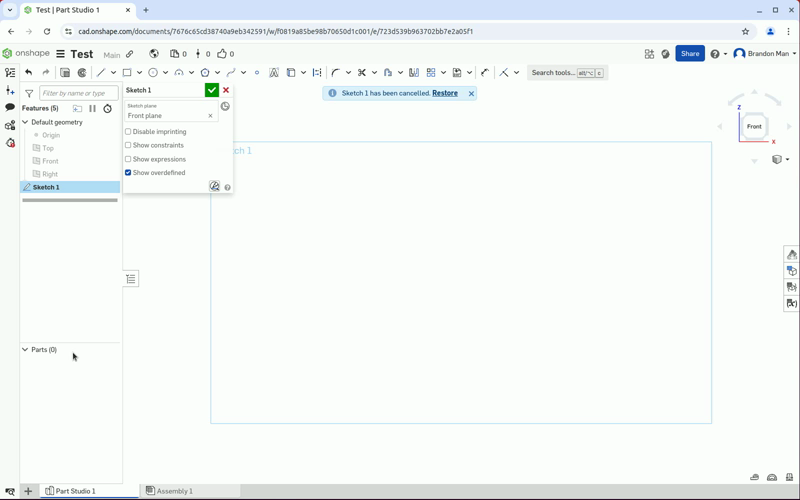
key(l)
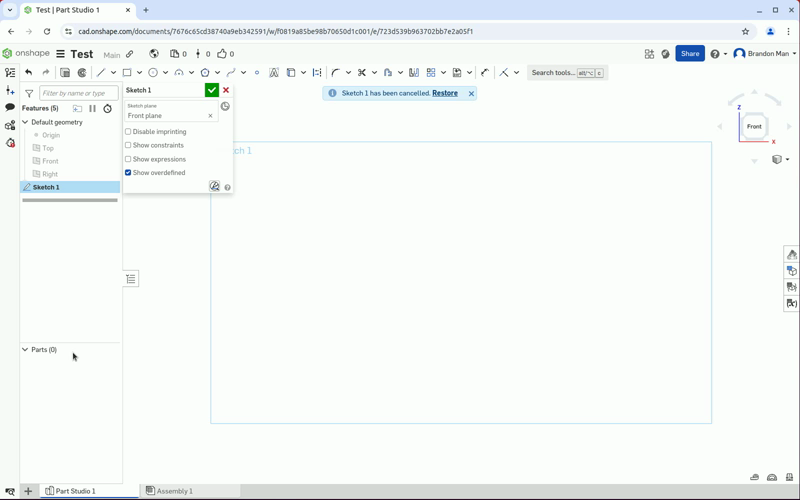
key_down(shift)
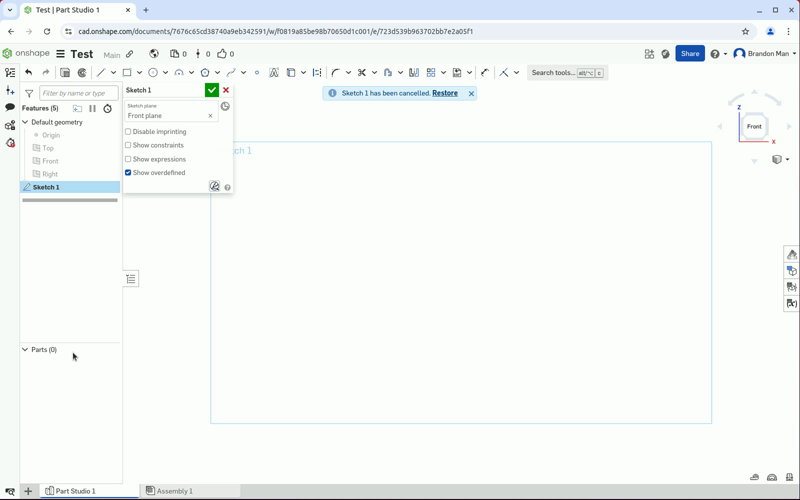
mouse_move(351, 245)
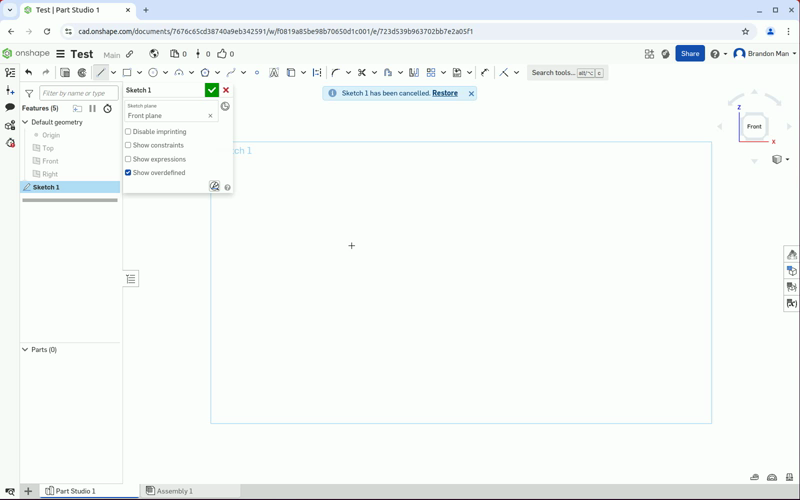
click(351, 245)
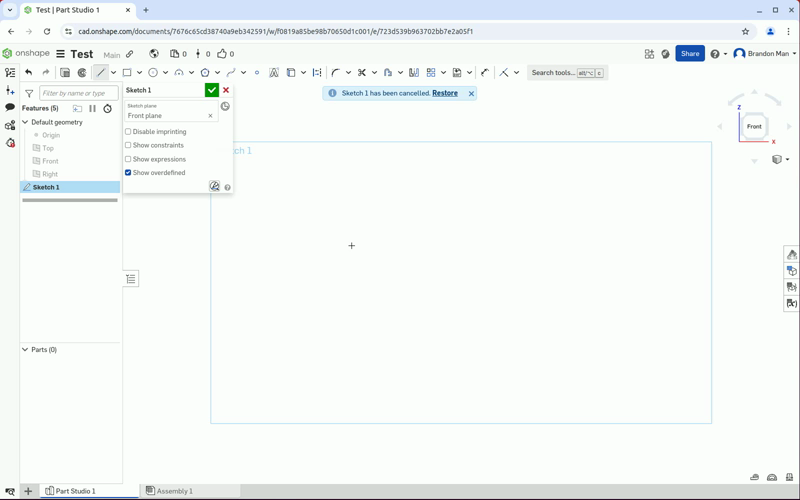
key_up(shift)
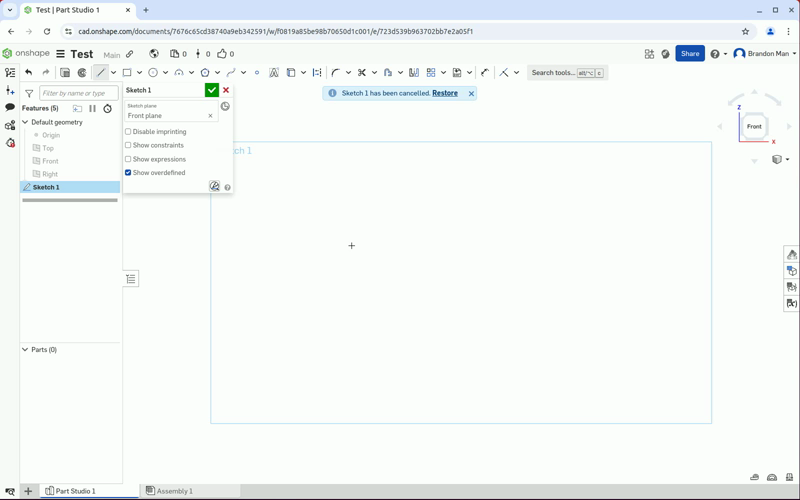
key_down(shift)
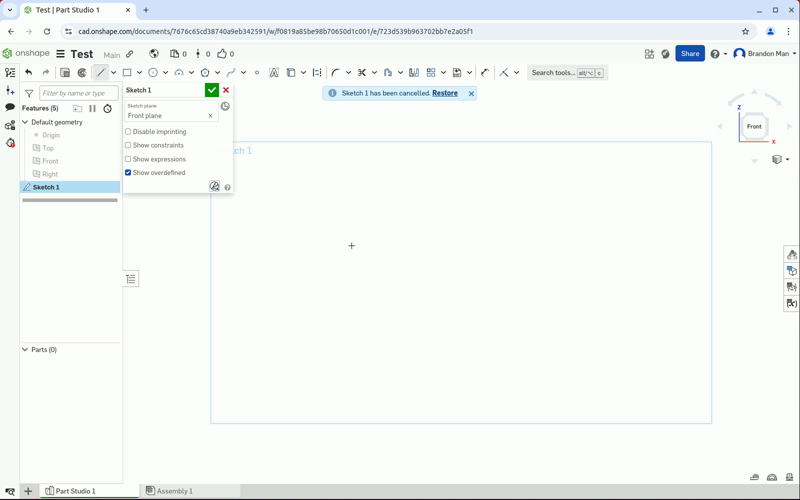
mouse_move(428, 327)
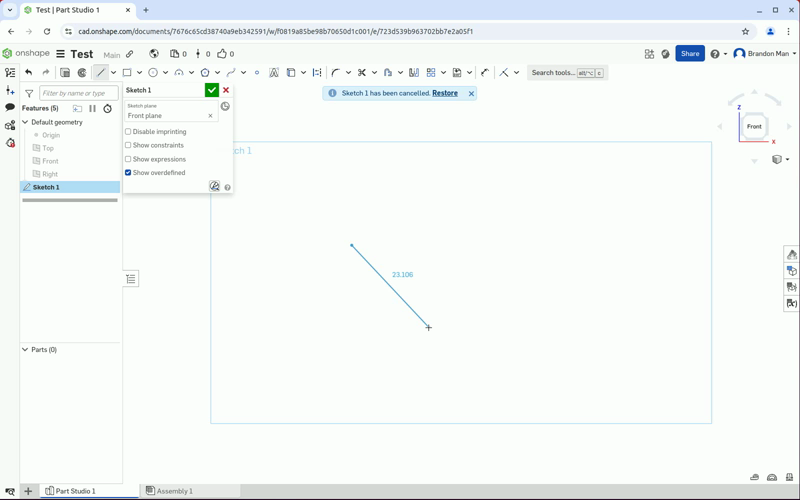
click(428, 327)
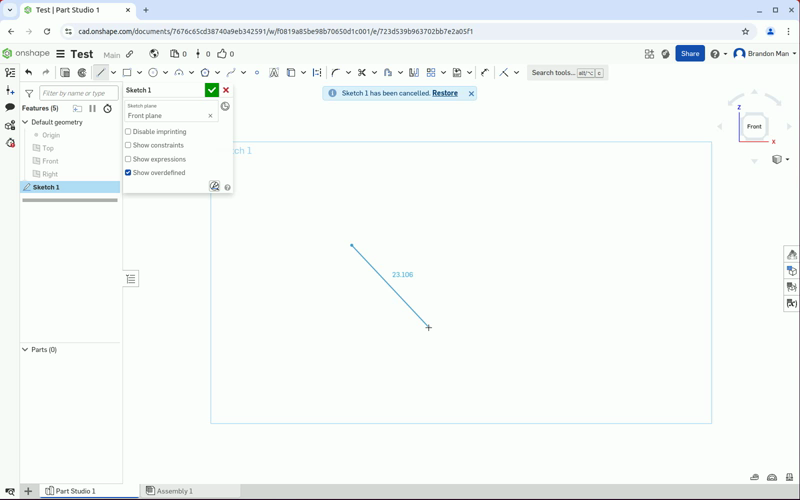
key_up(shift)
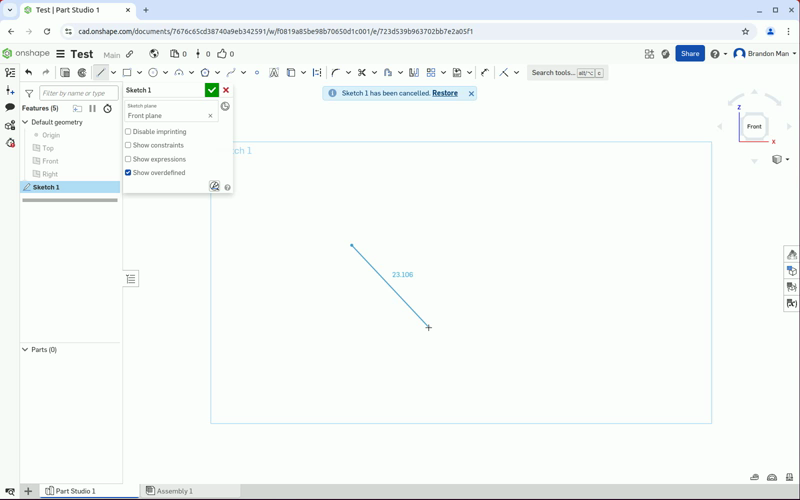
key(esc)
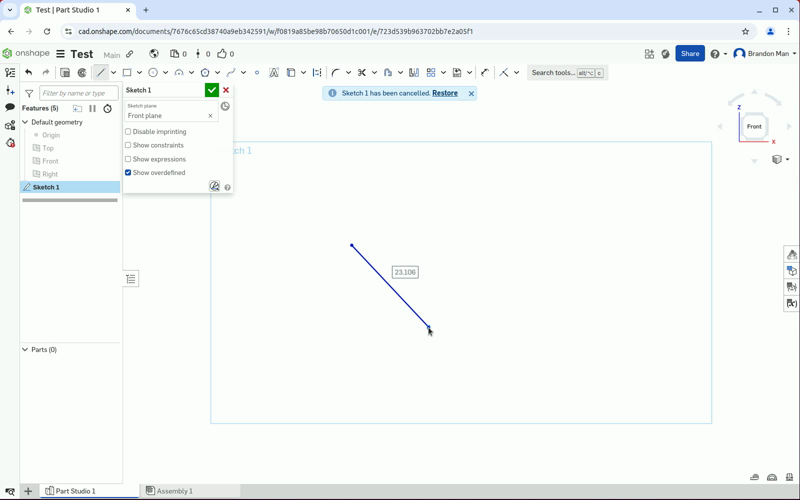
key(a)
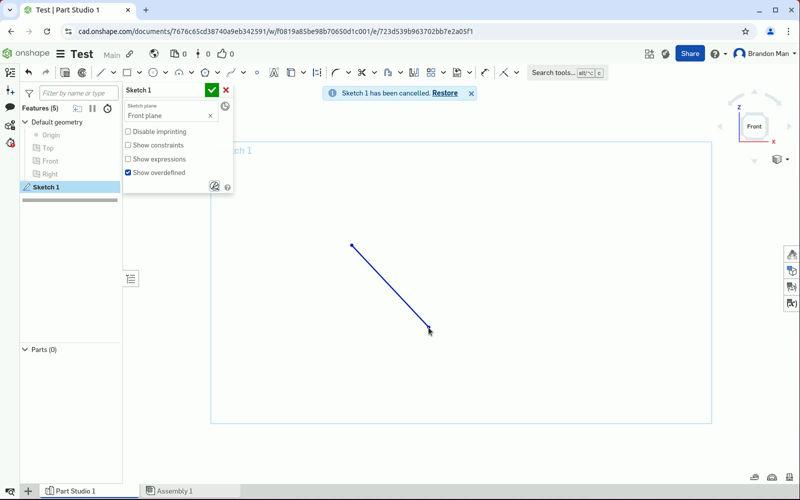
mouse_move(428, 327)
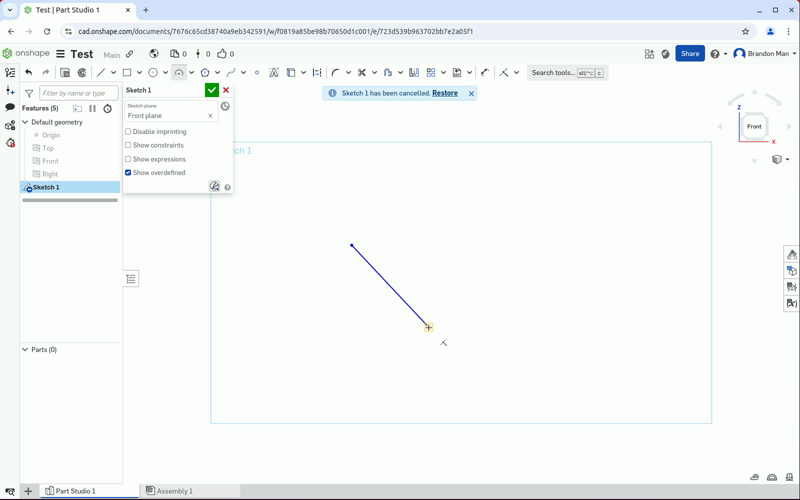
click(428, 327)
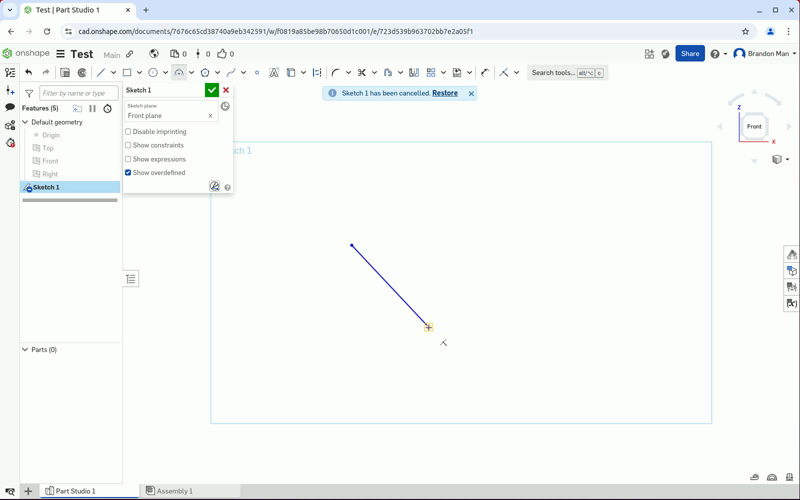
key_down(shift)
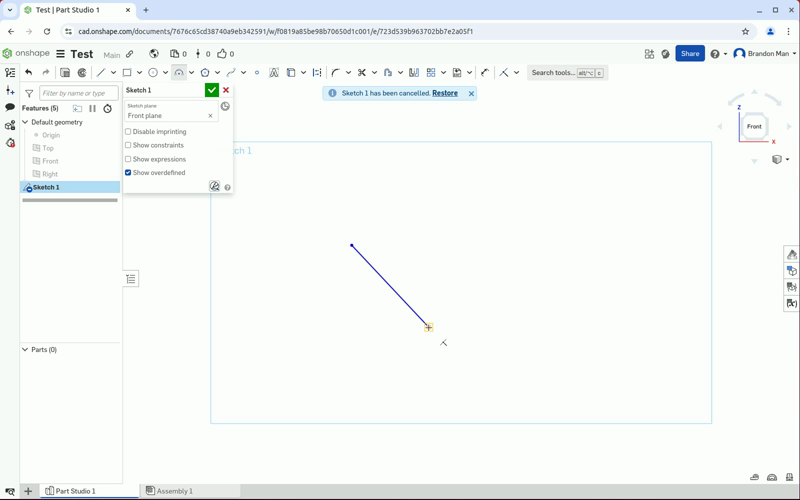
mouse_move(498, 245)
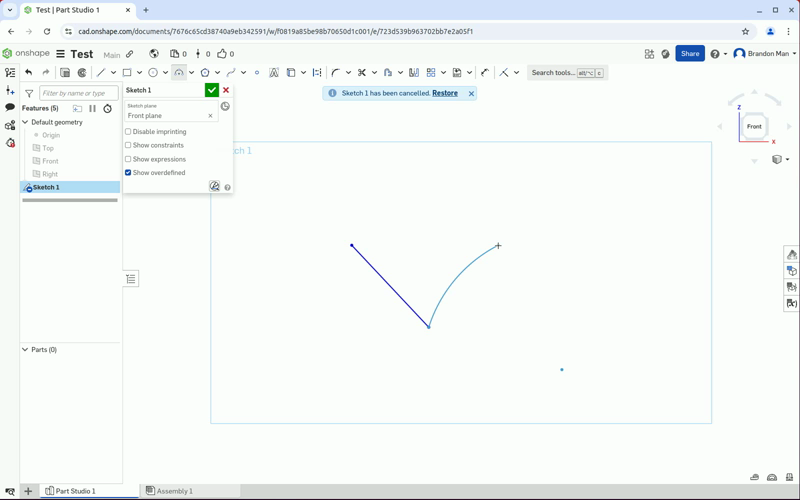
click(498, 245)
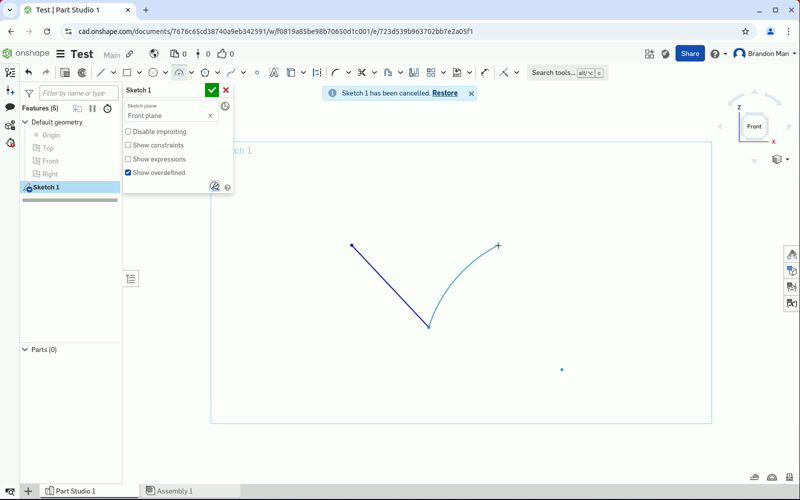
mouse_move(443, 269)
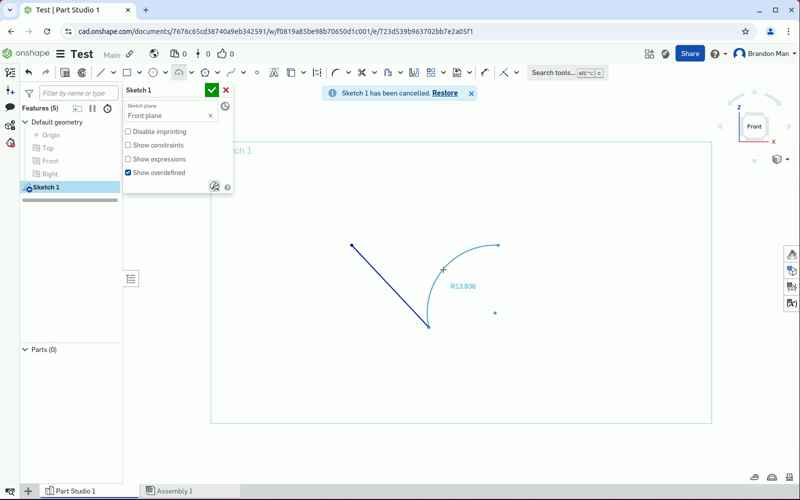
click(443, 269)
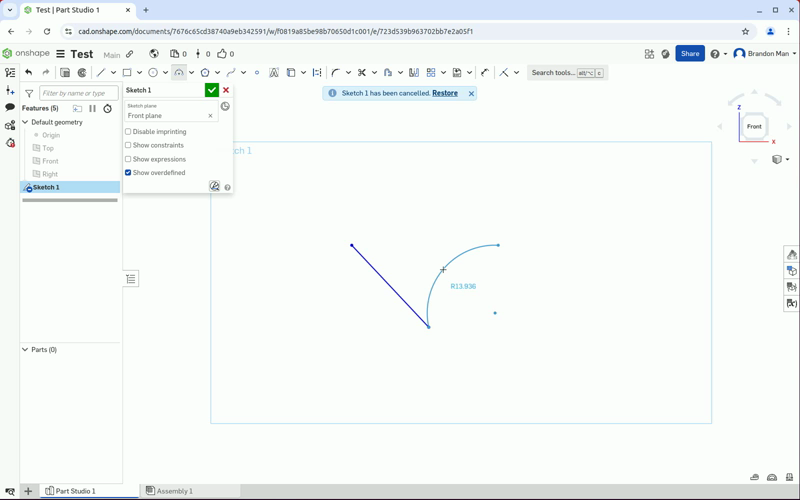
key_up(shift)
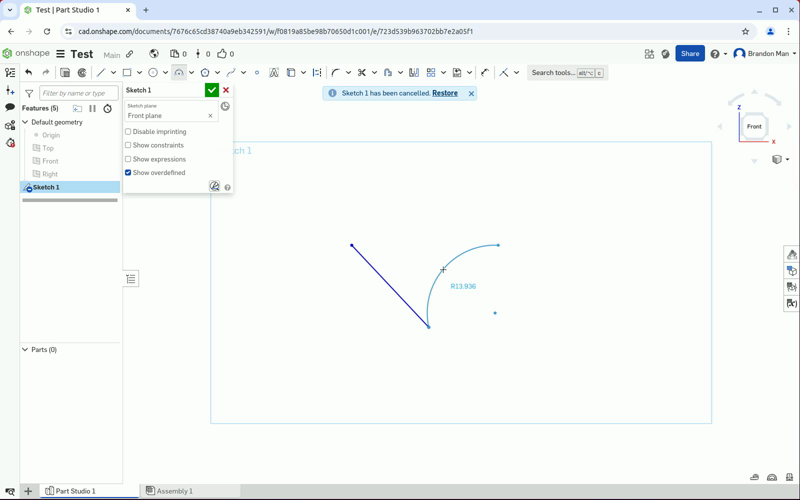
key(esc)
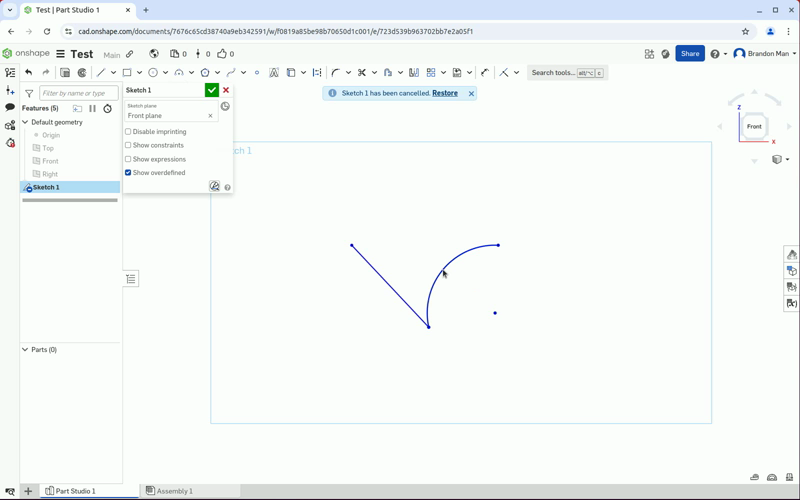
key(l)
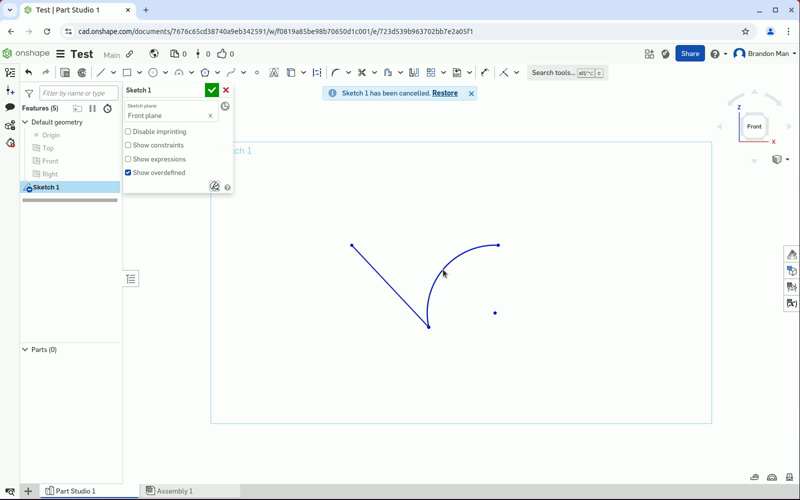
mouse_move(498, 245)
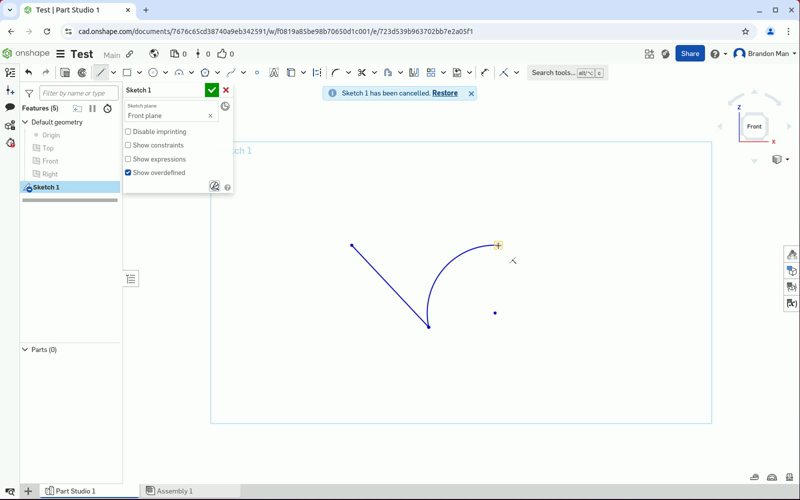
click(498, 245)
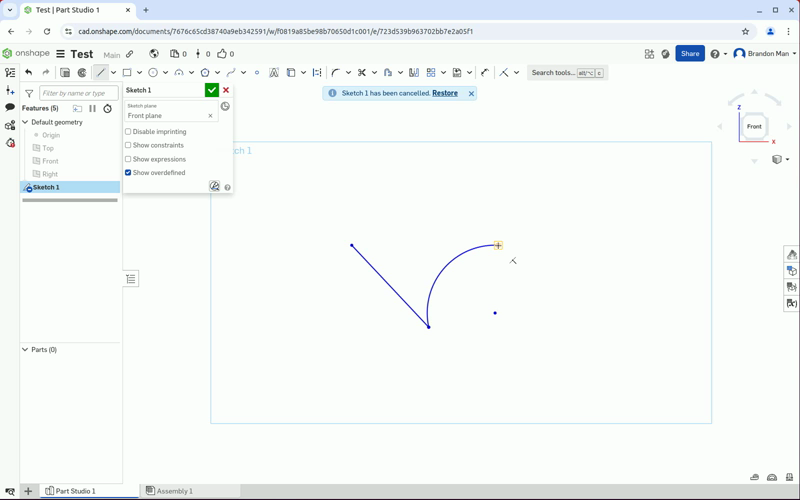
key_down(shift)
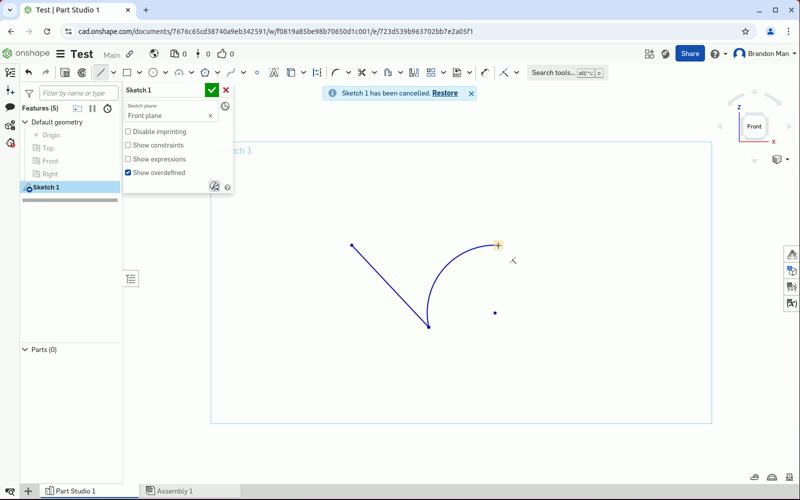
mouse_move(428, 211)
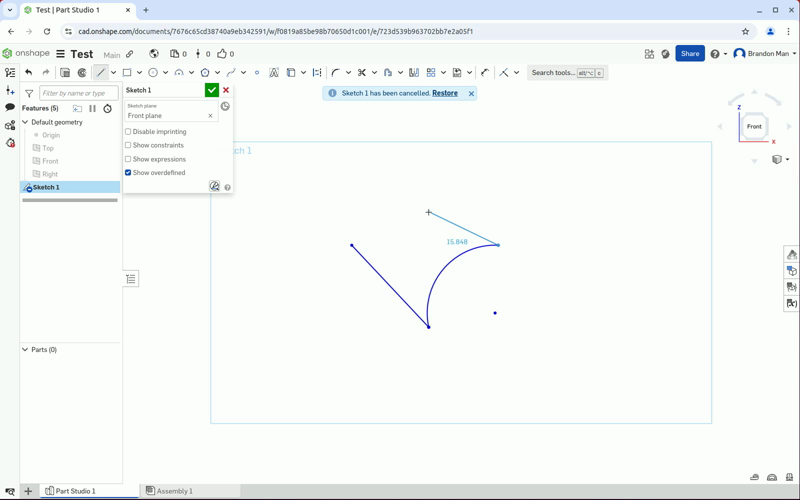
click(428, 211)
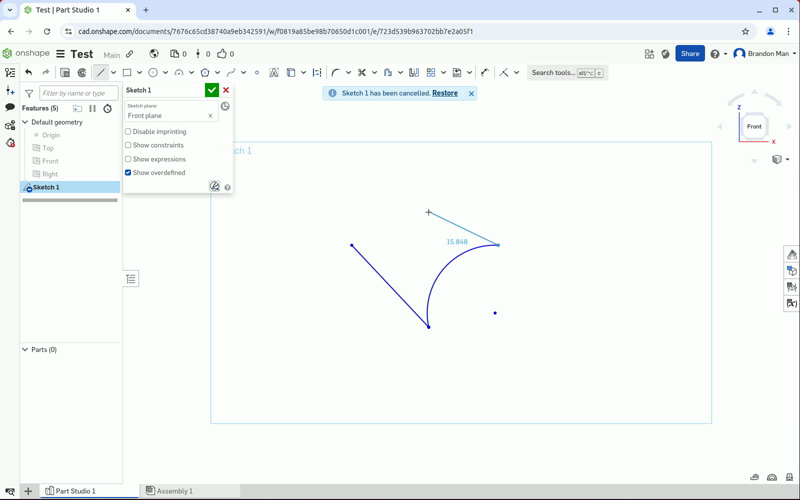
key_up(shift)
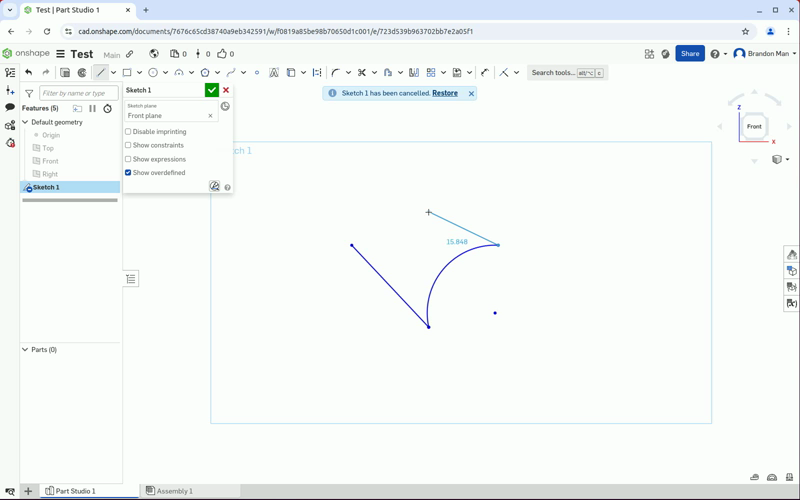
key_down(shift)
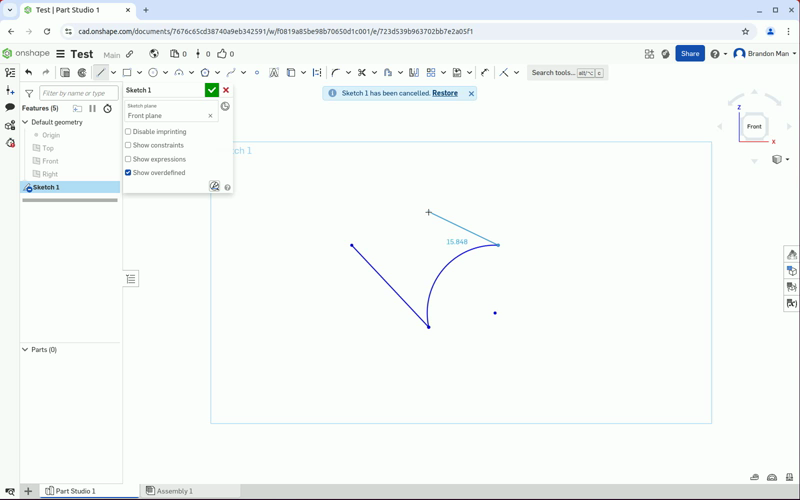
mouse_move(458, 211)
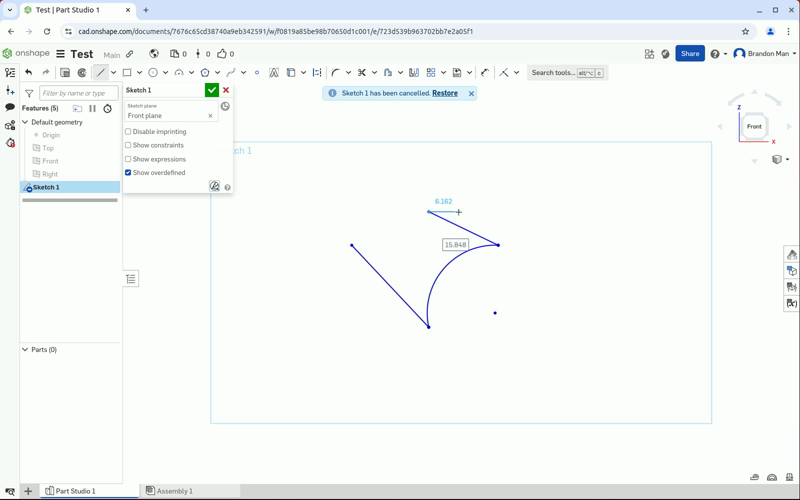
mouse_move(397, 225)
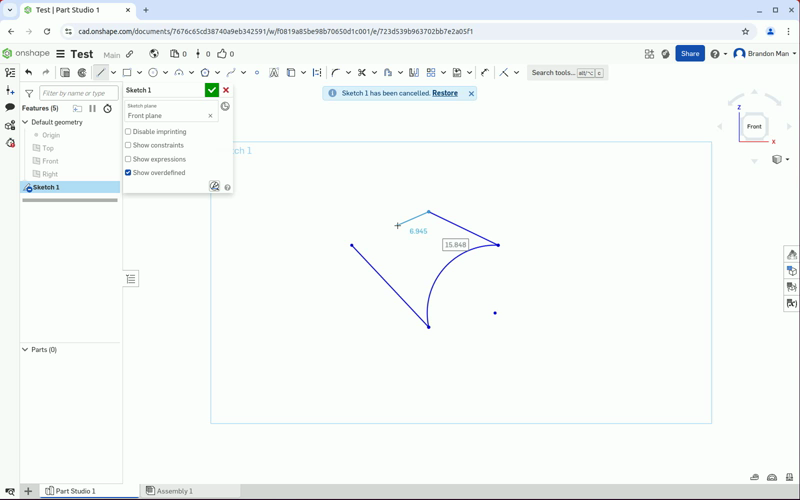
click(397, 225)
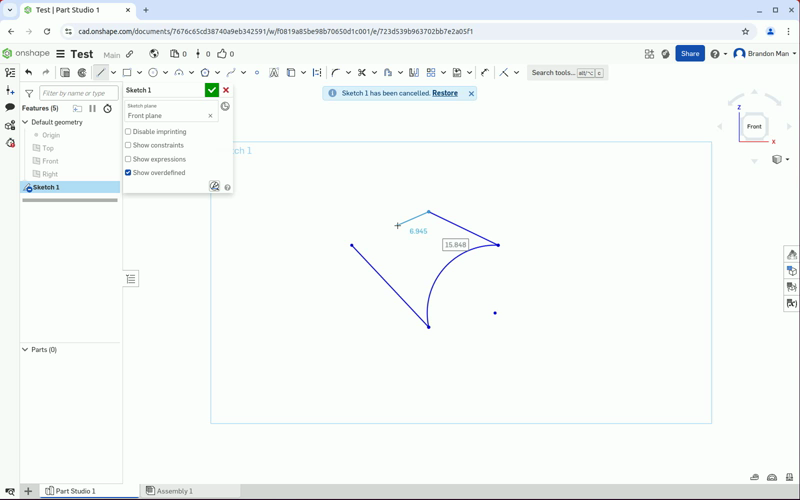
key_up(shift)
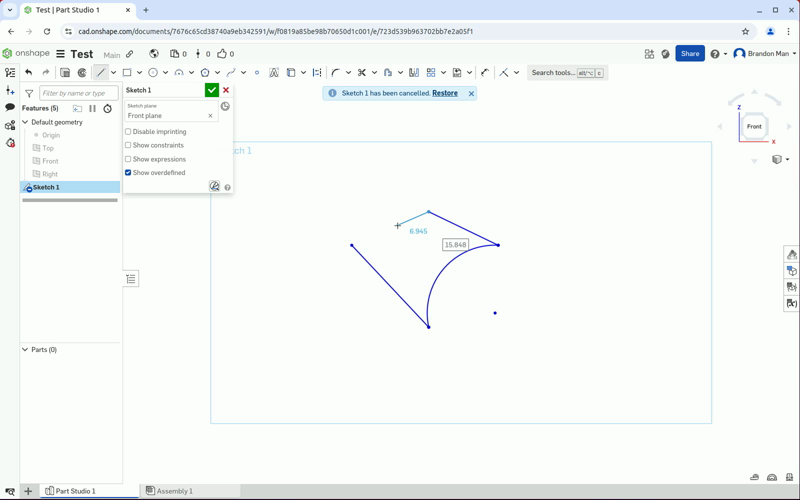
key_down(shift)
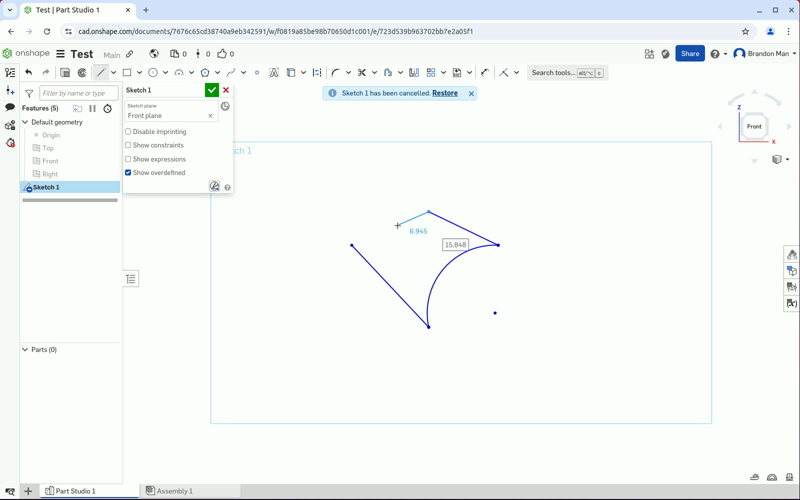
mouse_move(427, 225)
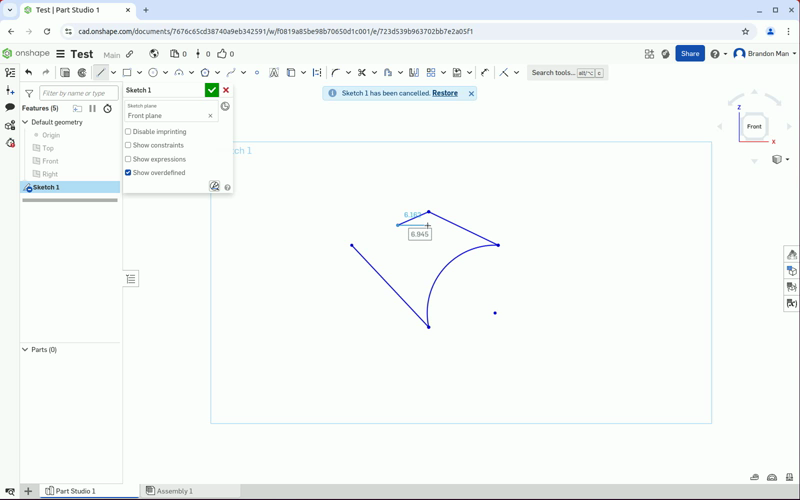
mouse_move(379, 233)
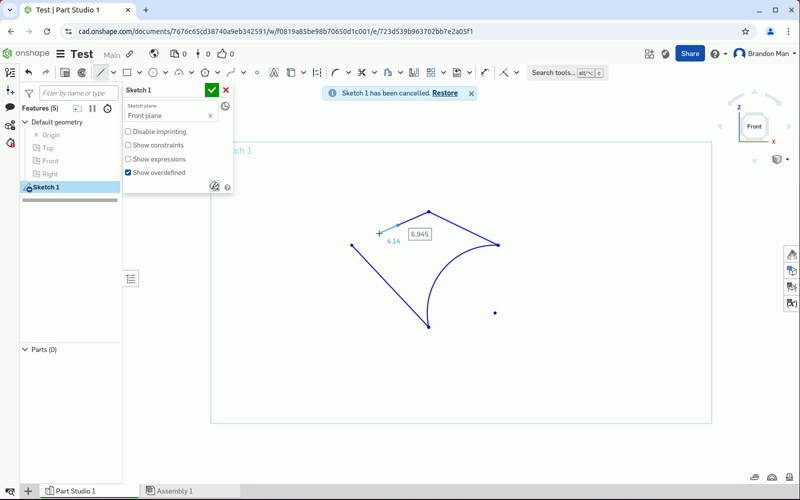
click(379, 233)
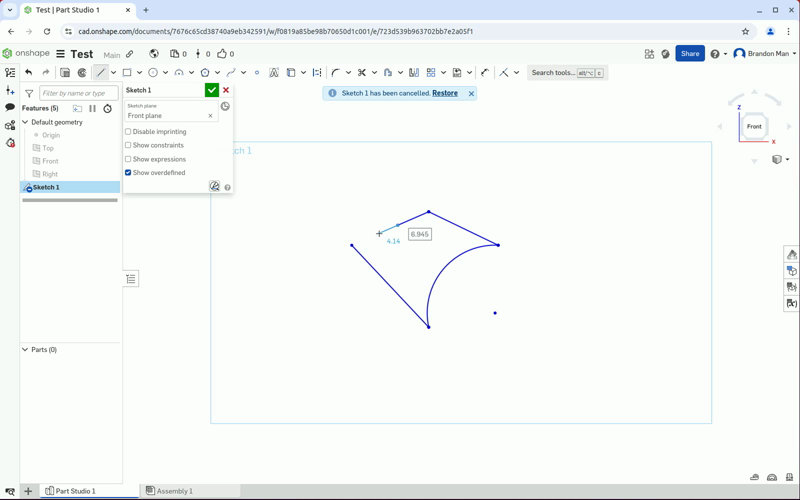
key_up(shift)
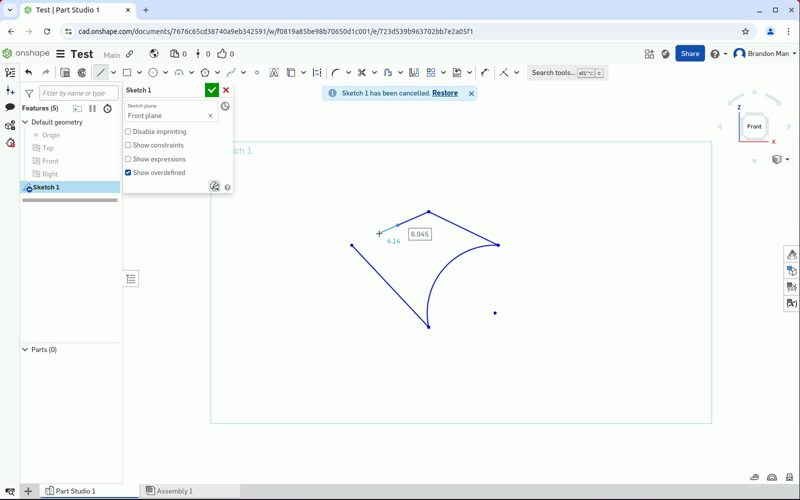
mouse_move(409, 233)
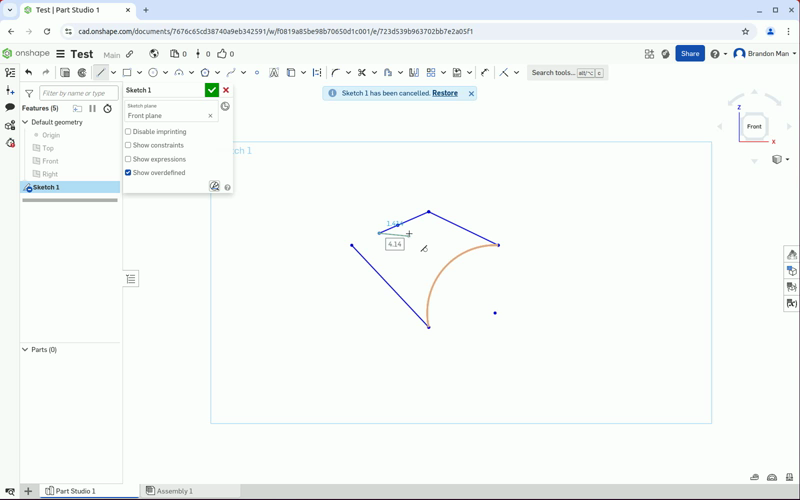
key_down(shift)
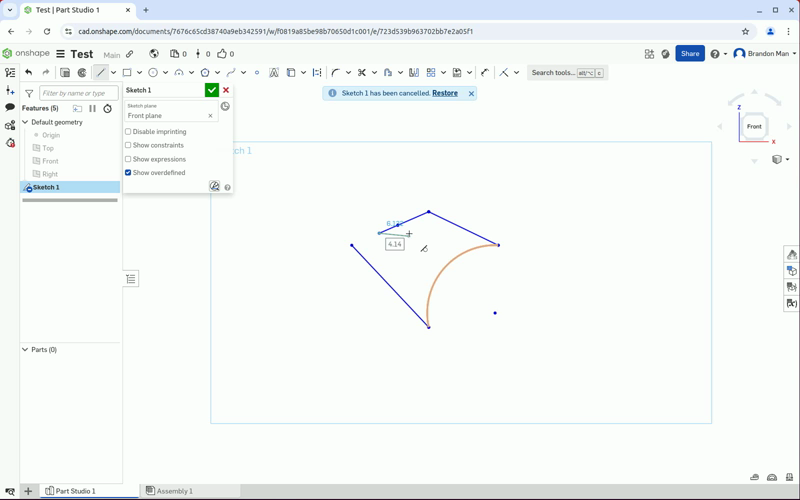
mouse_move(351, 245)
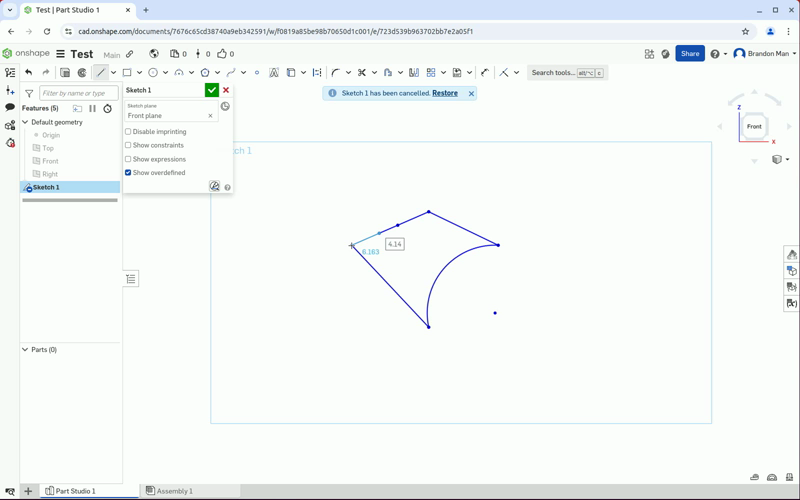
key_up(shift)
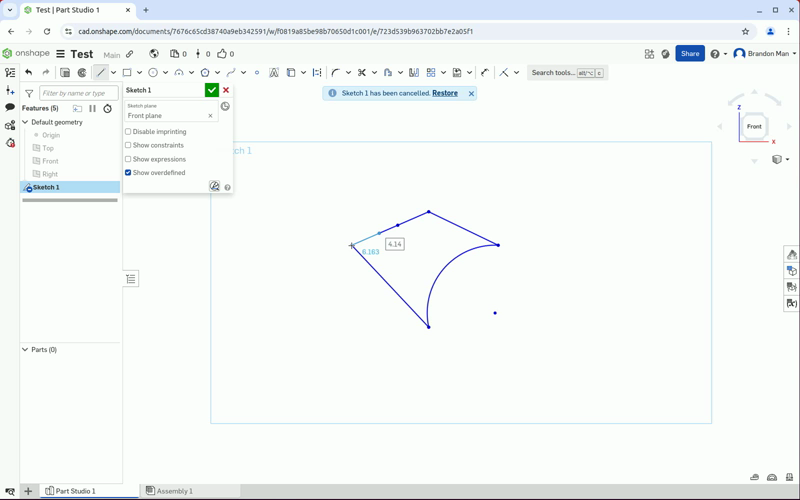
click(351, 245)
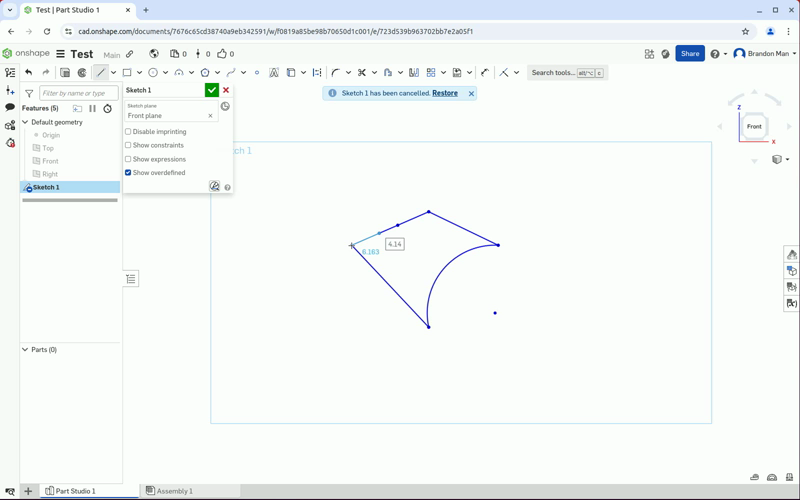
key(esc)
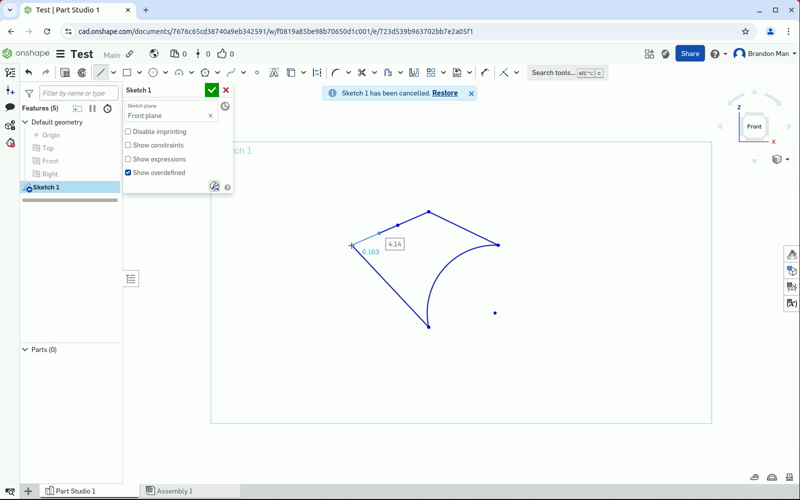
mouse_move(401, 282)
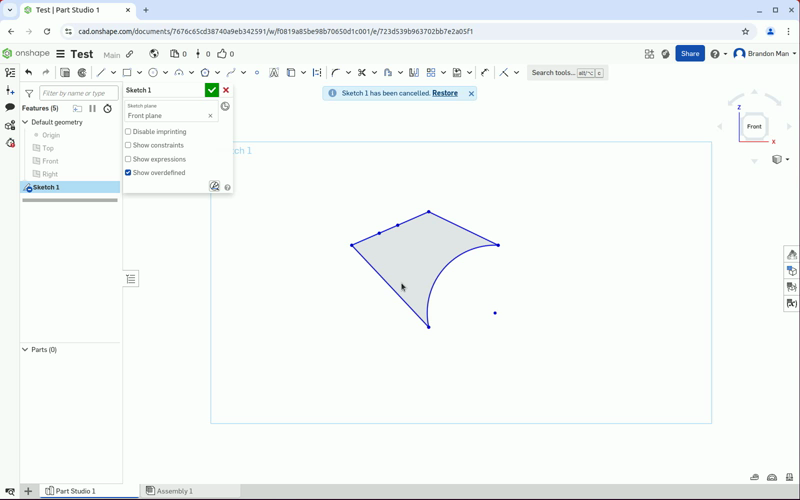
click(401, 282)
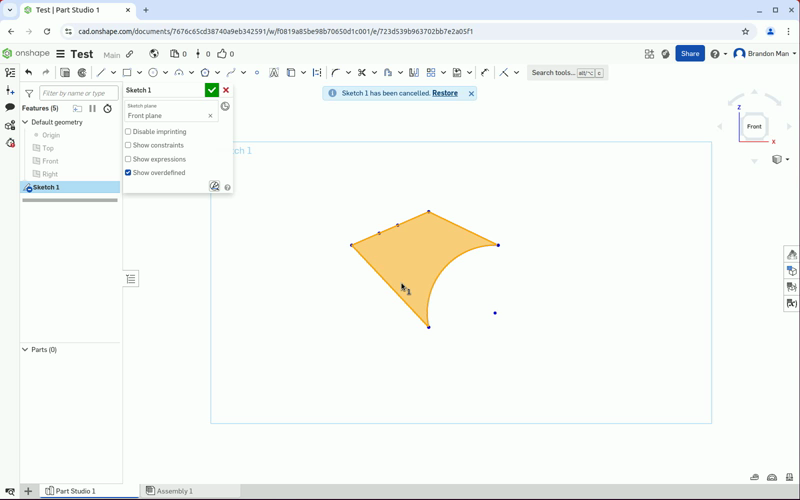
mouse_move(73, 352)
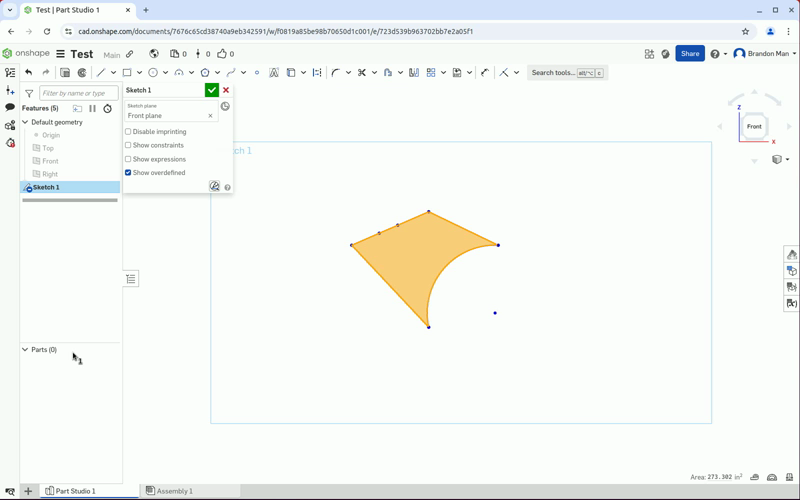
key(shift+y)
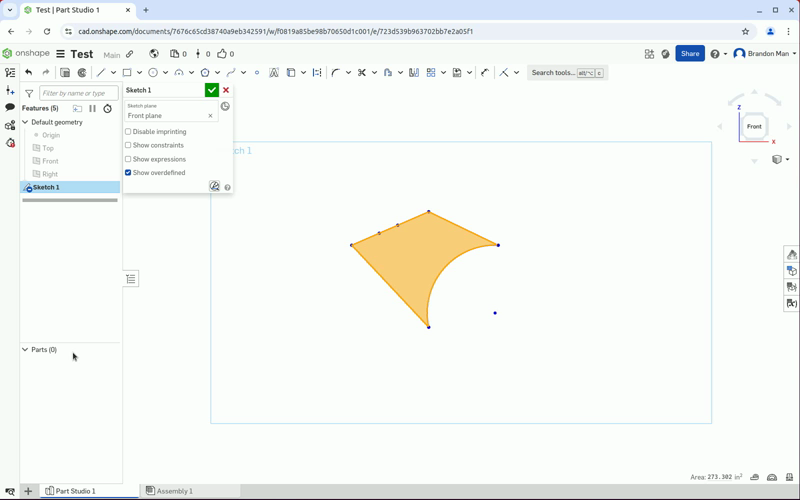
key(shift+e)
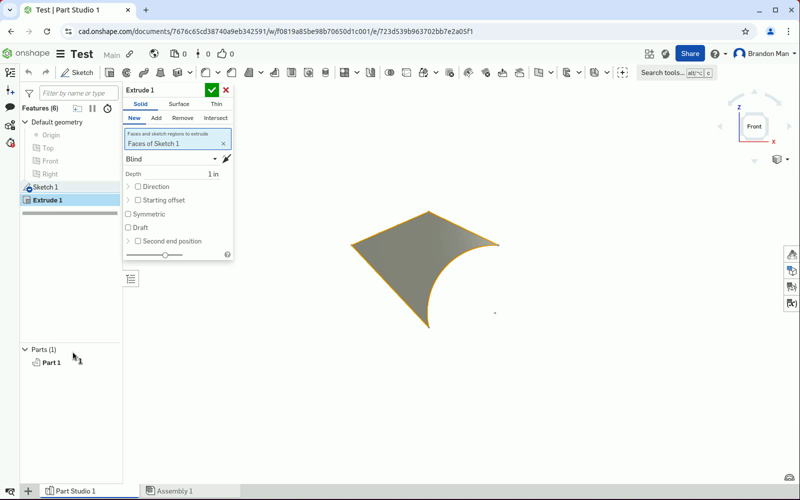
mouse_move(143, 106)
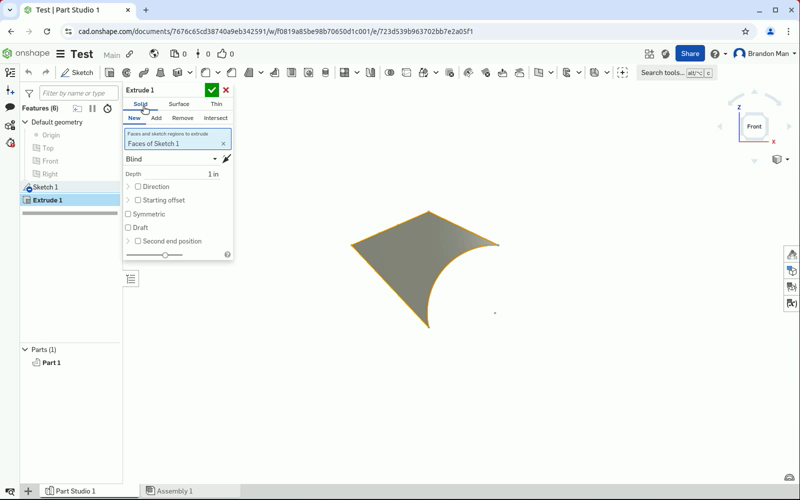
click(143, 106)
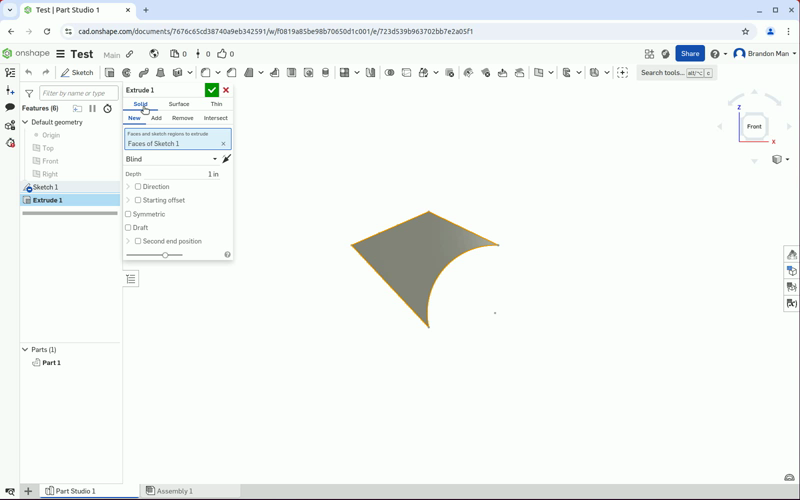
mouse_move(137, 120)
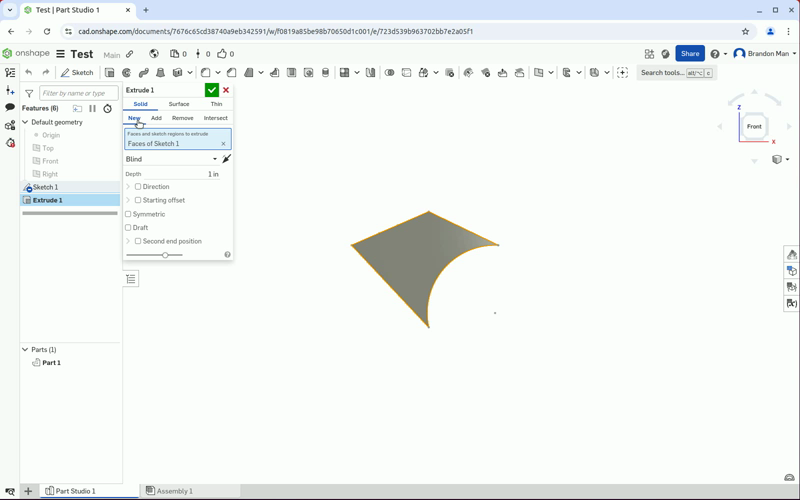
click(137, 120)
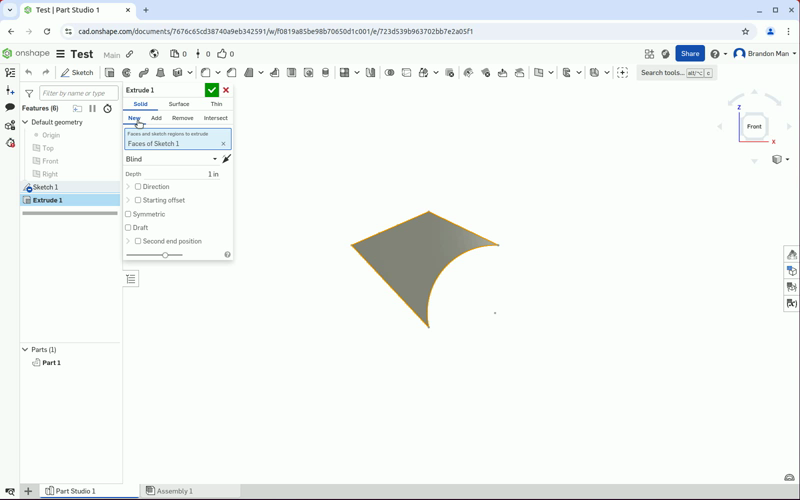
key(tab, 4)
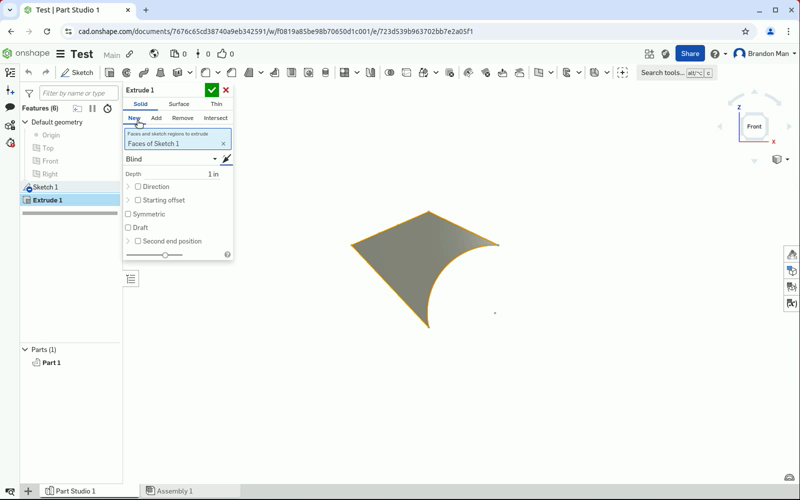
text(2.407)
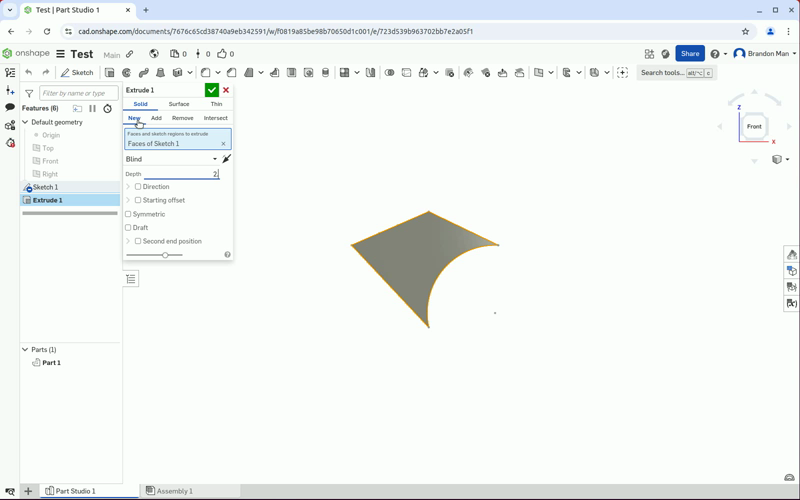
key(enter)
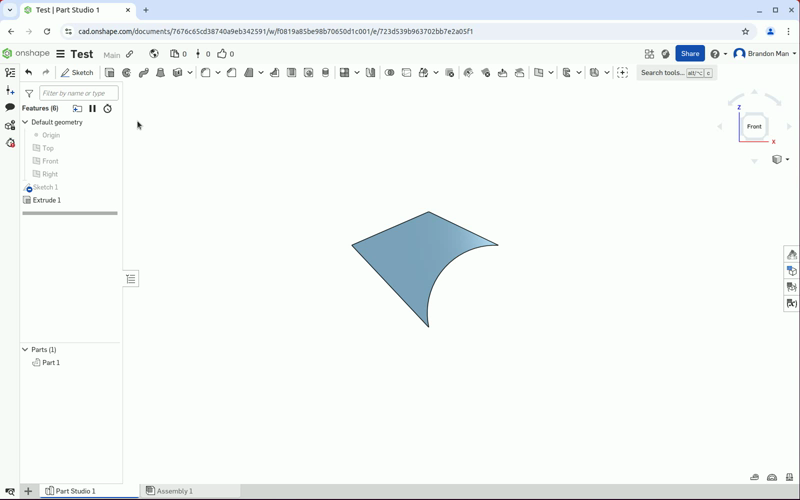
key(shift+h)
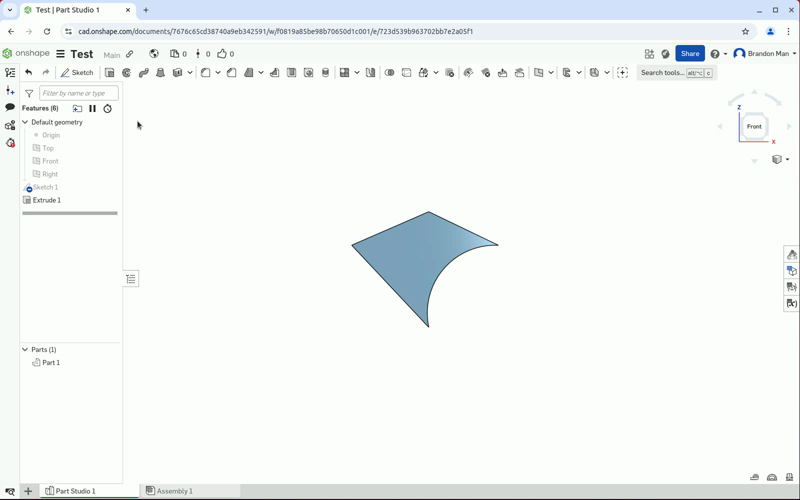
key(shift+h)
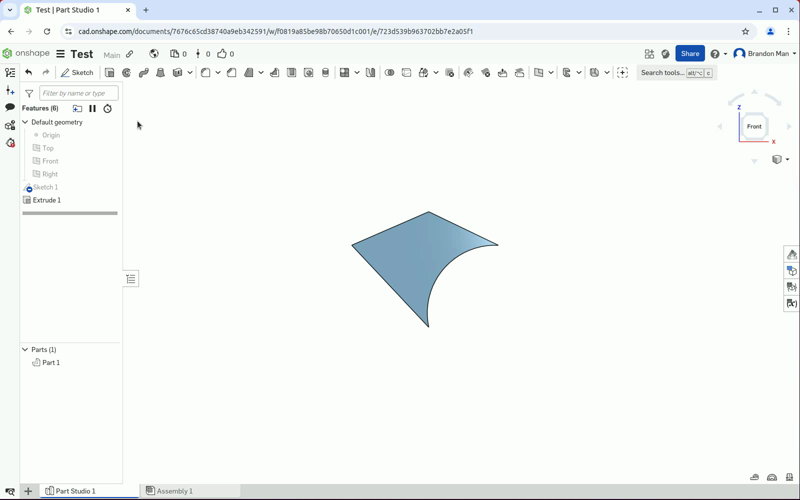
mouse_move(73, 189)
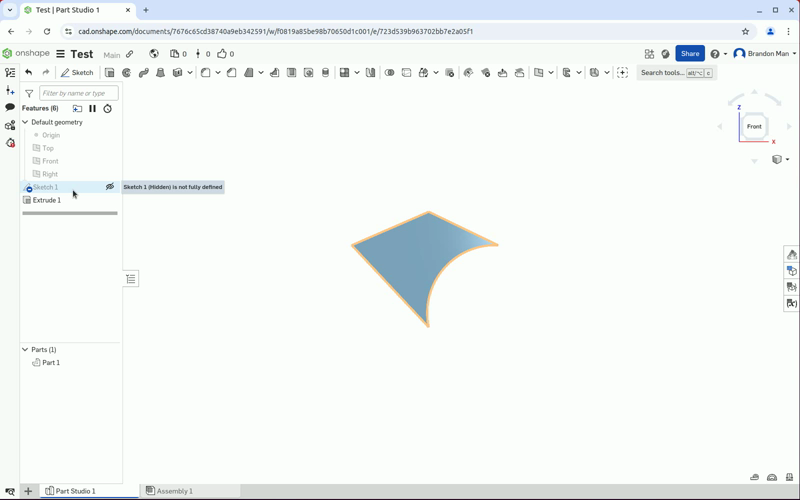
click(73, 189)
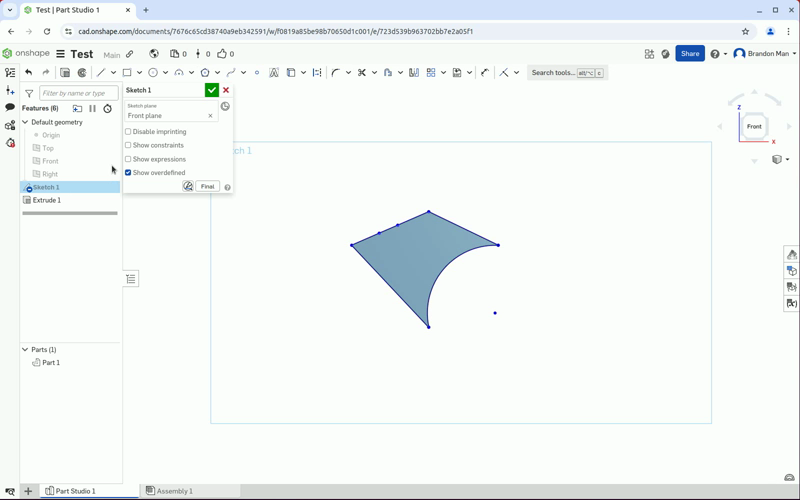
mouse_move(229, 92)
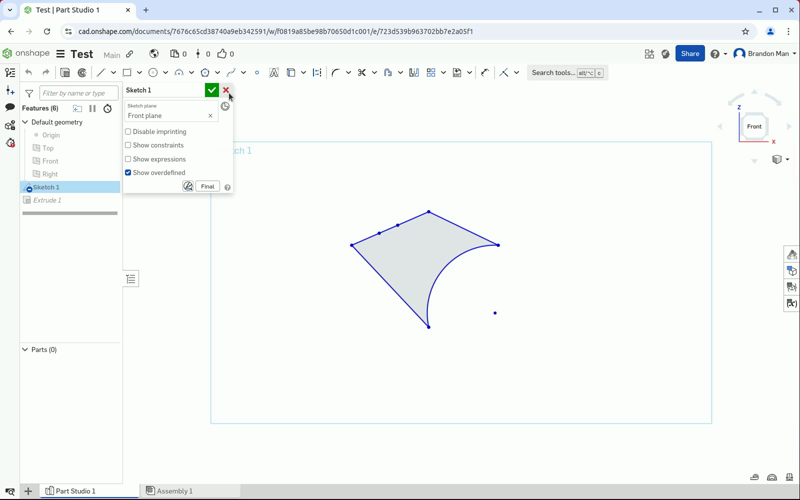
click(229, 92)
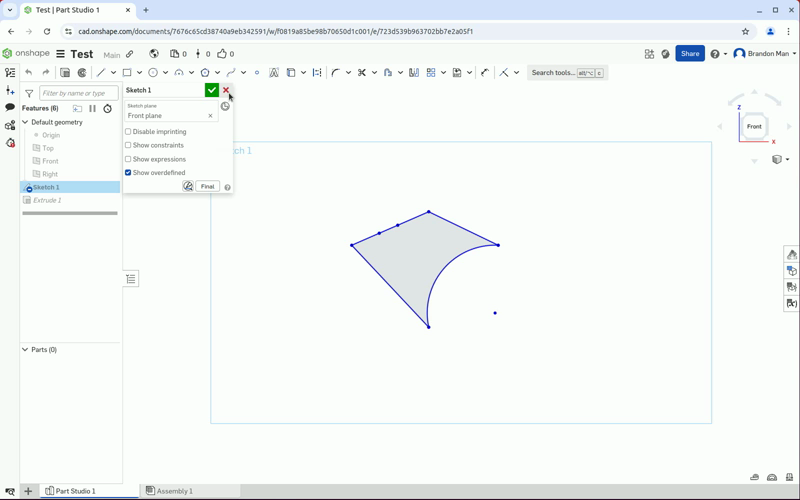
key(shift+s)
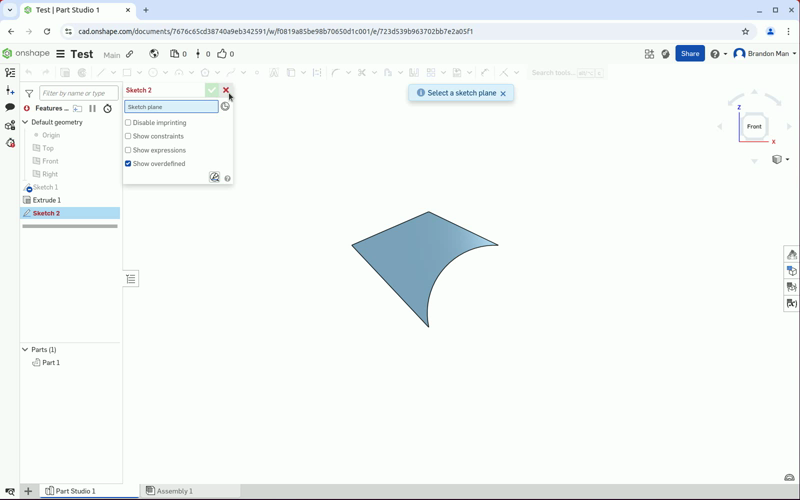
mouse_move(73, 163)
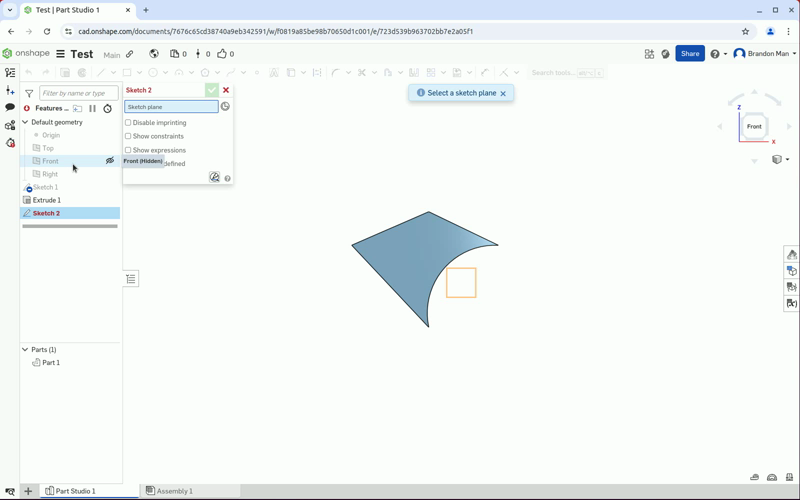
click(73, 163)
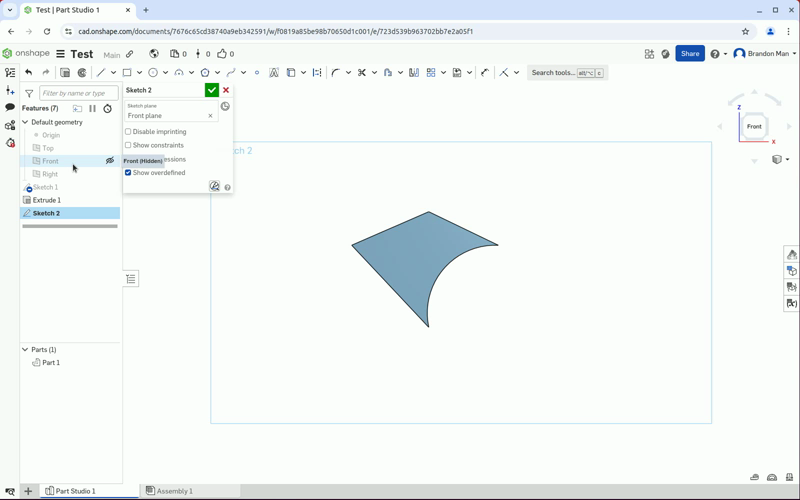
mouse_move(73, 352)
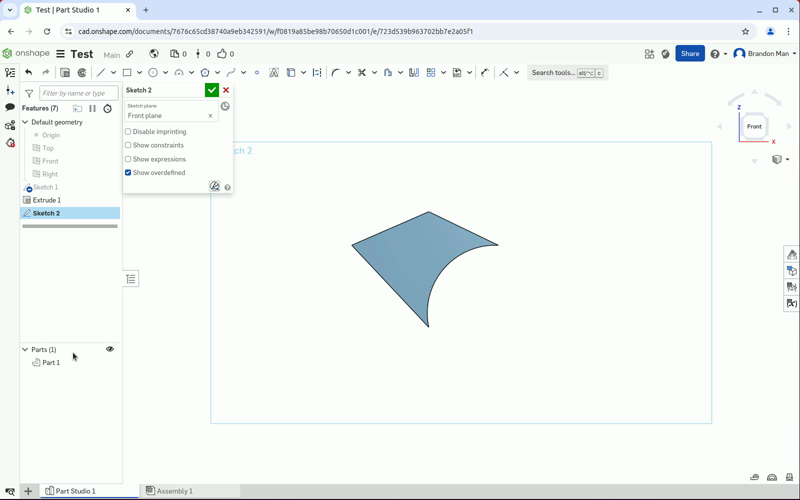
key(y)
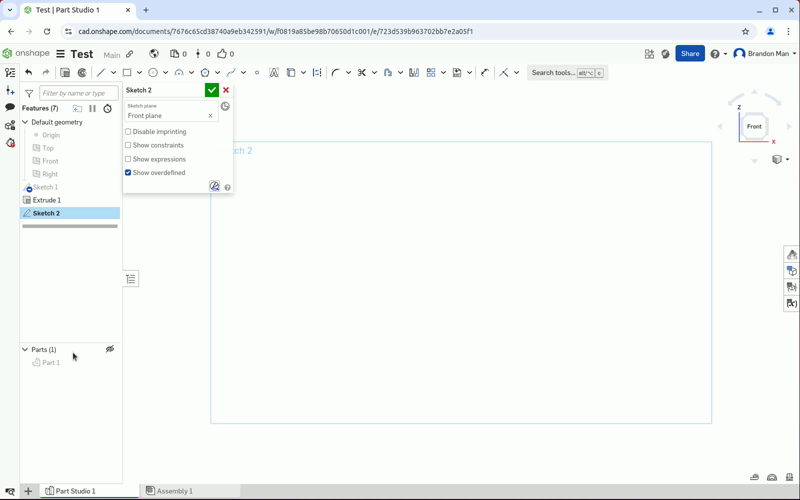
key(c)
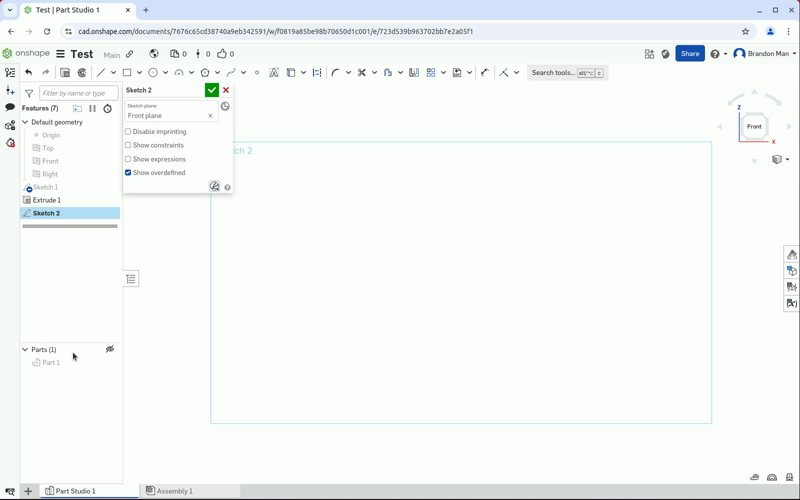
key_down(shift)
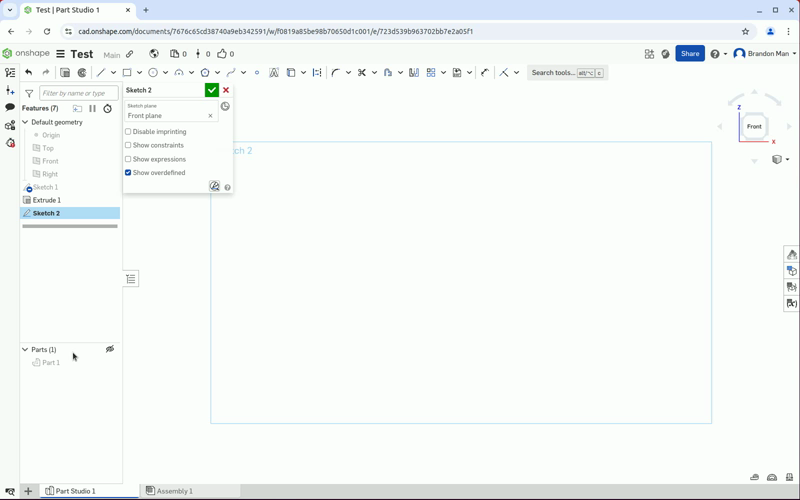
mouse_move(495, 313)
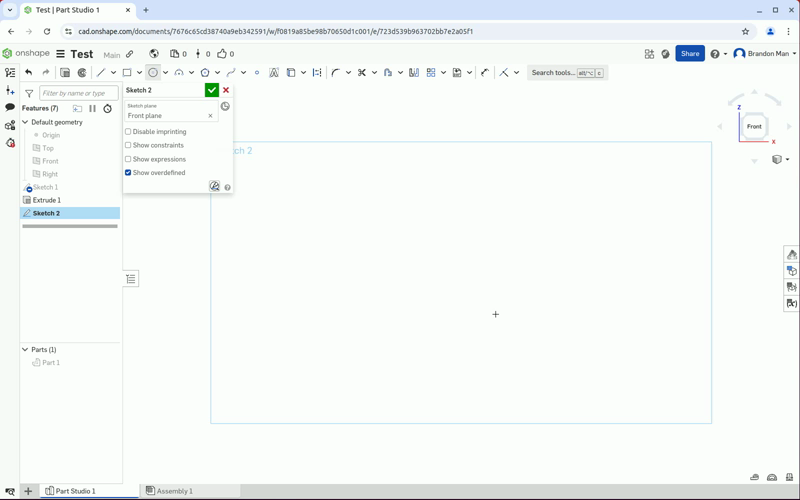
click(495, 313)
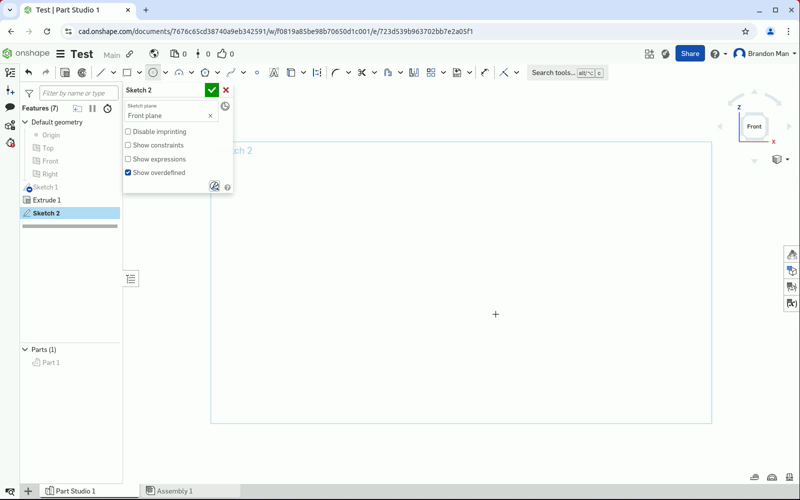
key_up(shift)
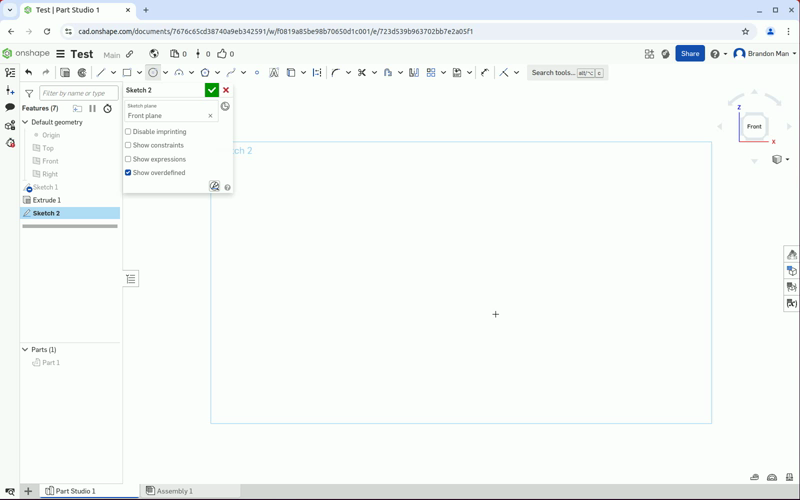
mouse_move(564, 313)
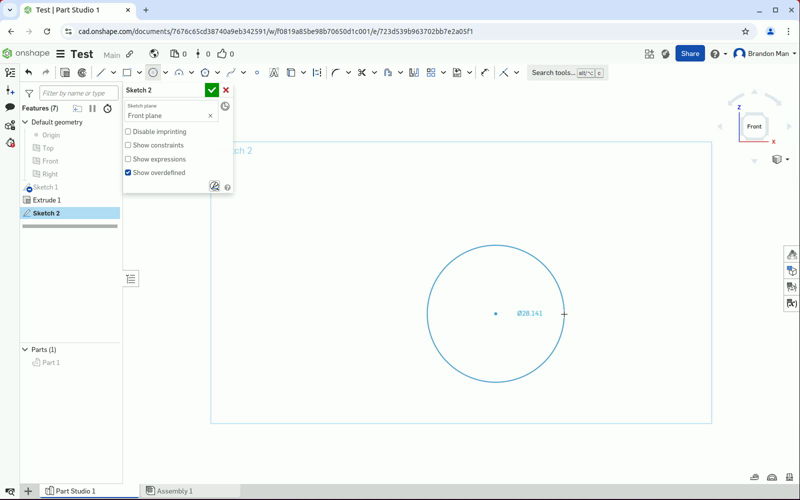
click(564, 313)
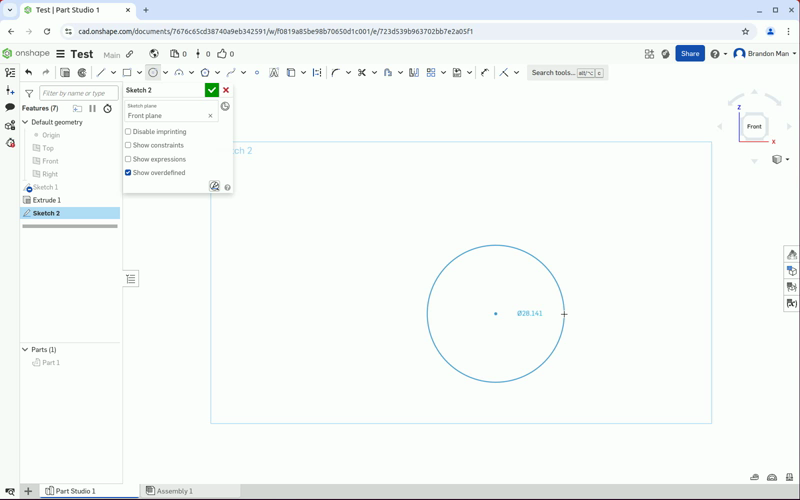
key(esc)
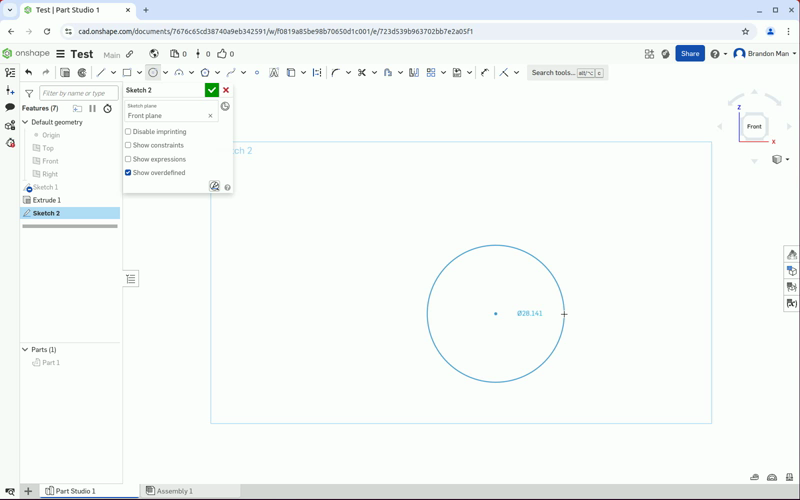
key(c)
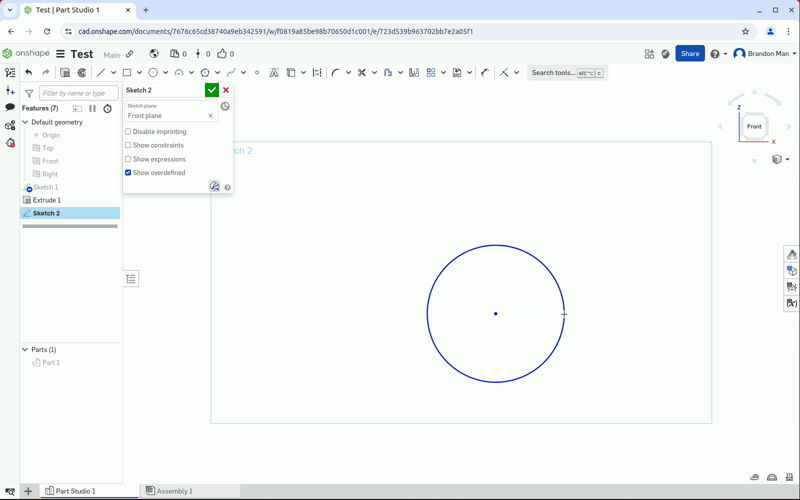
key_down(shift)
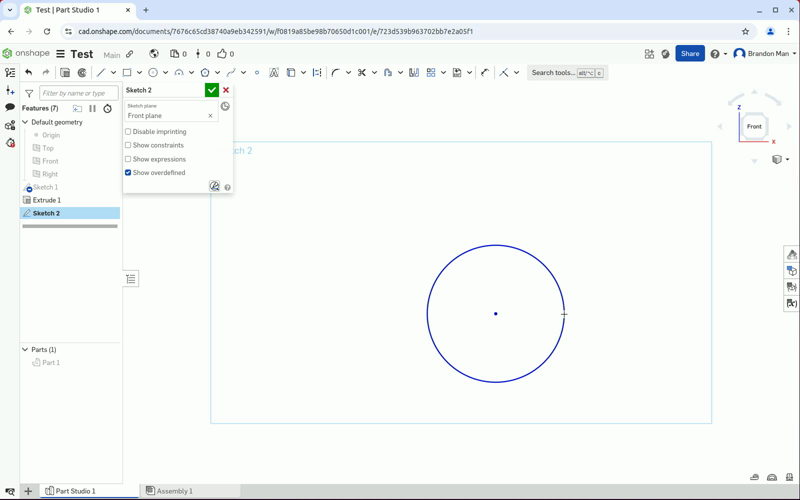
mouse_move(495, 313)
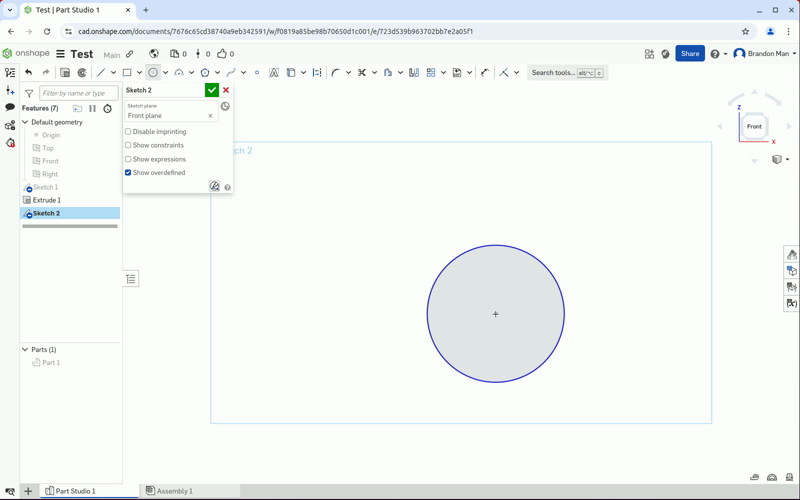
click(495, 313)
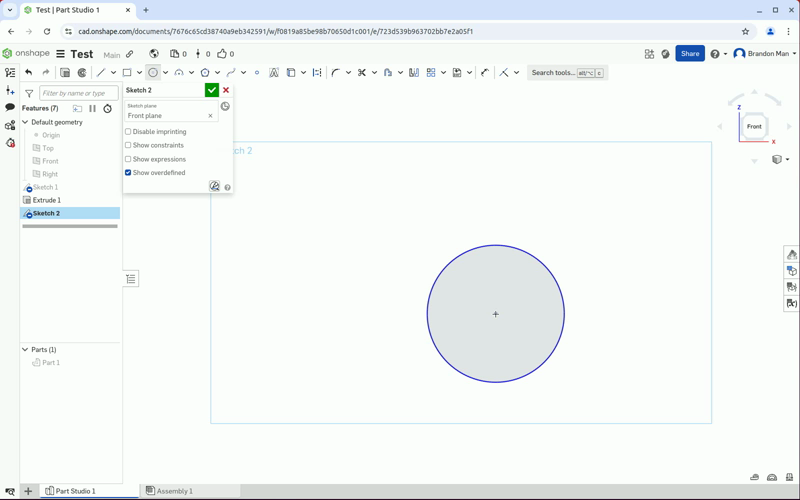
key_up(shift)
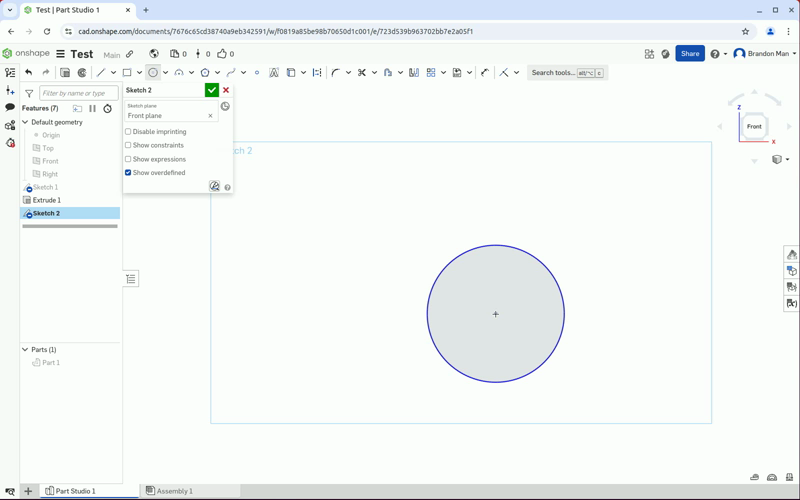
mouse_move(527, 313)
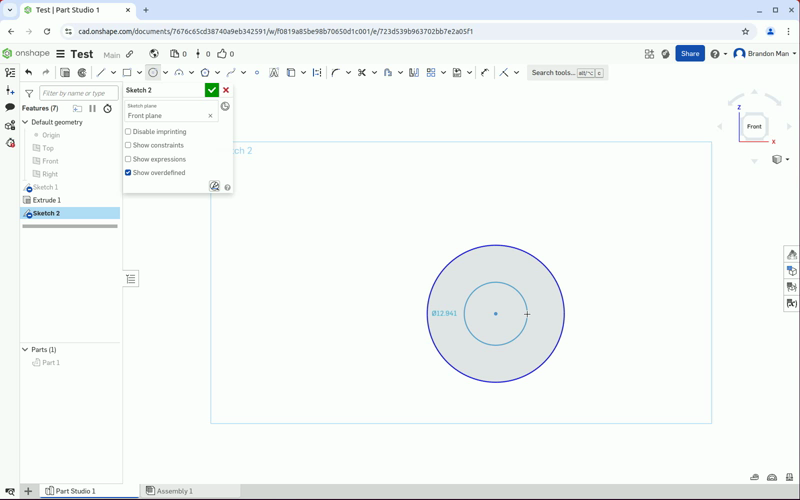
click(527, 313)
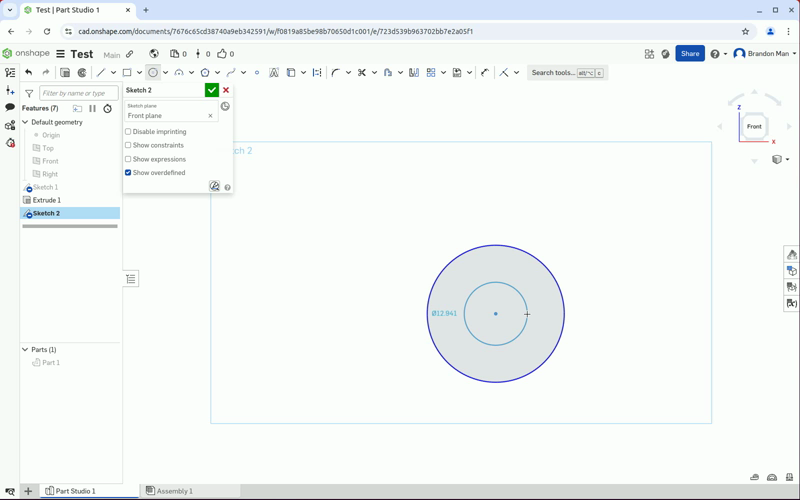
key(esc)
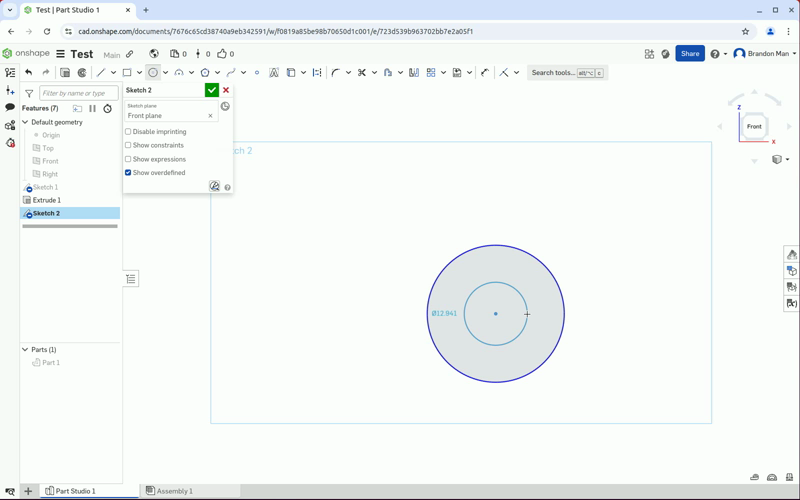
mouse_move(486, 273)
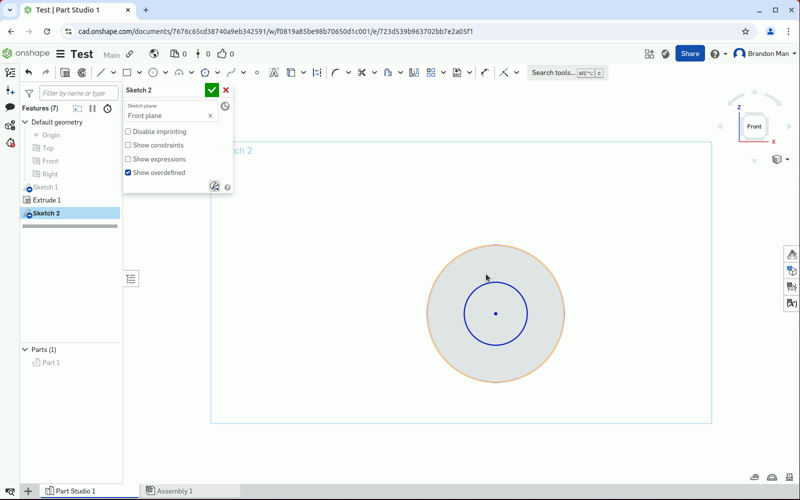
click(486, 273)
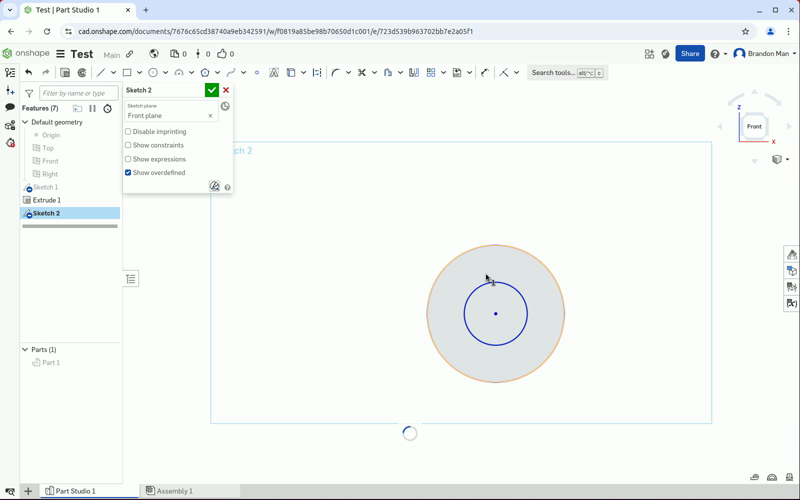
mouse_move(73, 352)
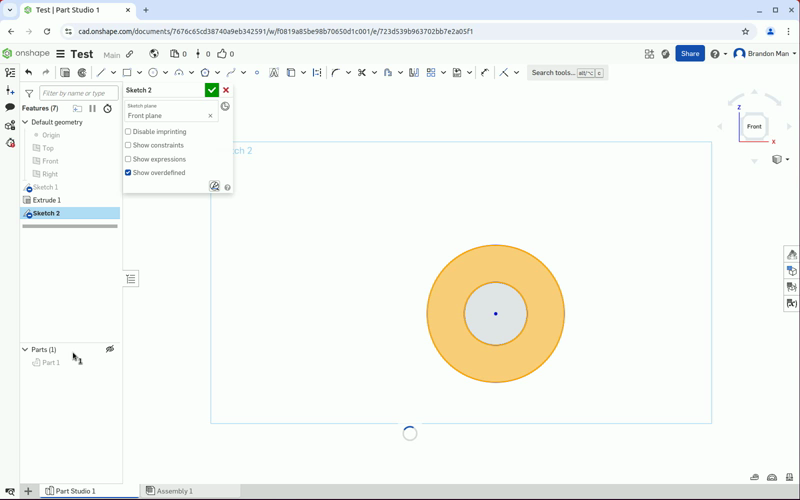
key(shift+y)
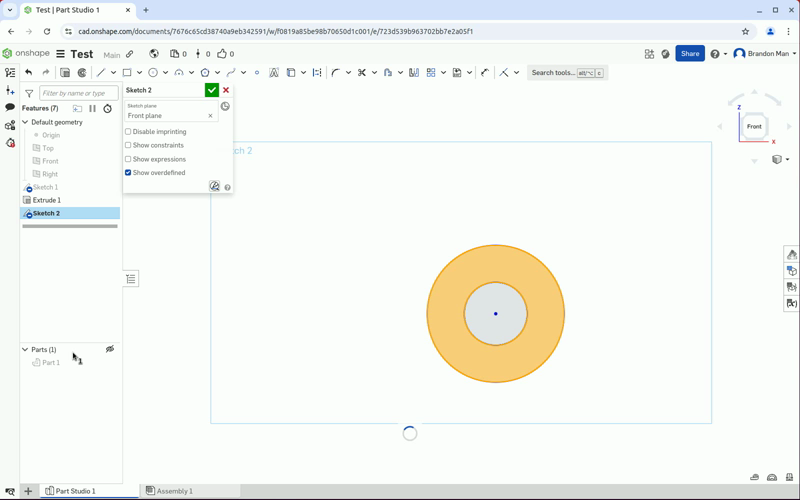
key(shift+e)
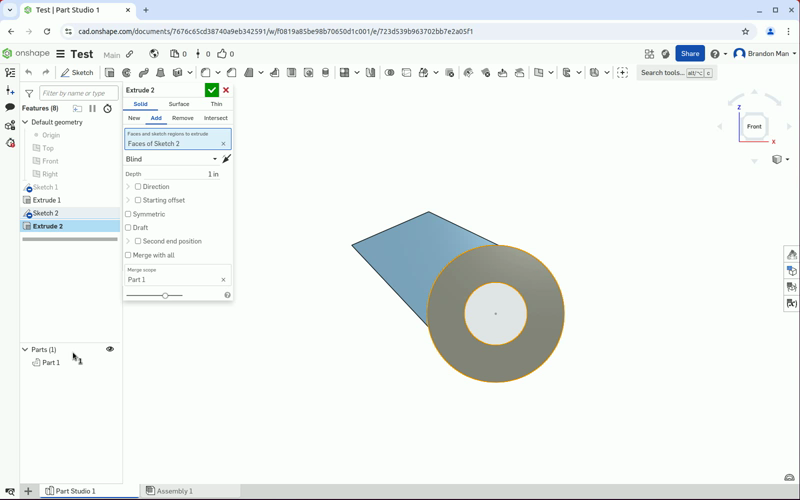
mouse_move(143, 106)
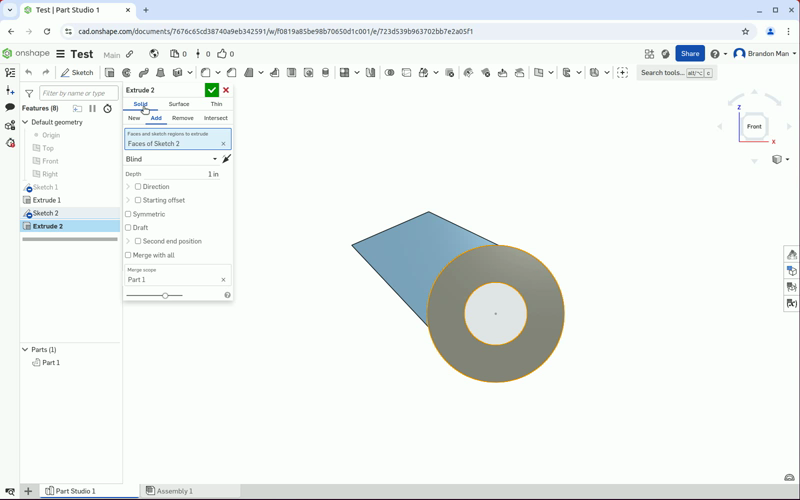
click(143, 106)
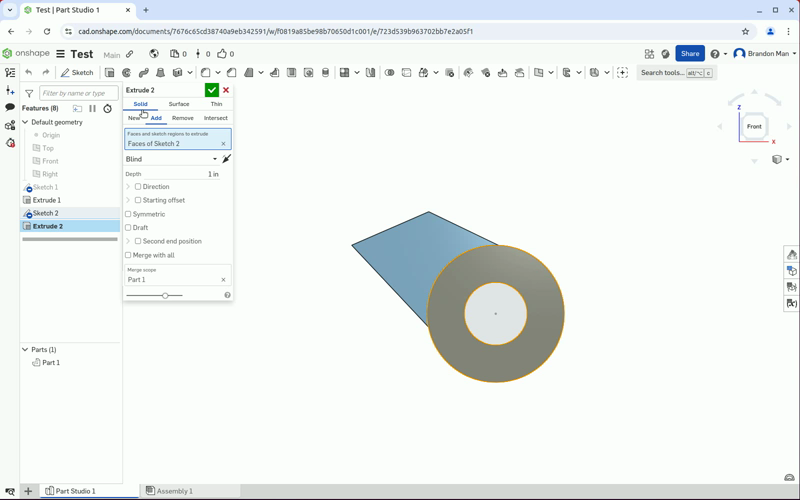
mouse_move(137, 120)
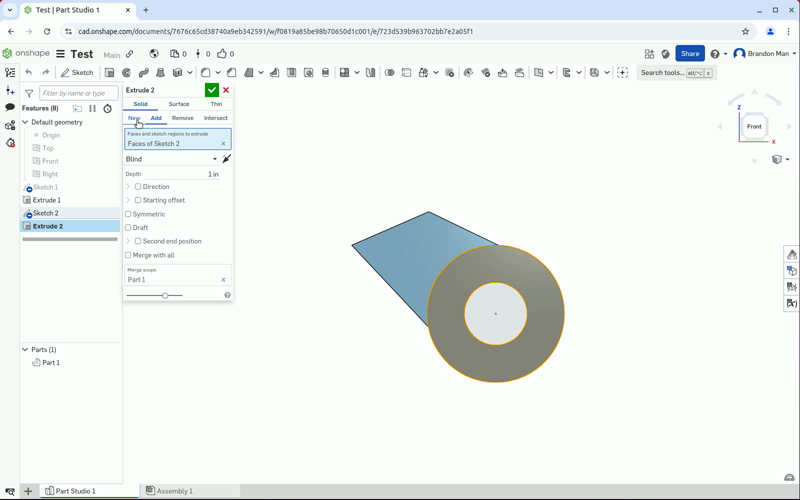
click(137, 120)
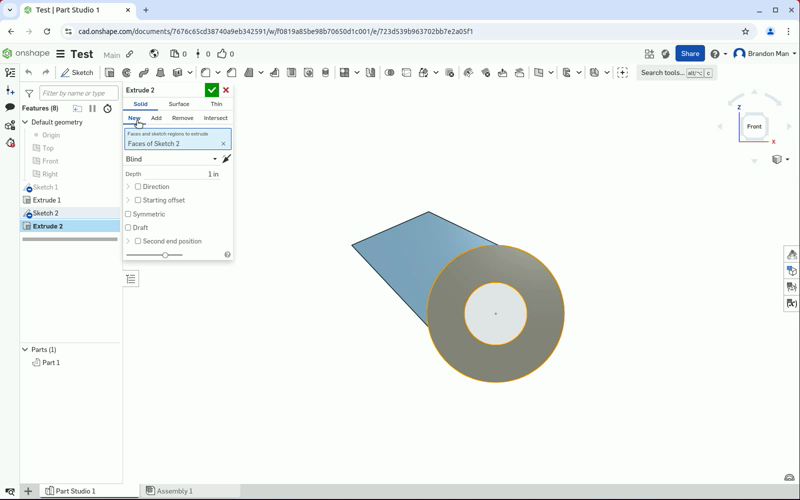
key(tab, 4)
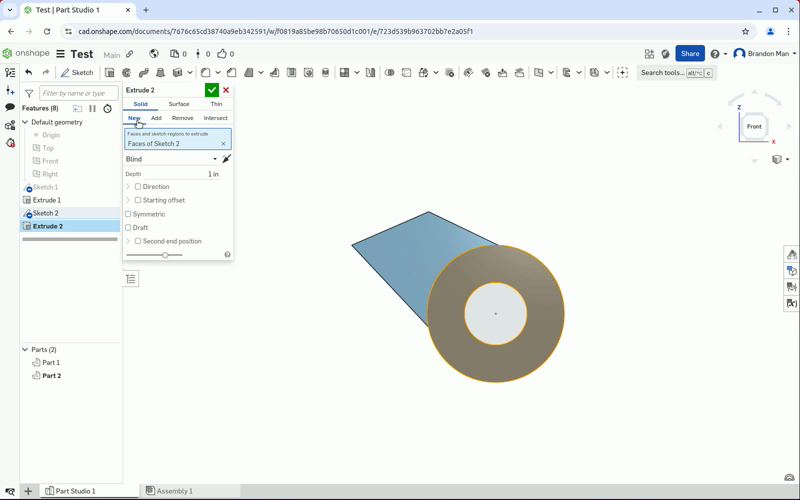
text(2.407)
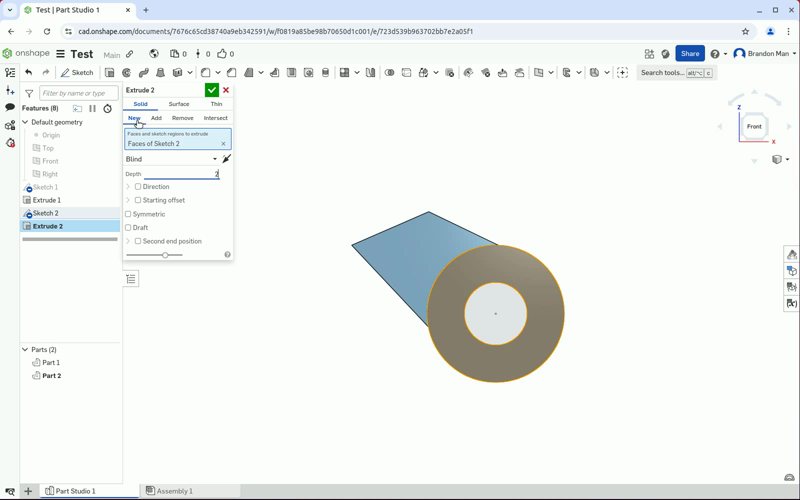
key(enter)
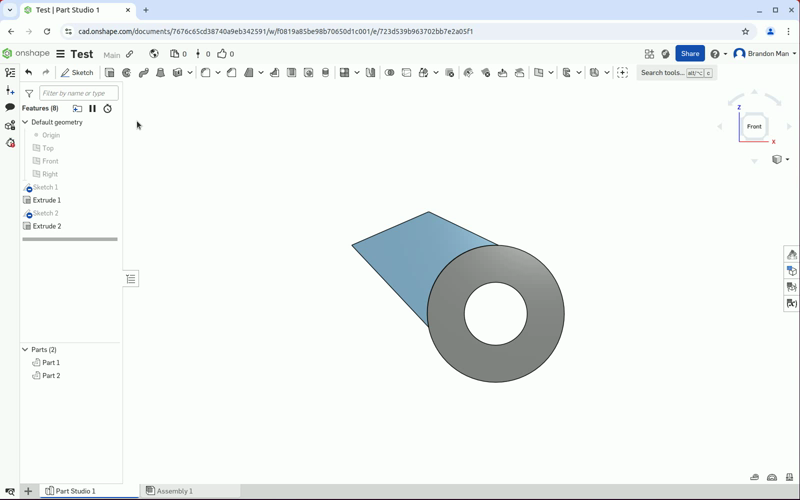
key(shift+h)
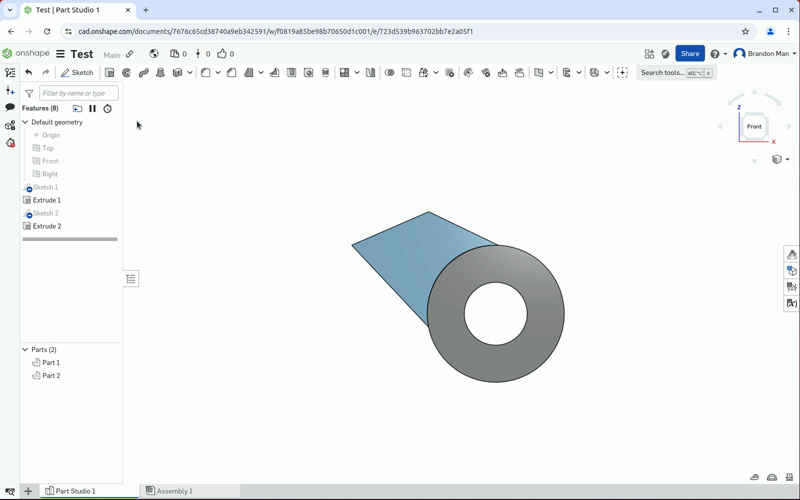
key(shift+h)
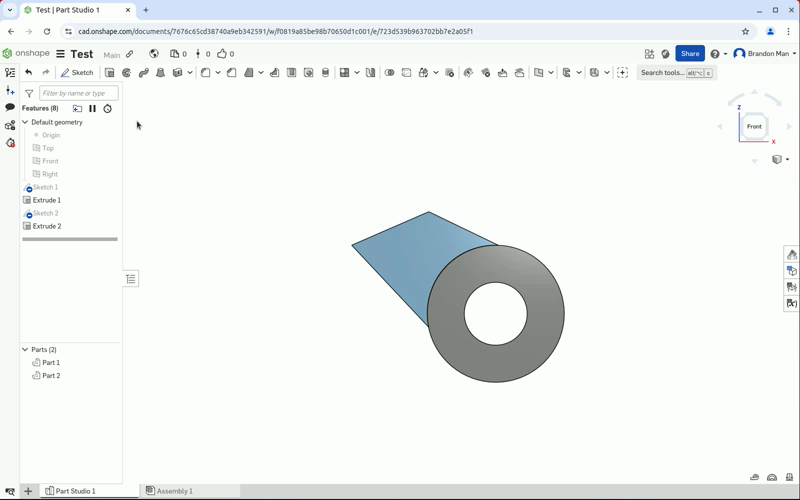
mouse_move(73, 189)
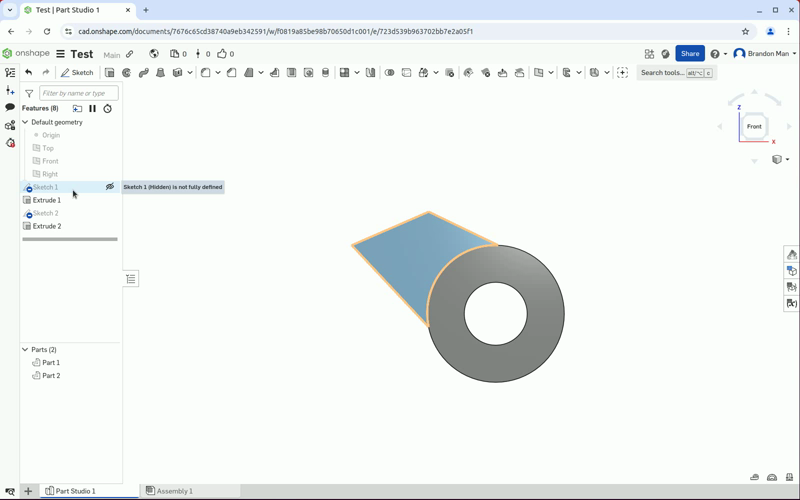
click(73, 189)
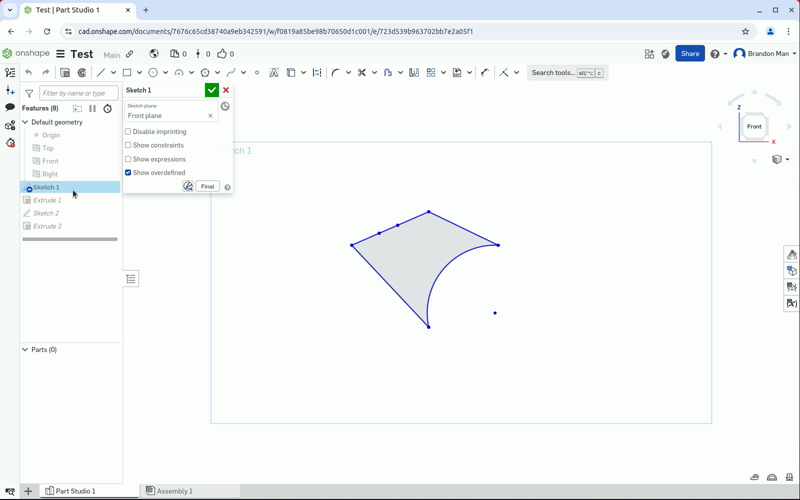
mouse_move(229, 92)
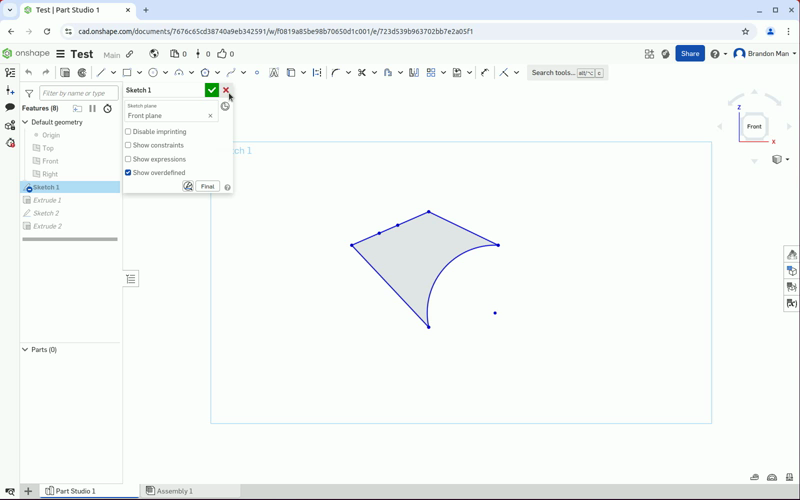
click(229, 92)
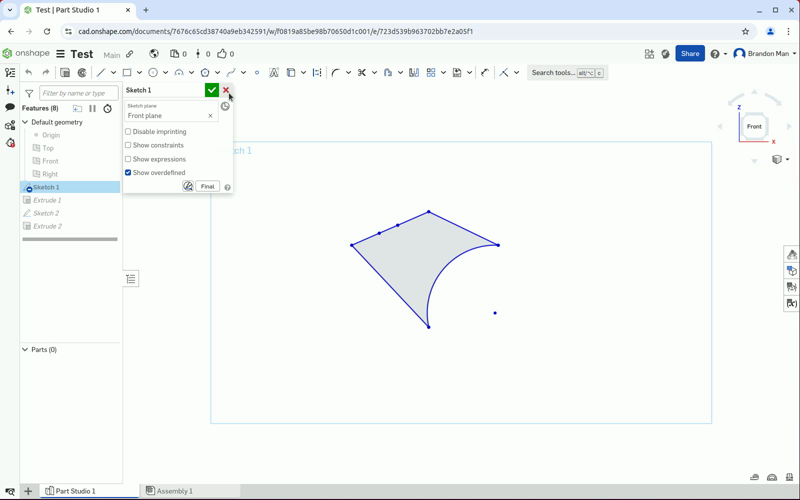
key(shift+s)
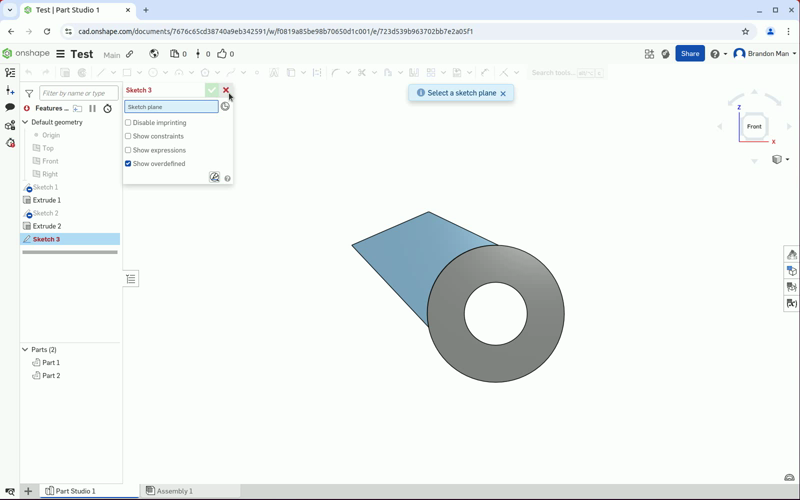
mouse_move(73, 163)
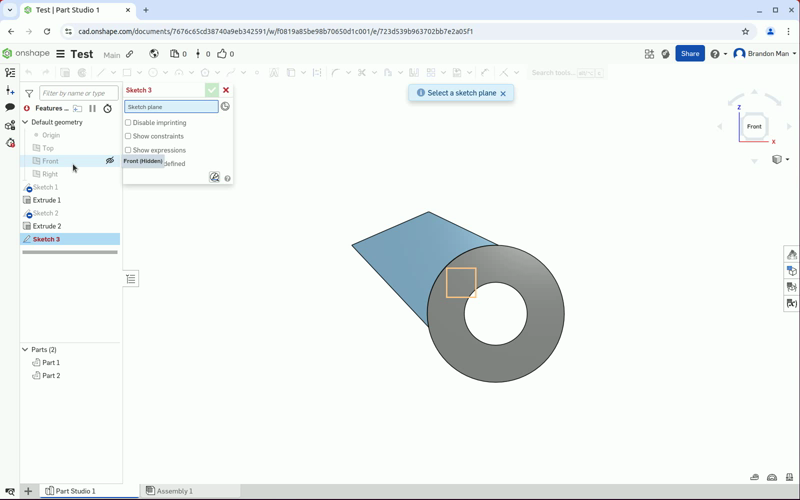
click(73, 163)
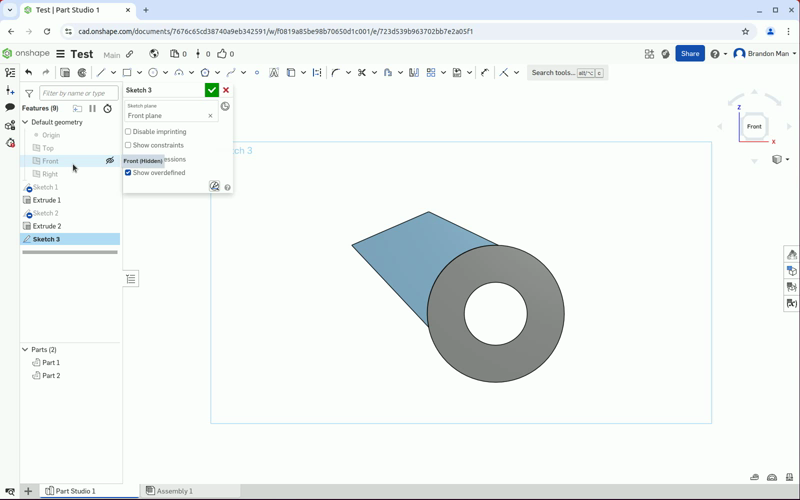
mouse_move(73, 352)
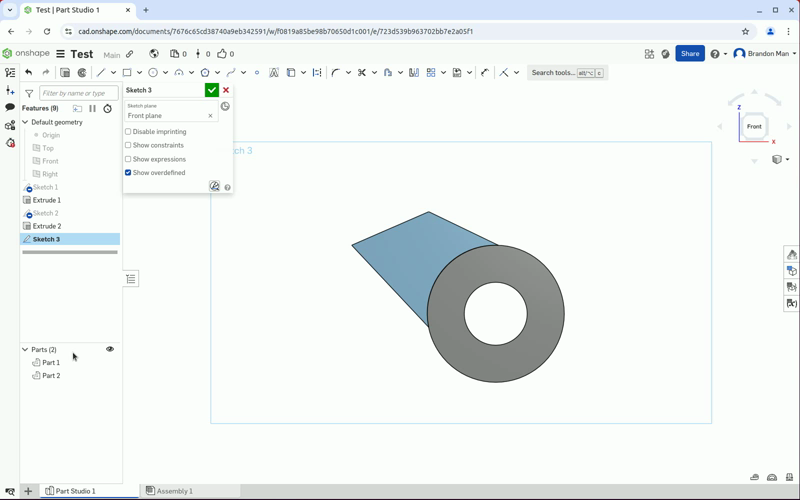
key(y)
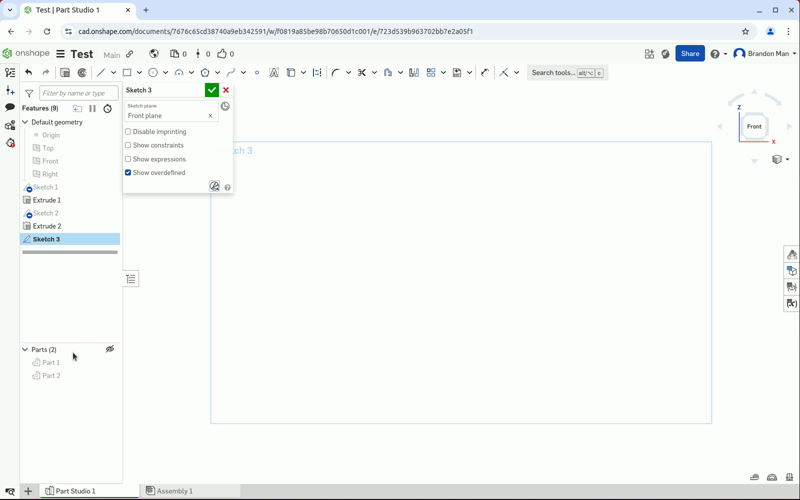
key(l)
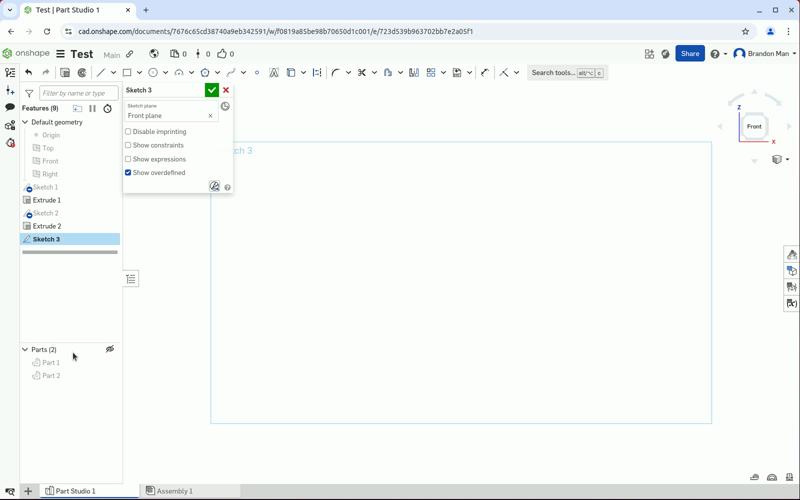
key_down(shift)
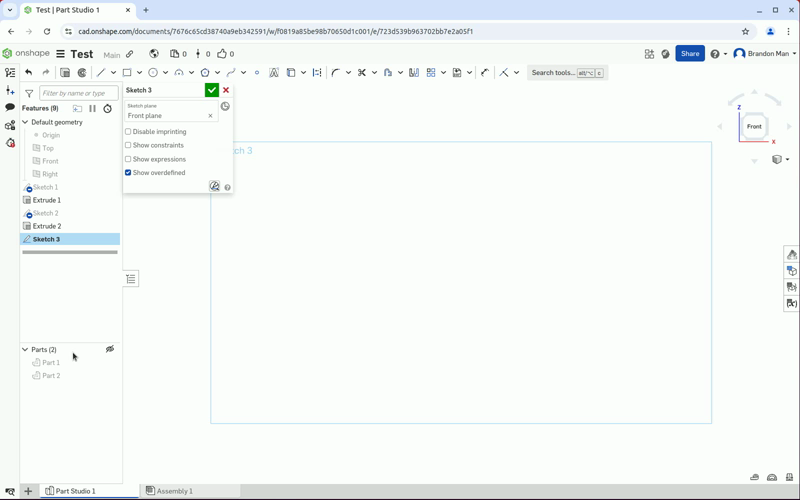
mouse_move(545, 357)
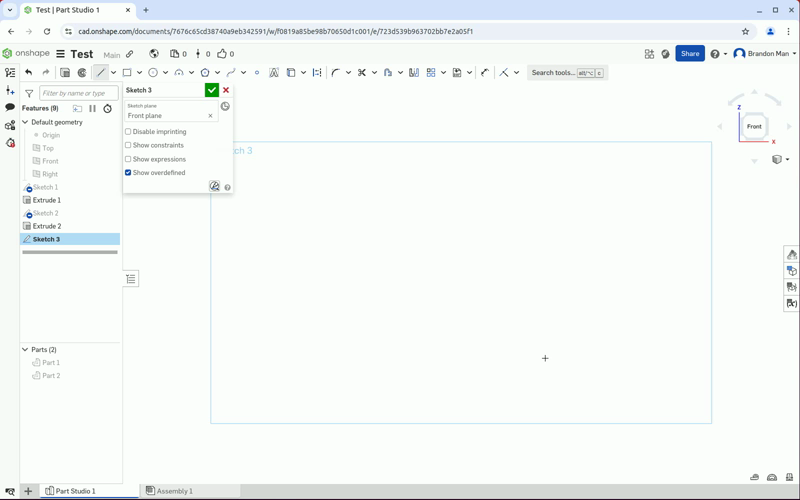
click(545, 357)
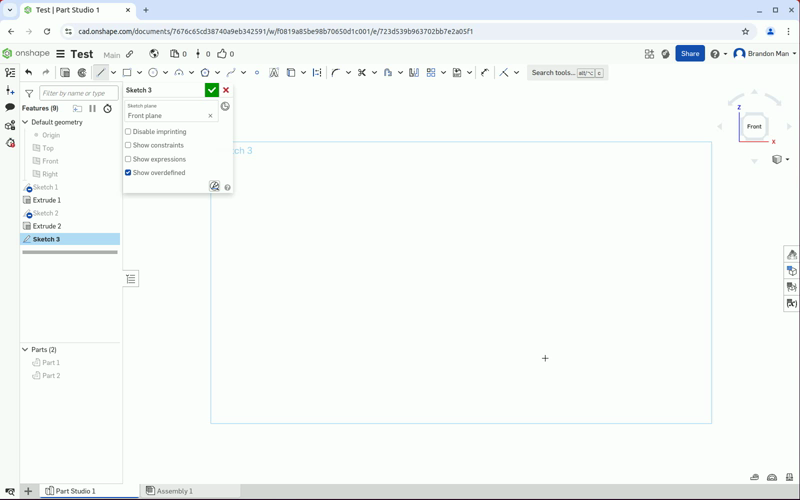
key_up(shift)
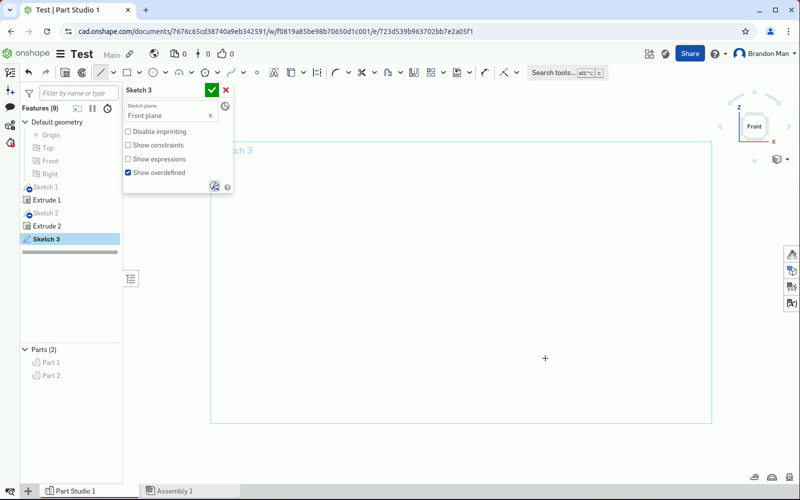
key_down(shift)
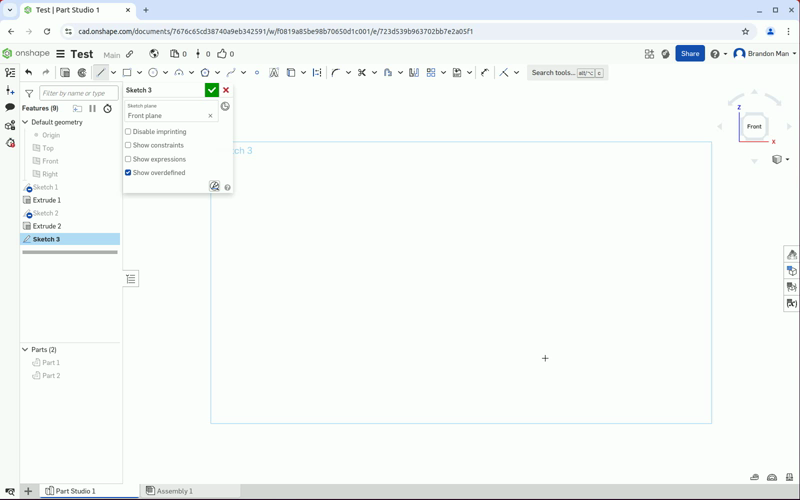
mouse_move(575, 357)
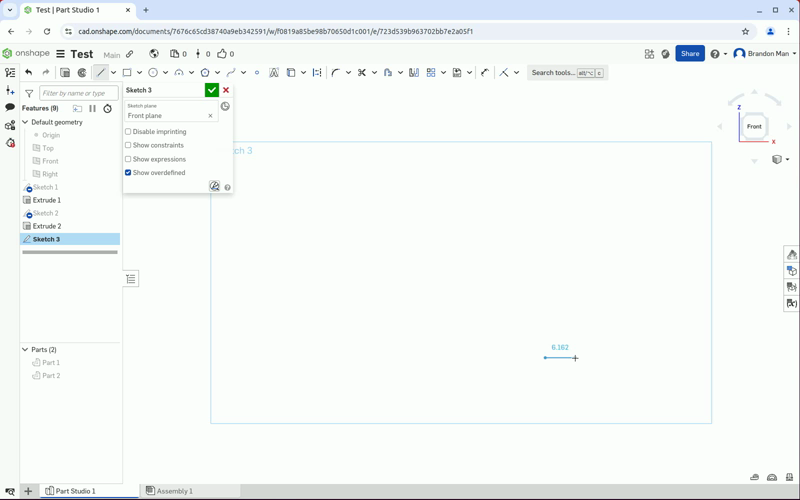
mouse_move(574, 372)
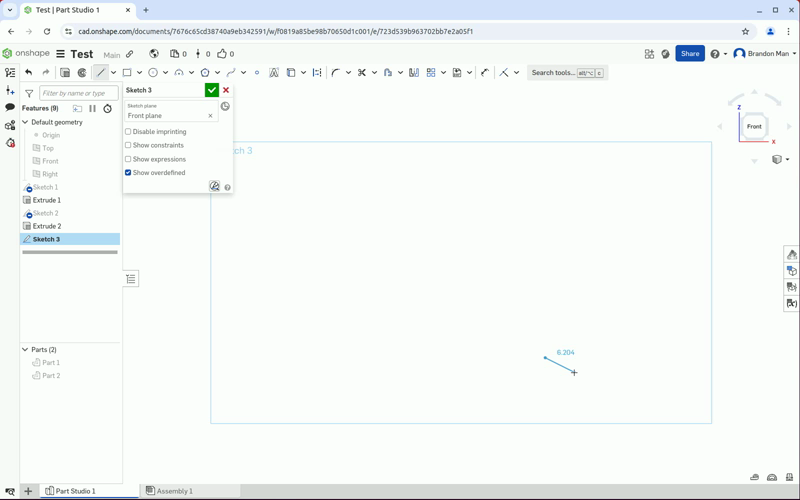
click(574, 372)
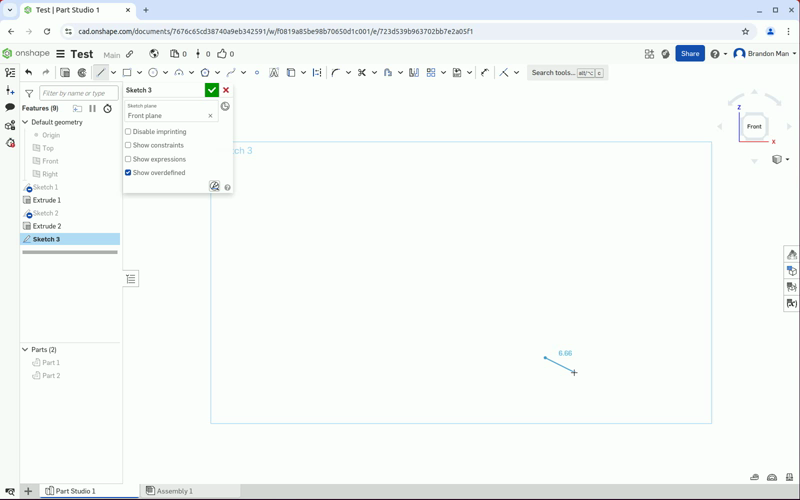
key_up(shift)
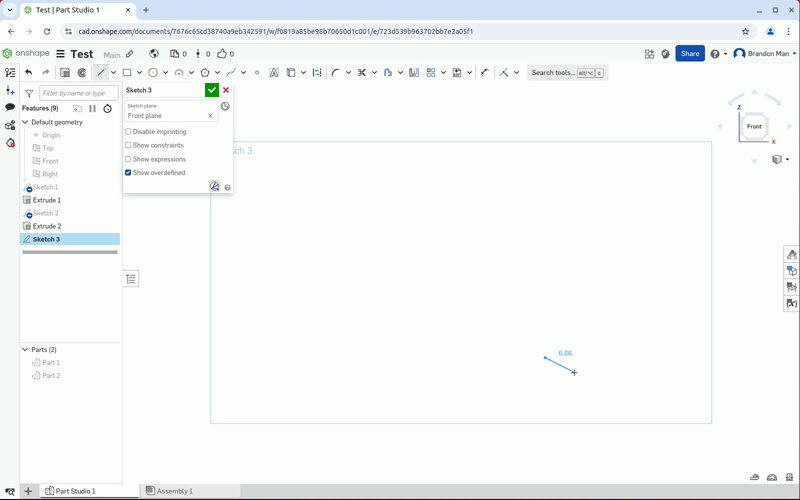
key_down(shift)
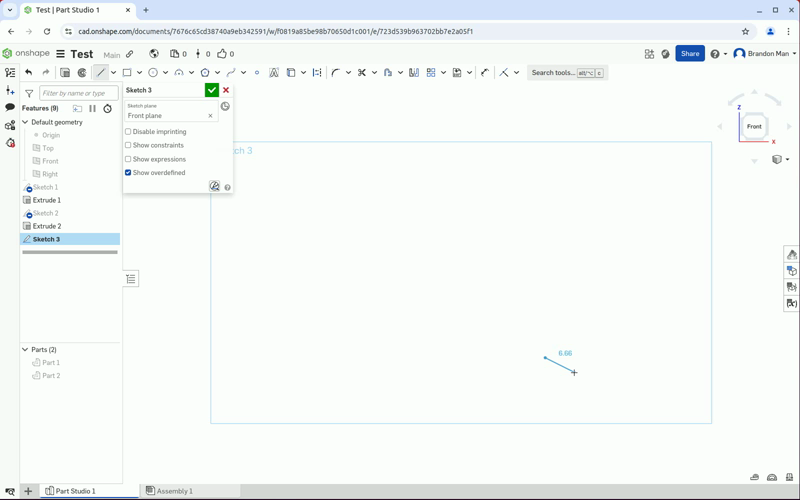
mouse_move(589, 372)
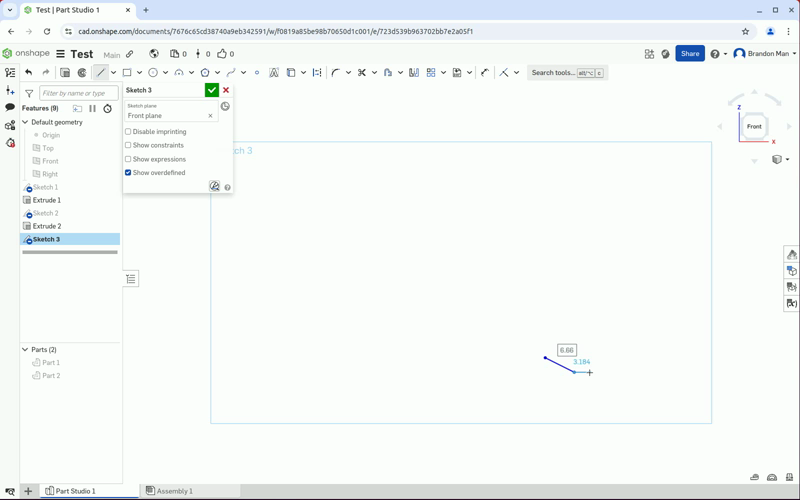
mouse_move(573, 354)
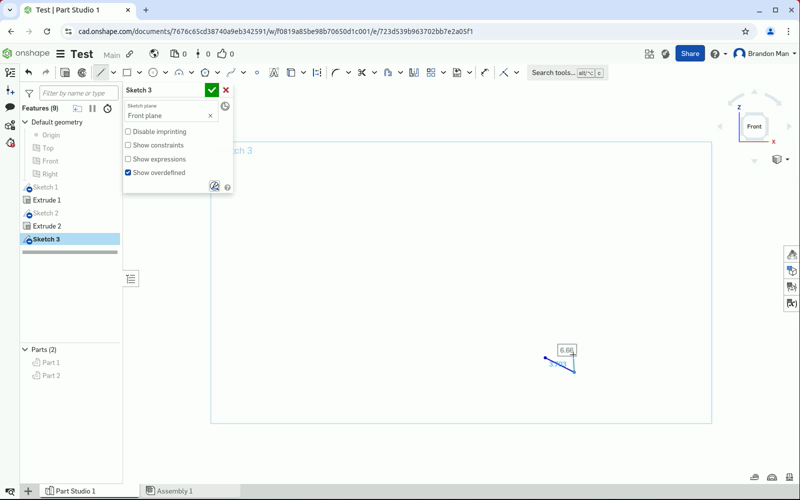
click(573, 354)
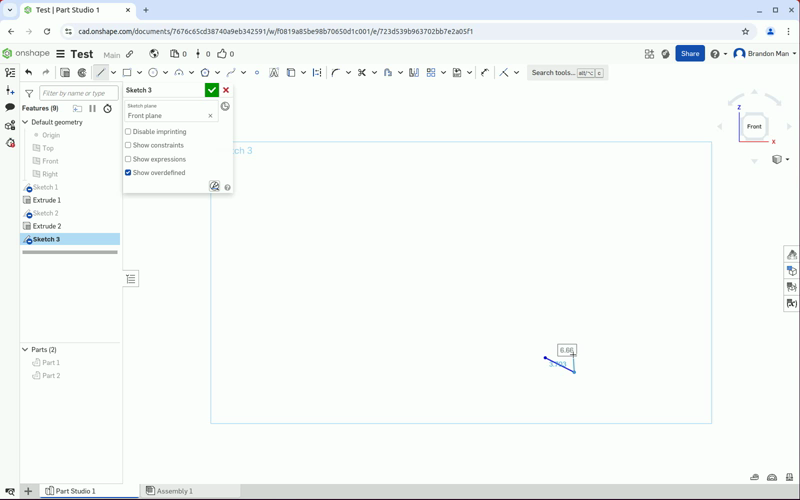
key_up(shift)
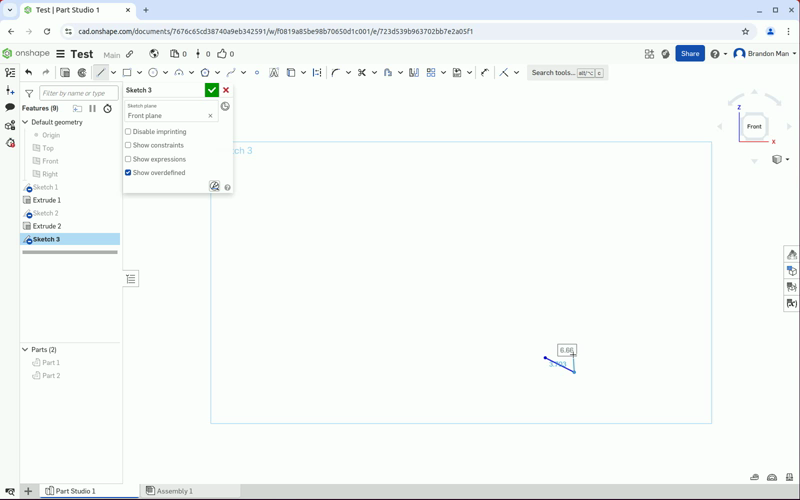
key_down(shift)
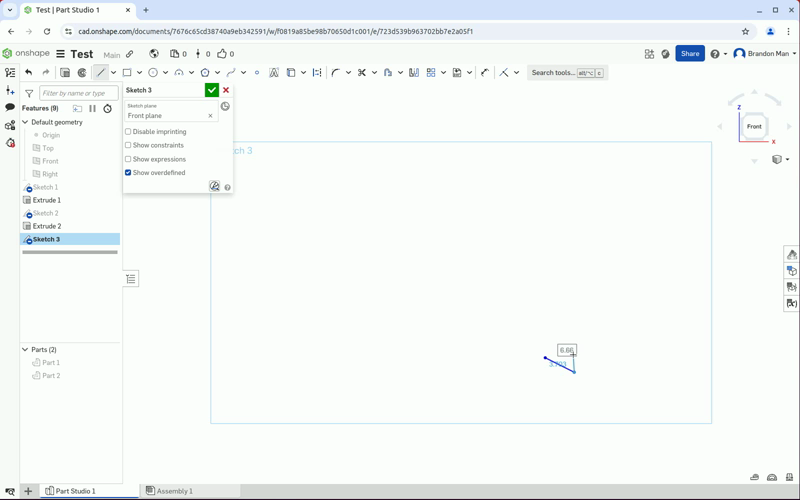
mouse_move(589, 354)
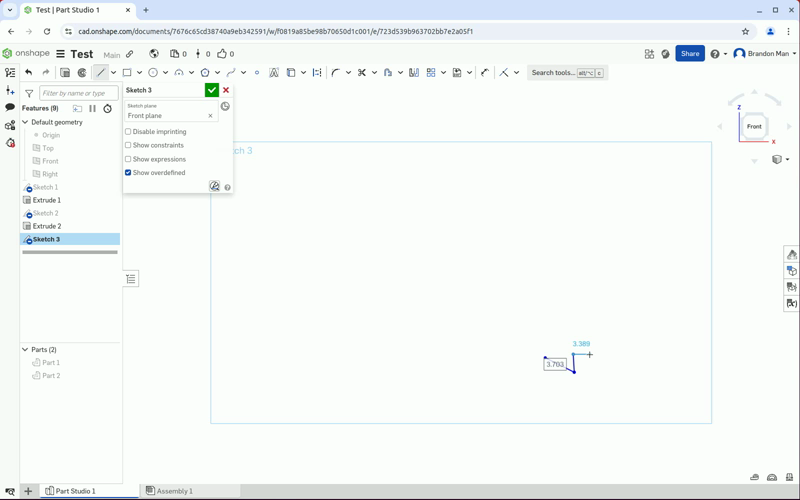
mouse_move(555, 342)
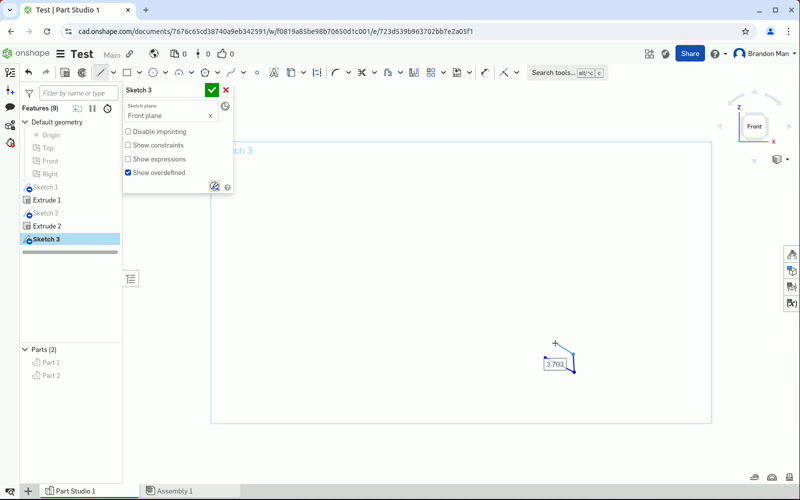
click(555, 342)
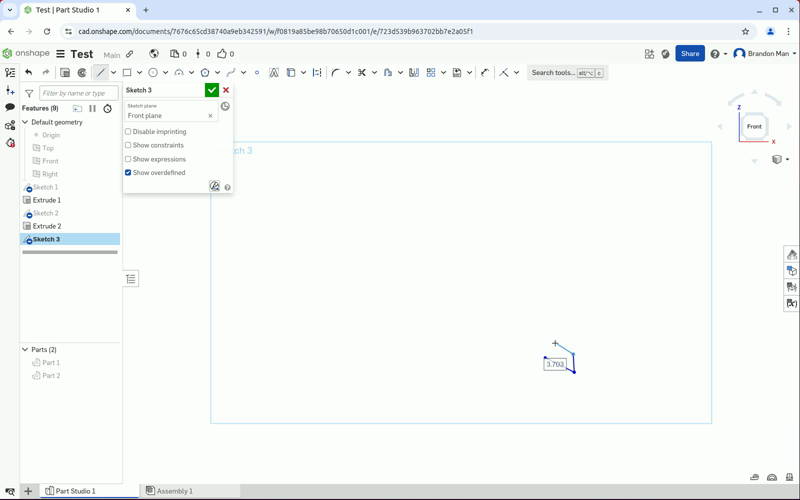
key_up(shift)
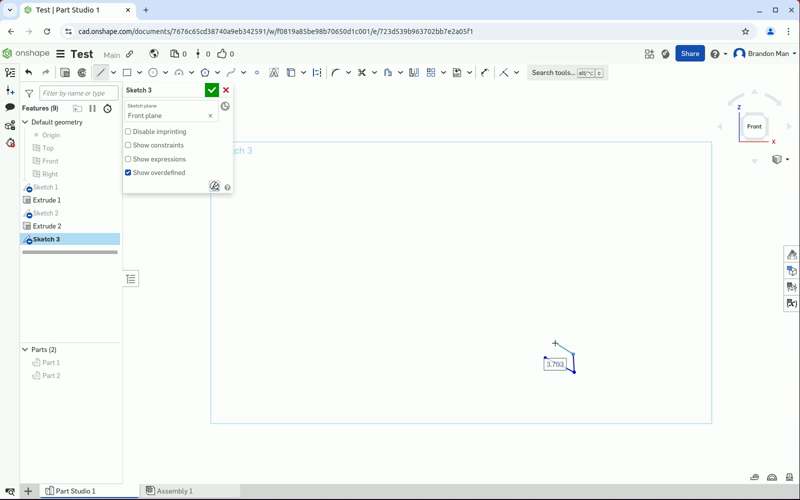
key(esc)
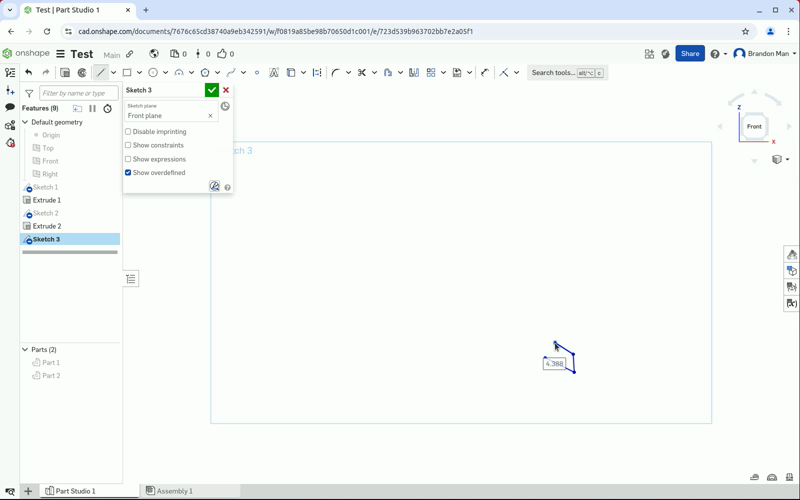
key(a)
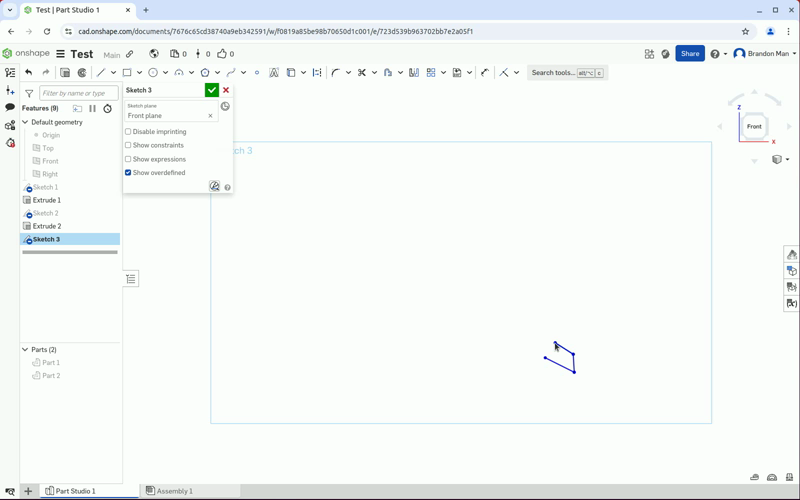
mouse_move(555, 342)
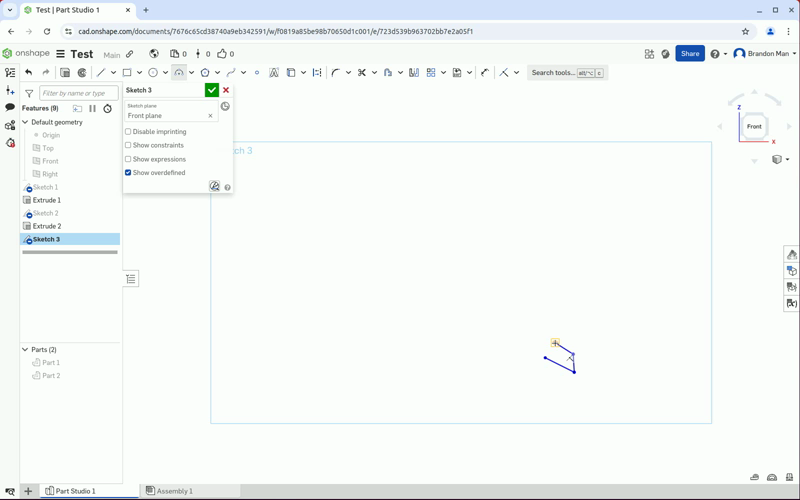
click(555, 342)
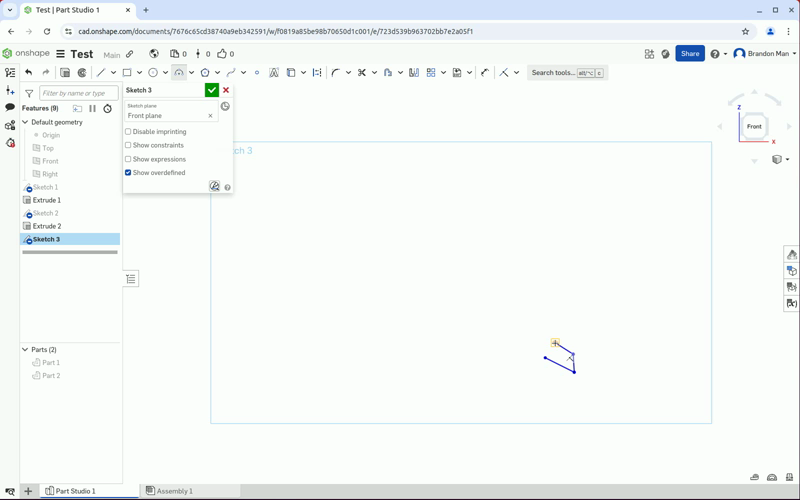
mouse_move(545, 357)
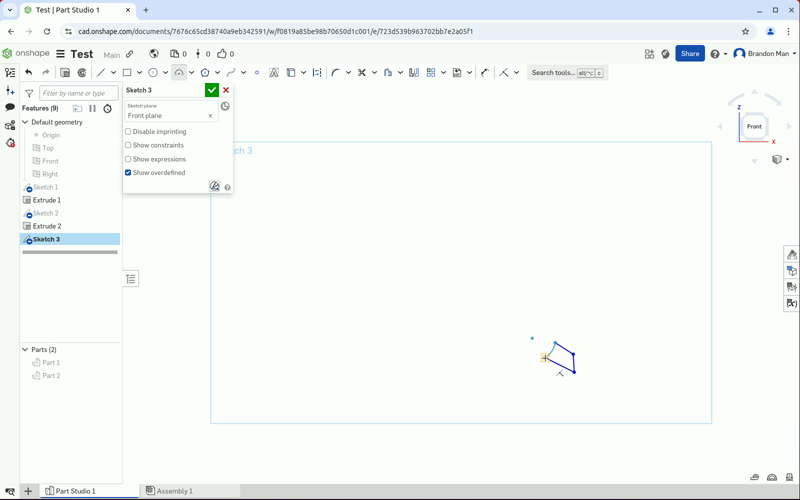
click(545, 357)
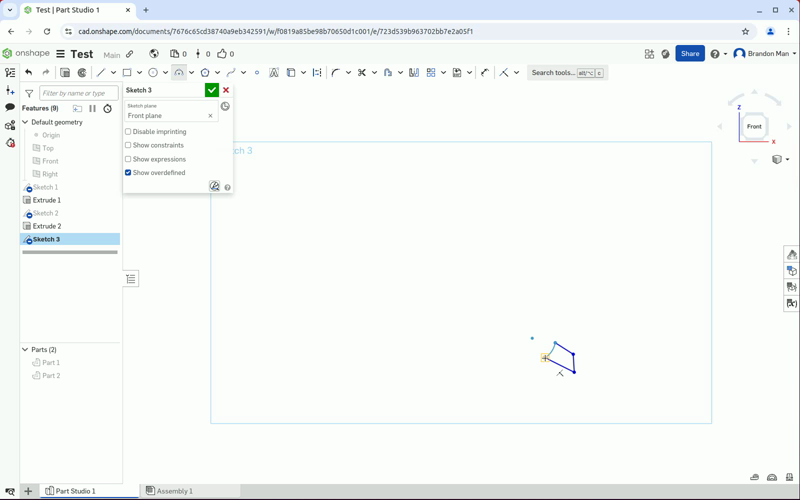
key_down(shift)
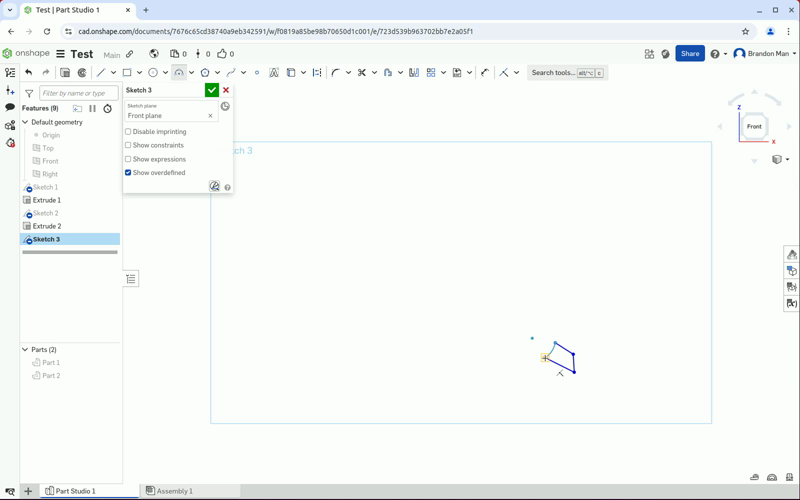
mouse_move(550, 350)
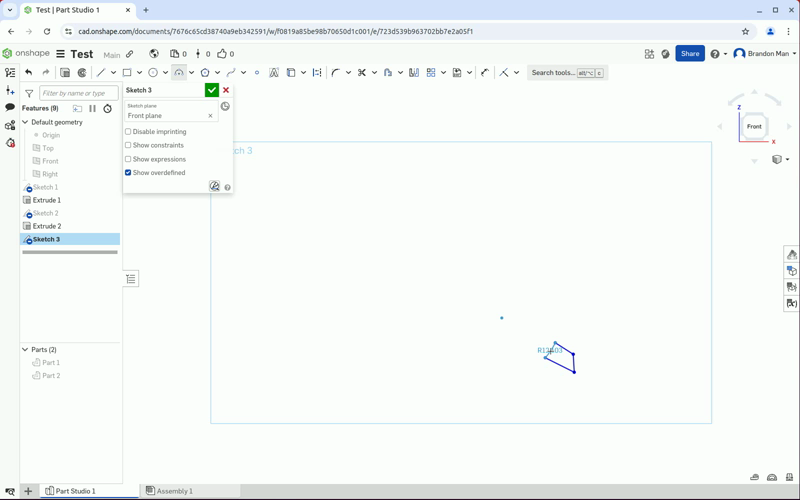
click(550, 350)
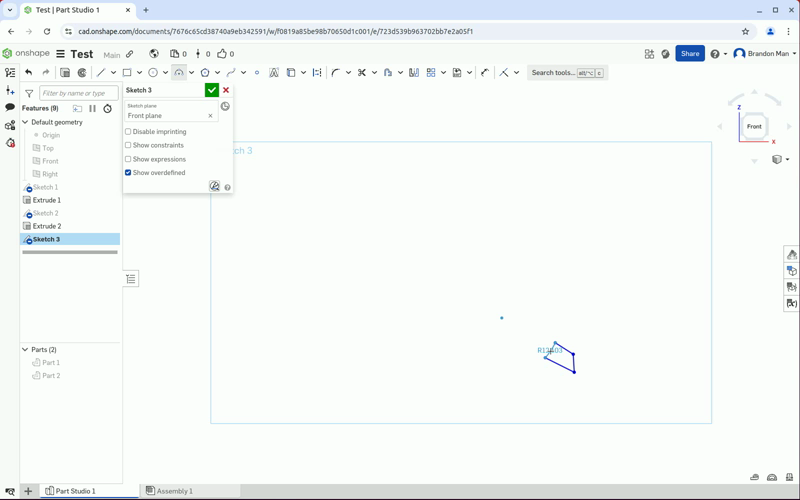
key_up(shift)
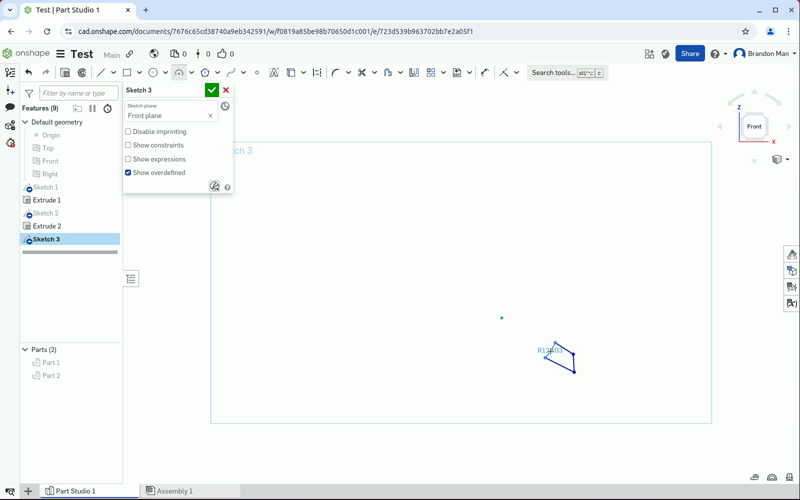
key(esc)
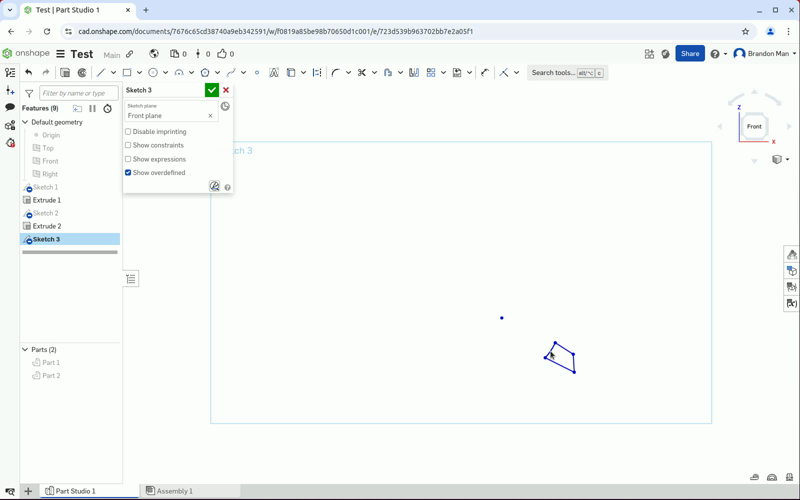
key(c)
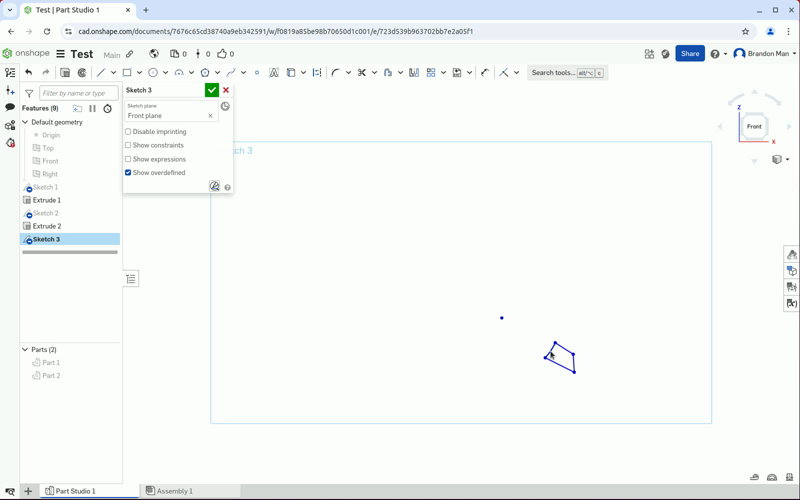
key_down(shift)
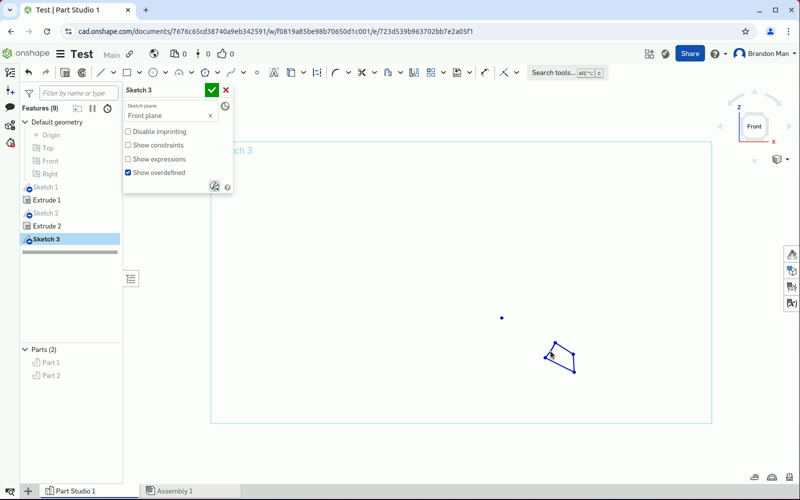
mouse_move(561, 356)
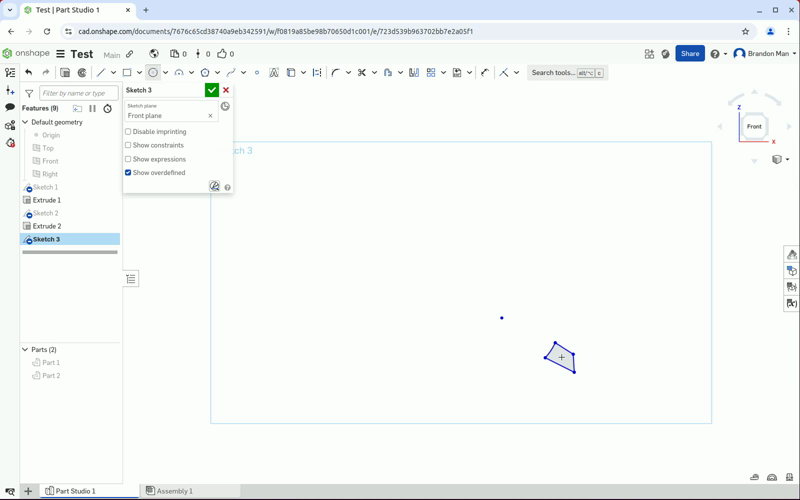
click(561, 356)
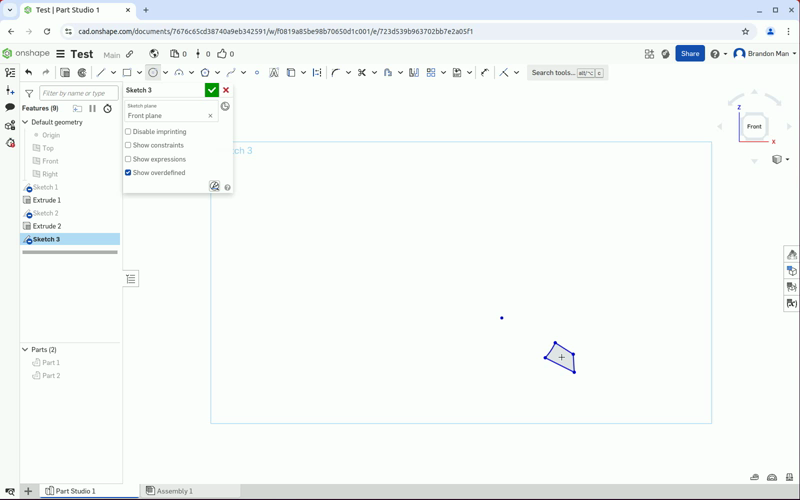
key_up(shift)
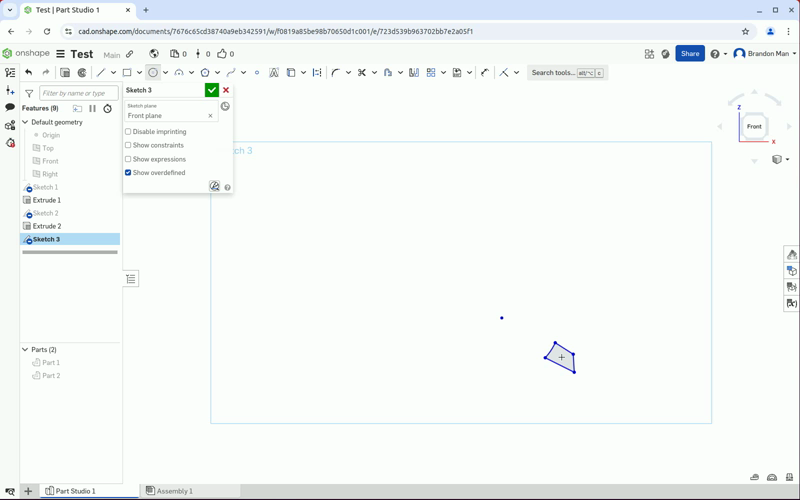
mouse_move(567, 356)
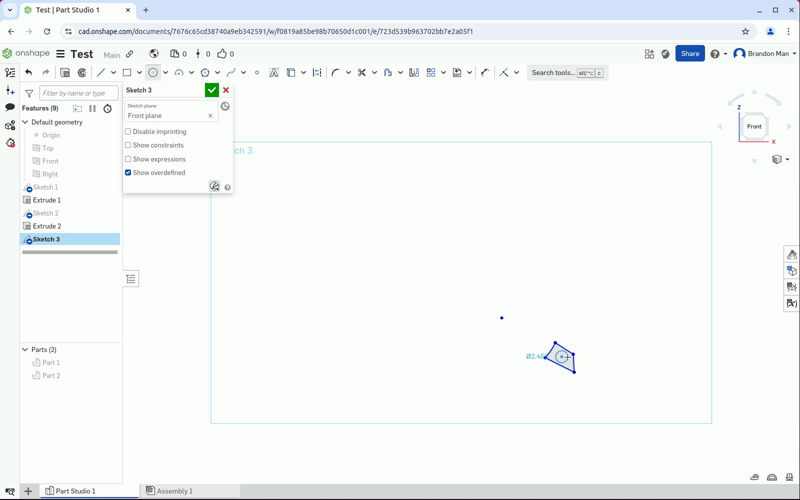
click(567, 356)
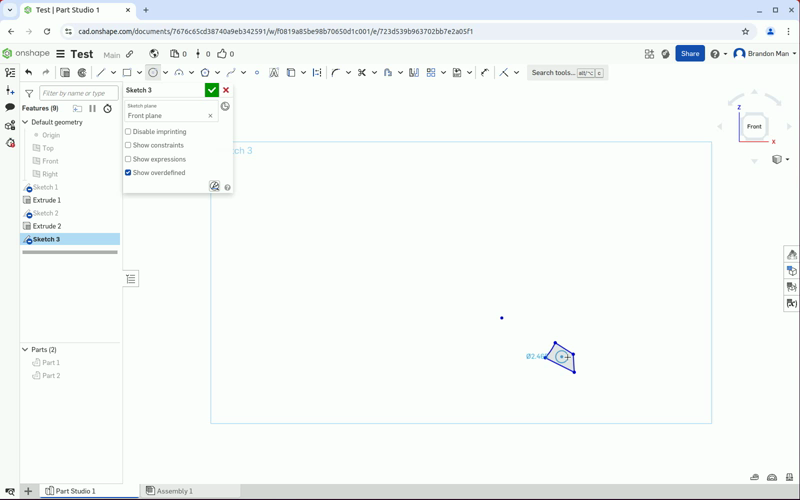
key(esc)
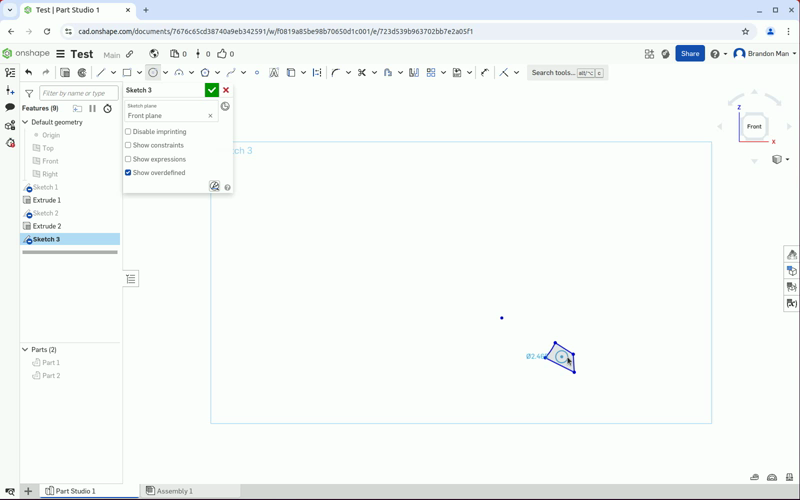
mouse_move(570, 363)
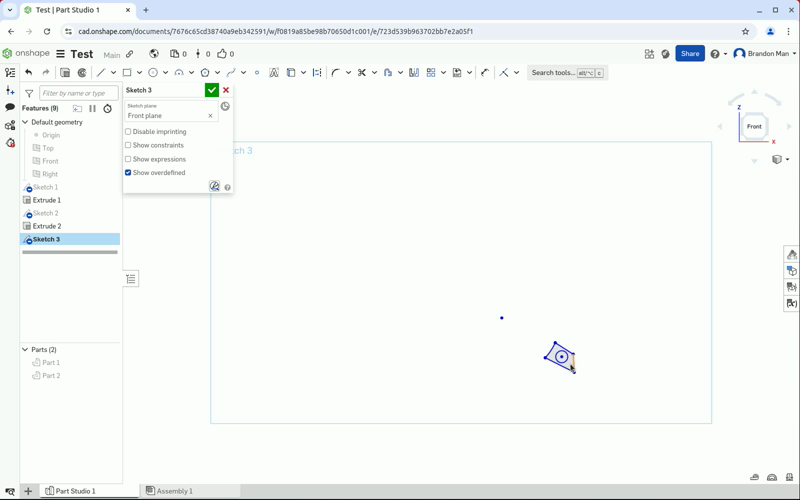
scroll(6)
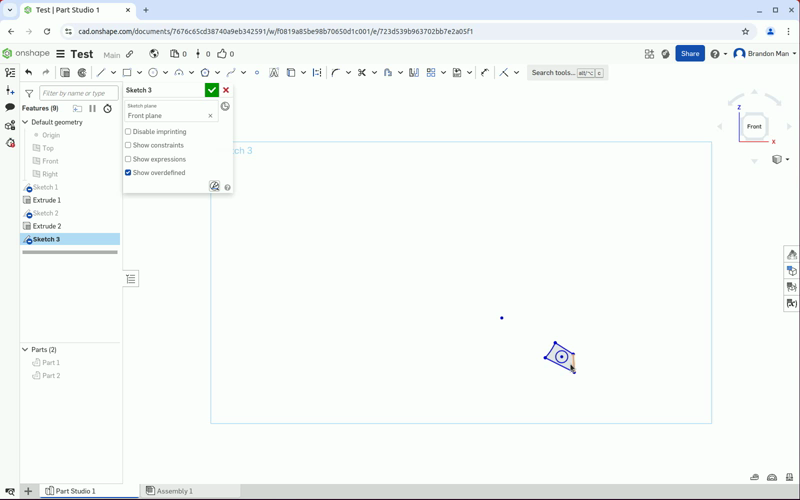
scroll(6)
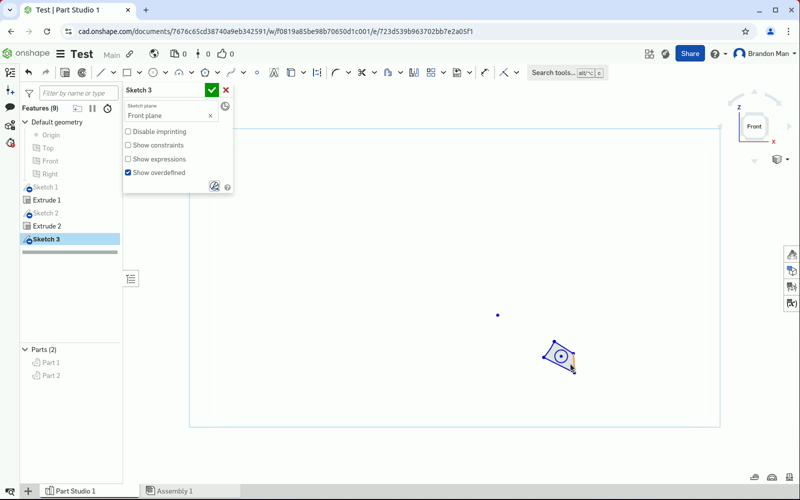
scroll(6)
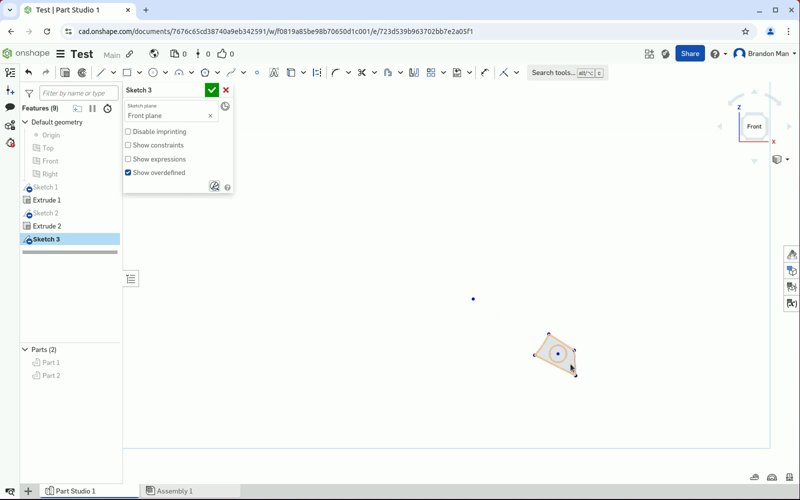
scroll(6)
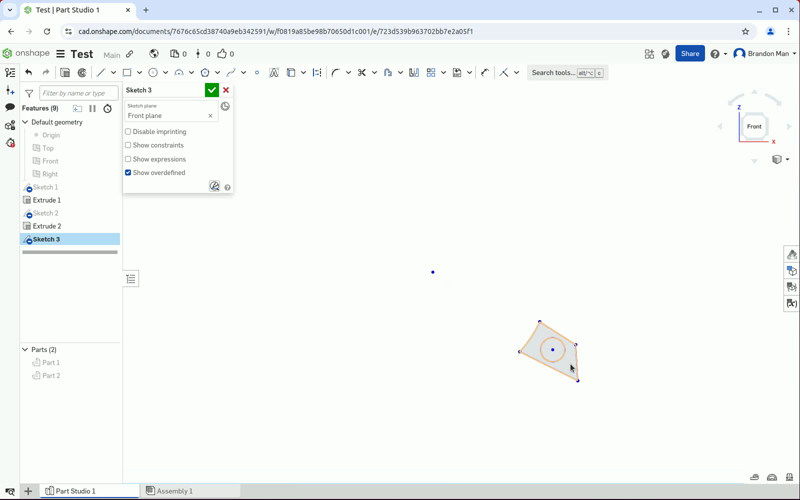
scroll(6)
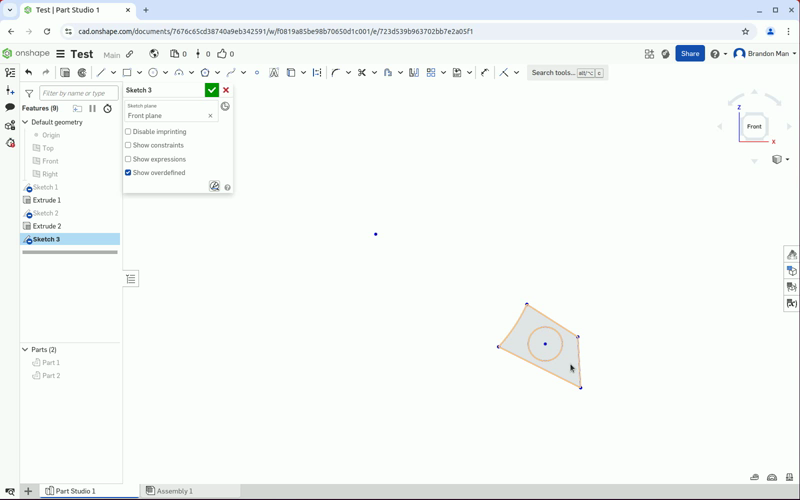
scroll(6)
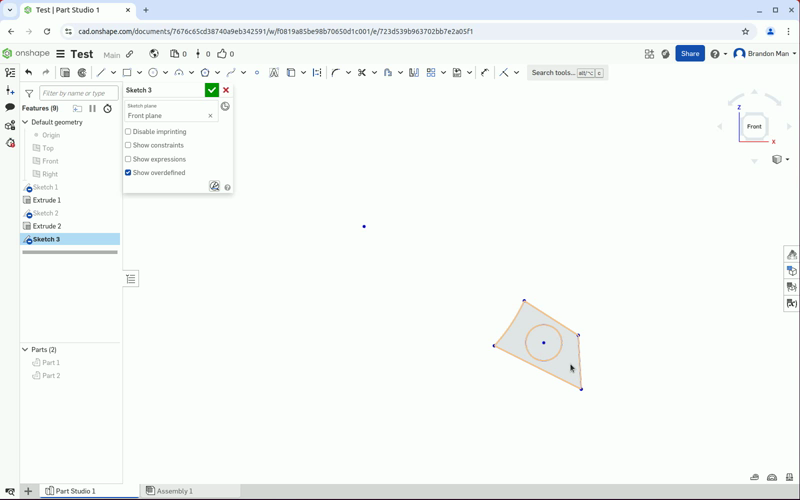
scroll(6)
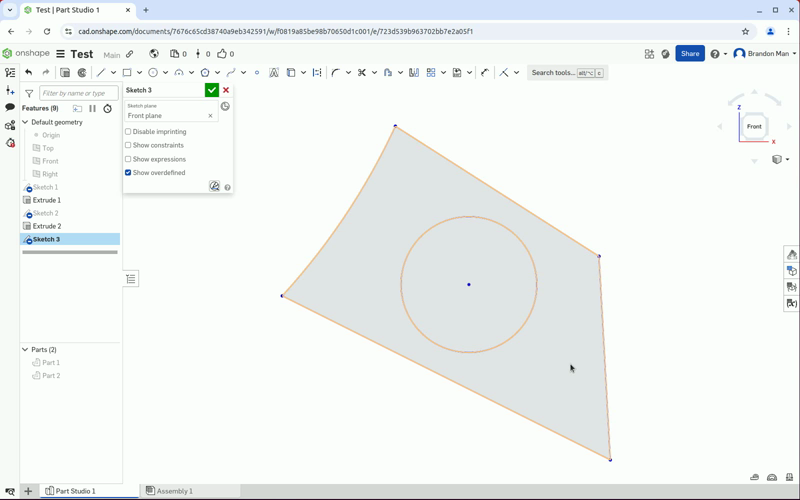
click(570, 363)
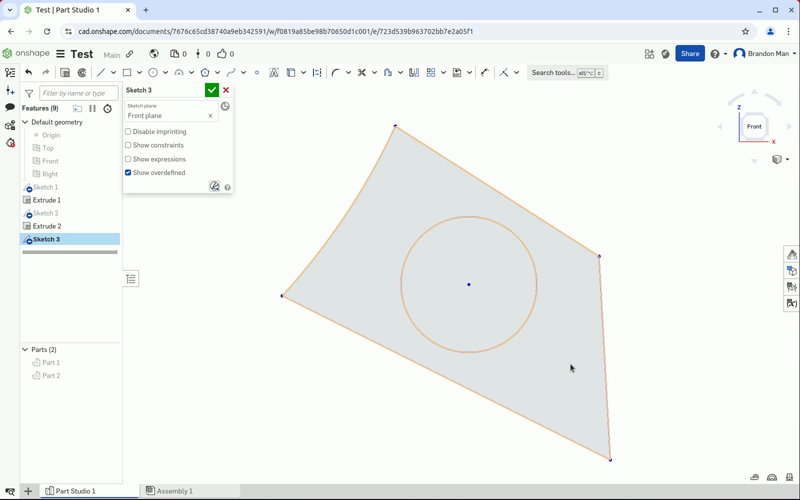
scroll(-6)
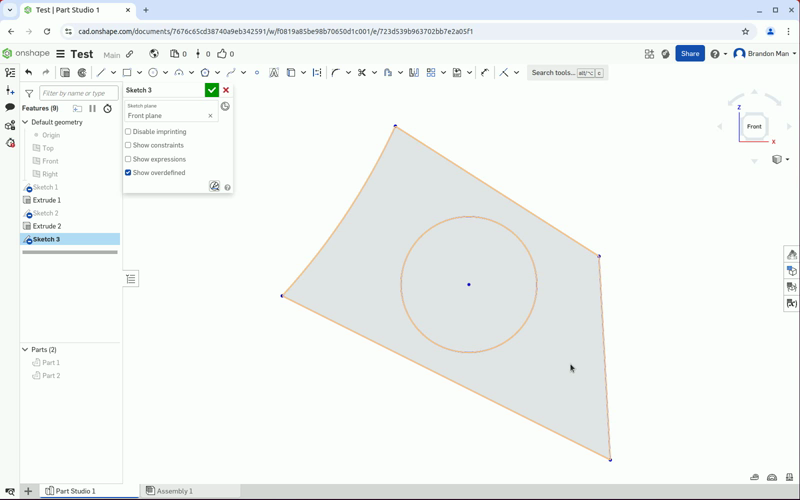
scroll(-6)
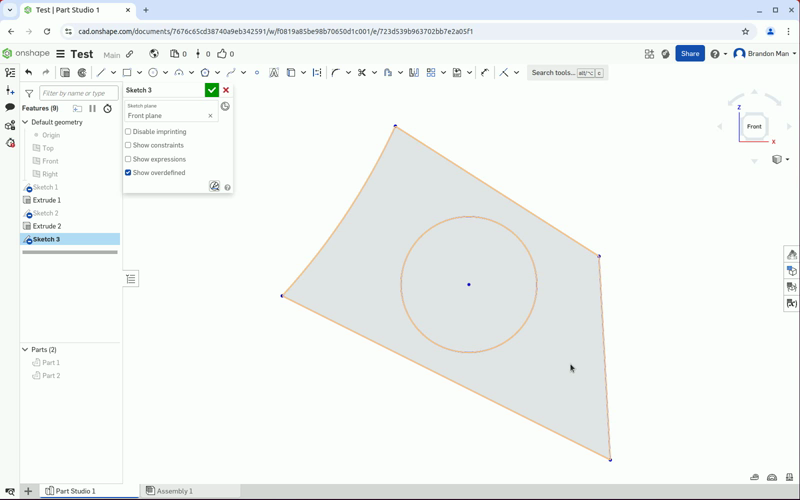
scroll(-6)
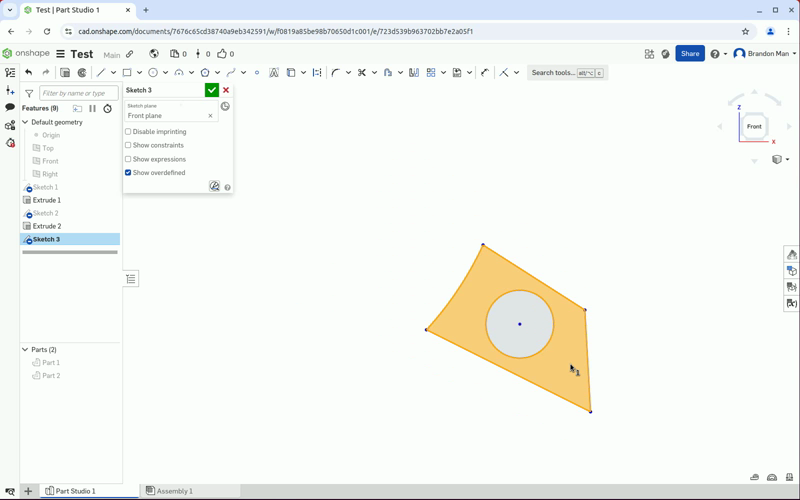
scroll(-6)
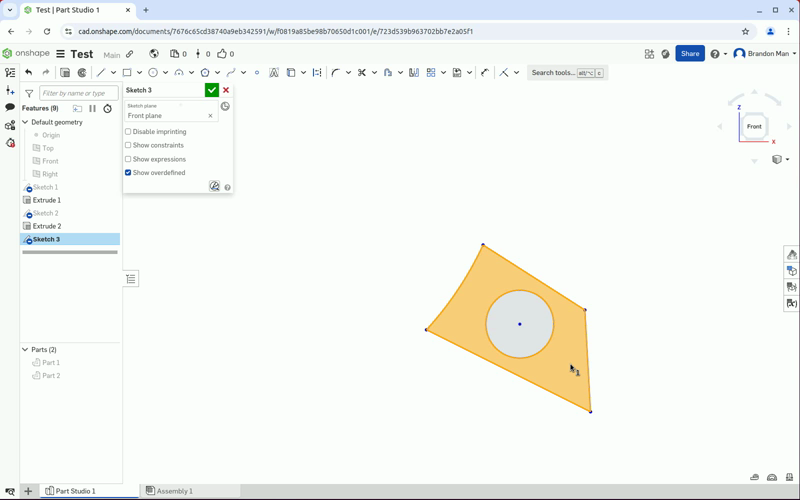
scroll(-6)
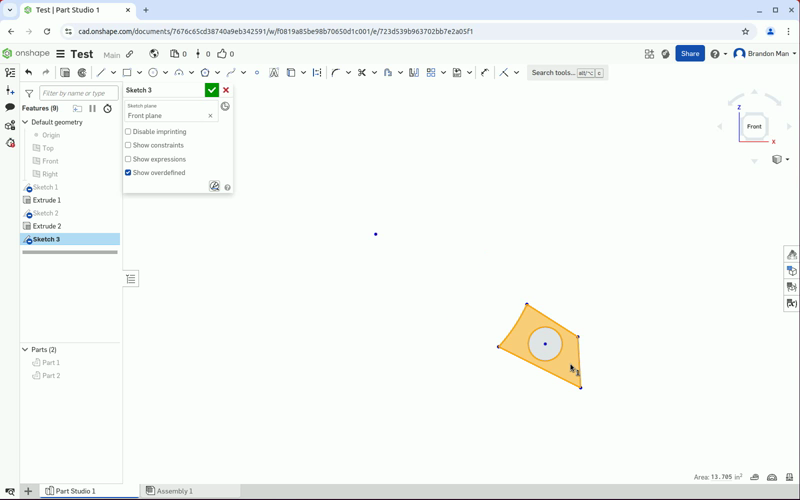
scroll(-6)
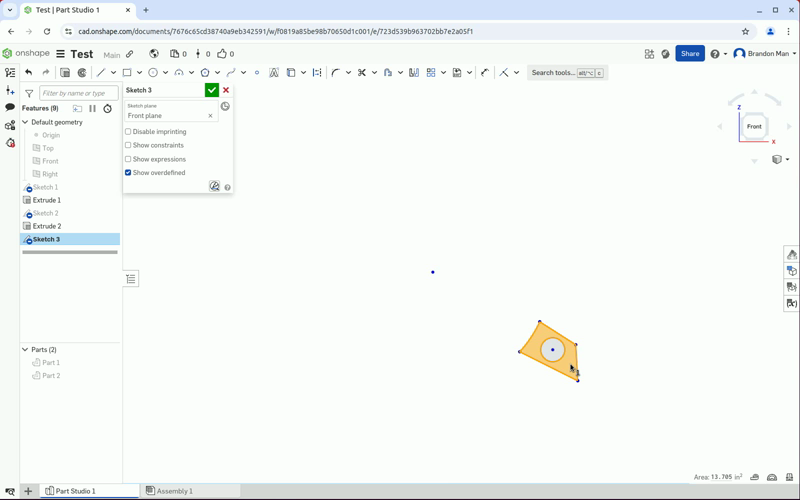
scroll(-6)
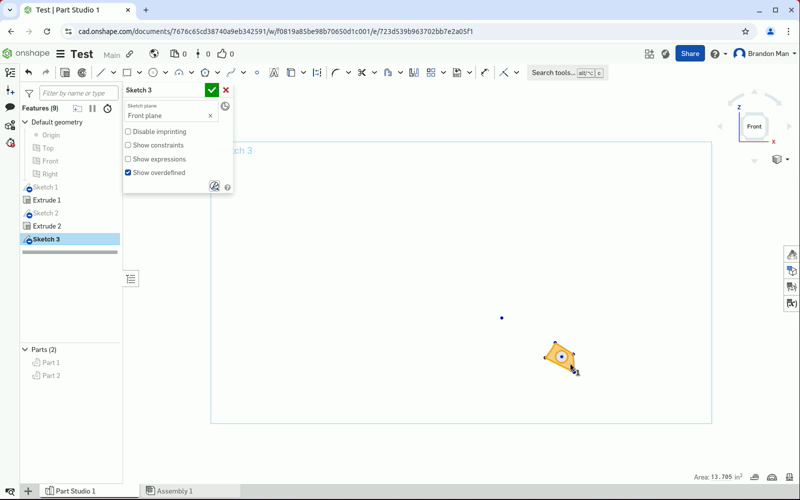
mouse_move(73, 352)
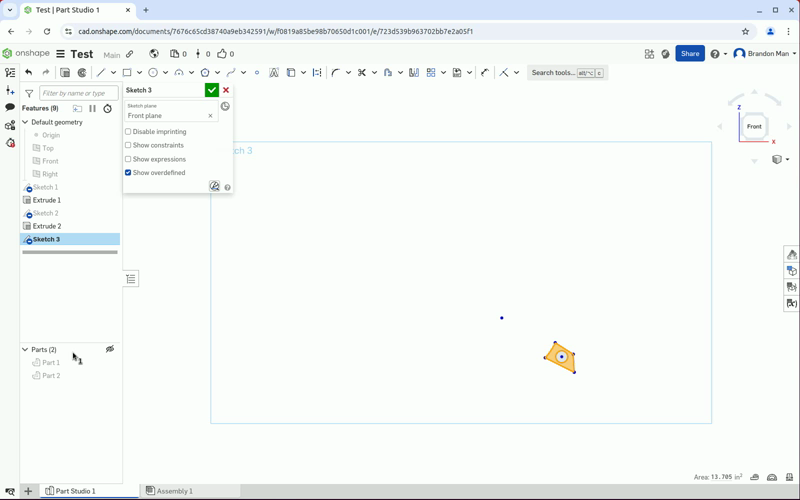
key(shift+y)
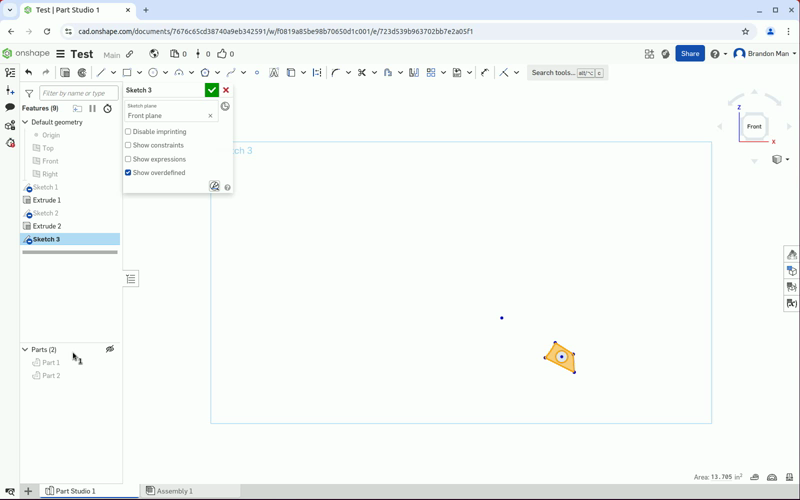
key(shift+e)
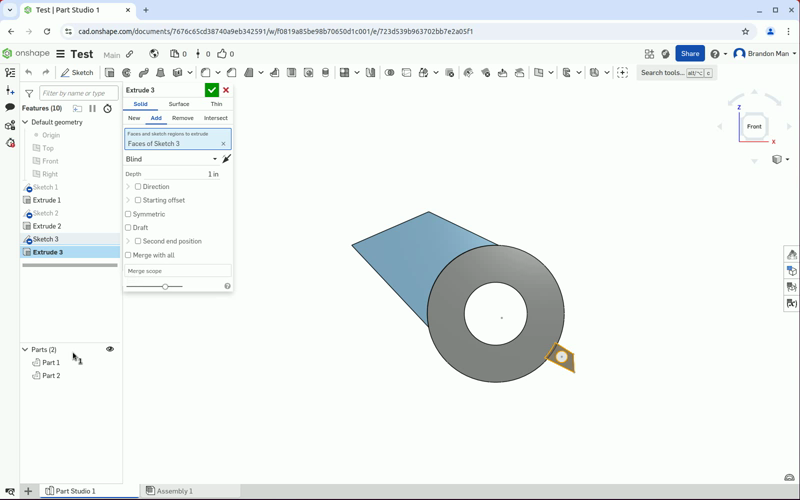
mouse_move(143, 106)
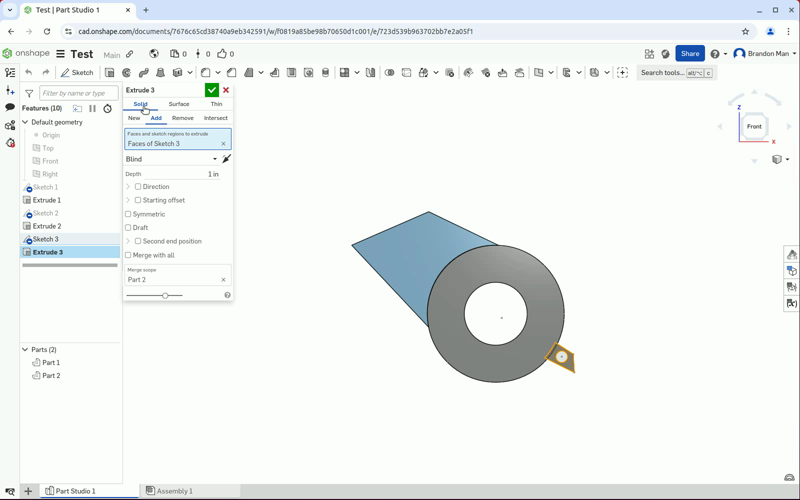
click(143, 106)
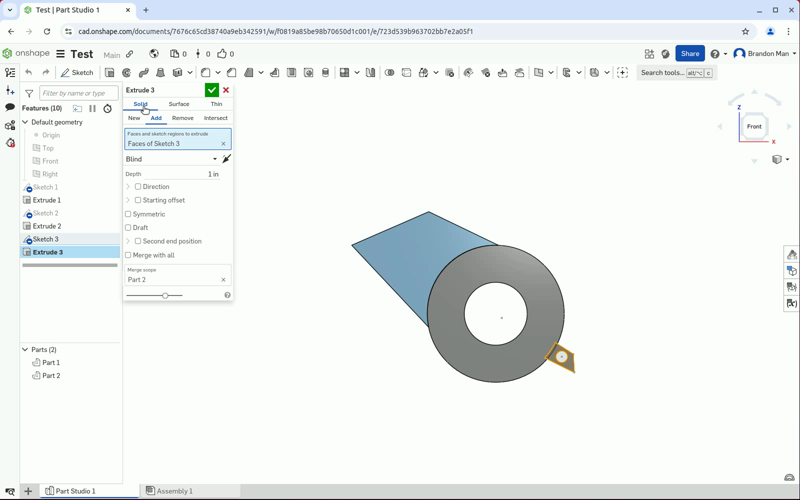
mouse_move(137, 120)
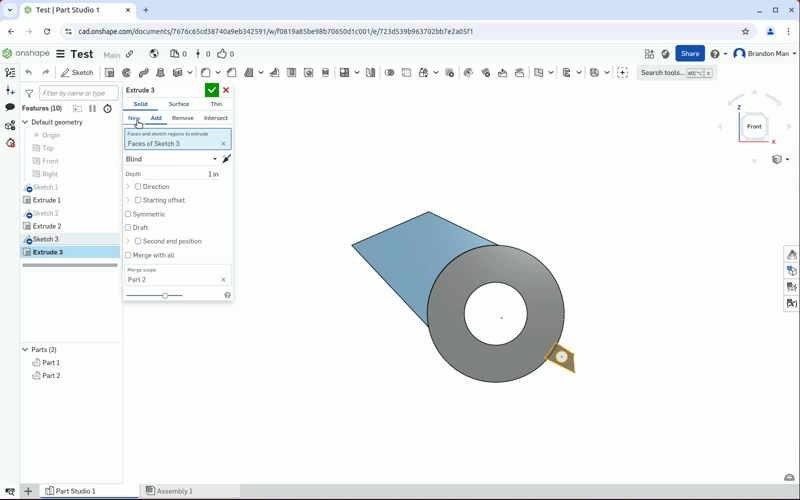
click(137, 120)
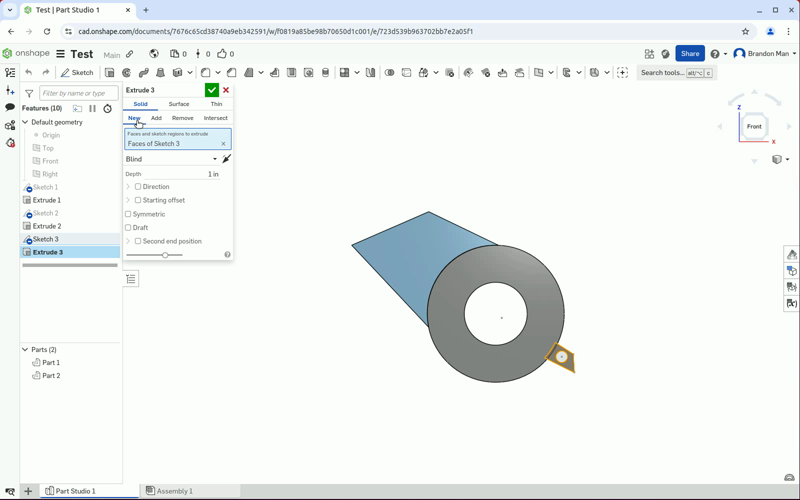
key(tab, 4)
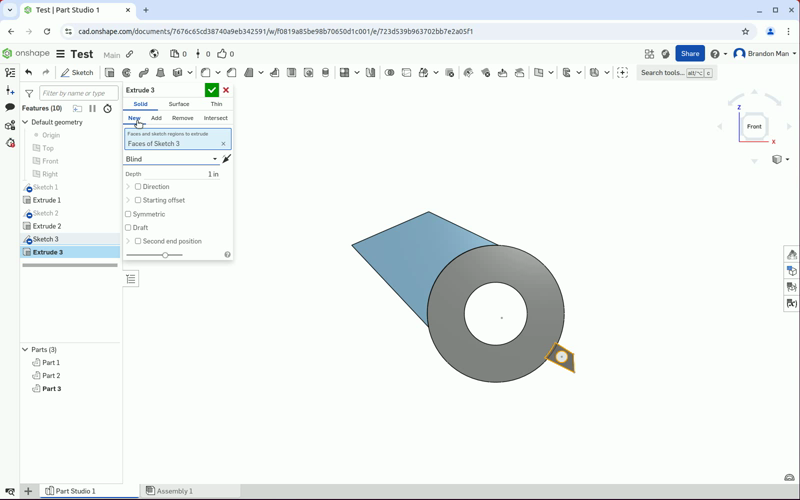
text(2.407)
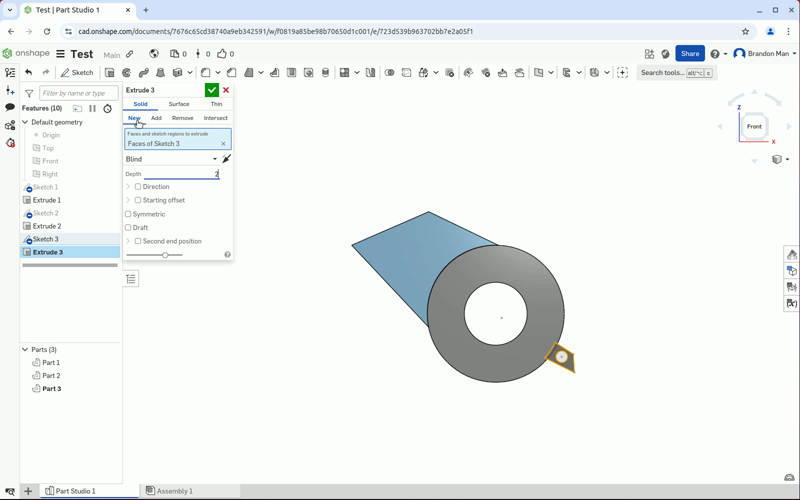
key(enter)
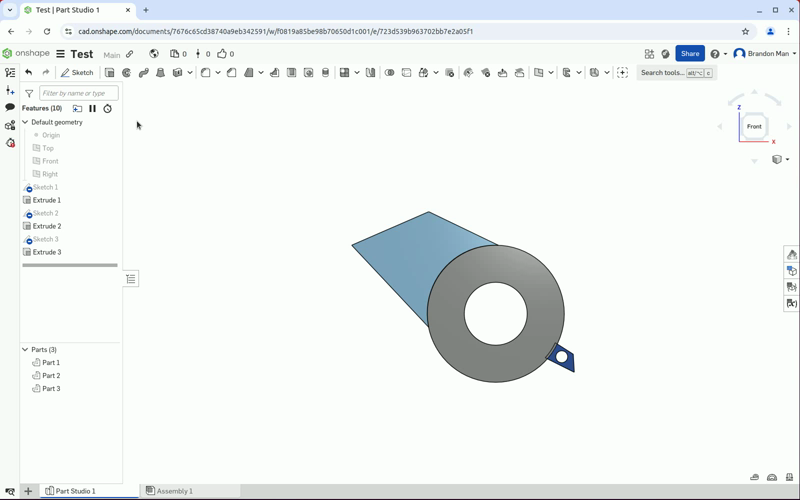
key(shift+h)
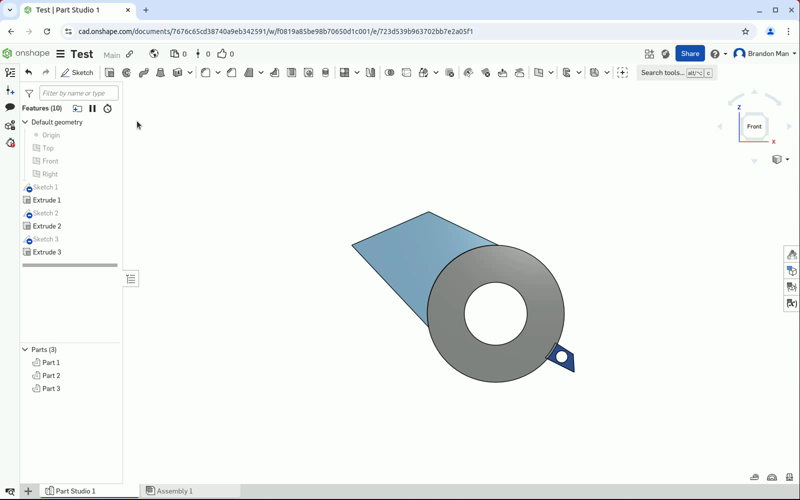
key(shift+h)
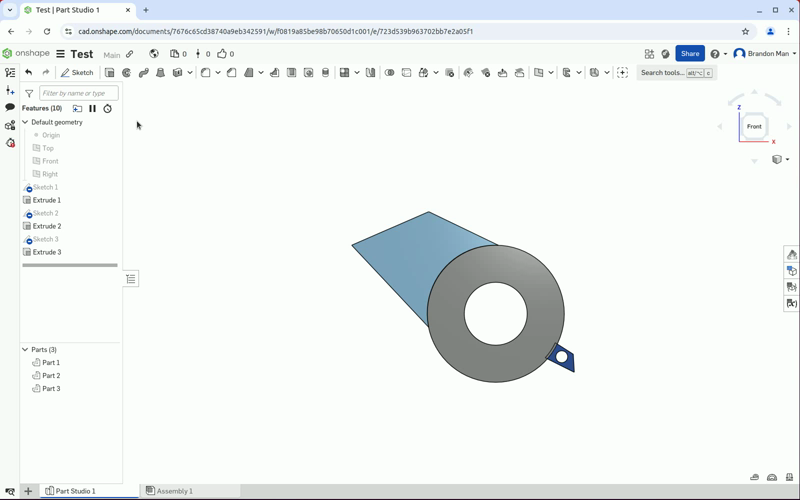
mouse_move(73, 189)
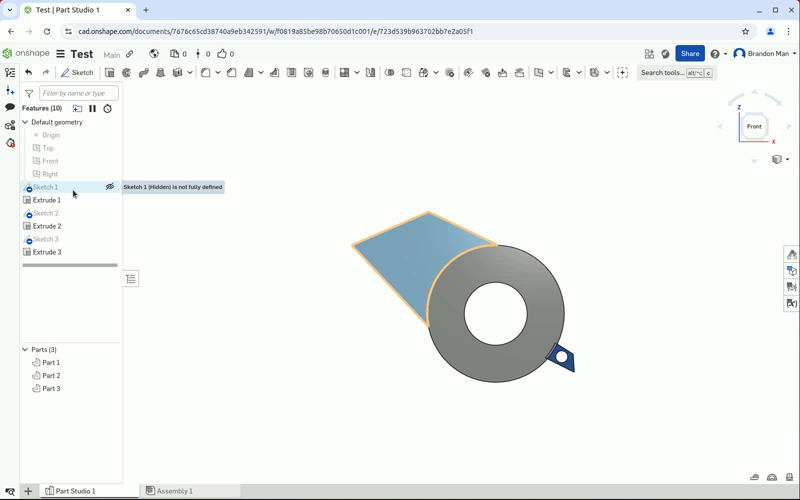
click(73, 189)
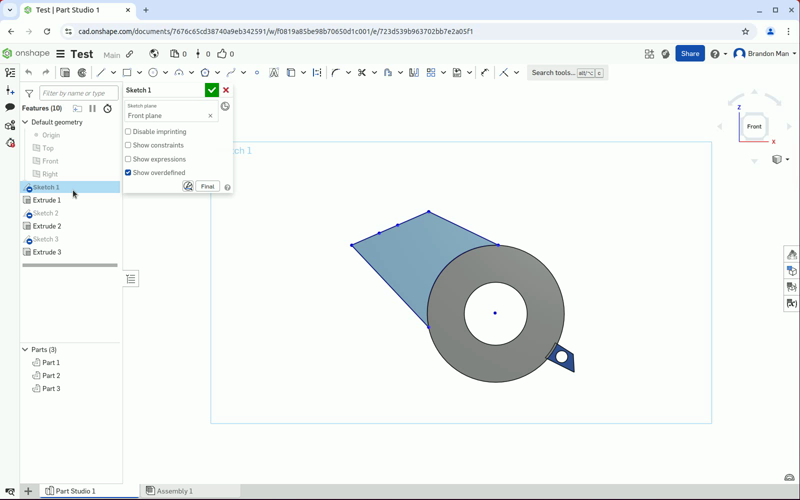
mouse_move(229, 92)
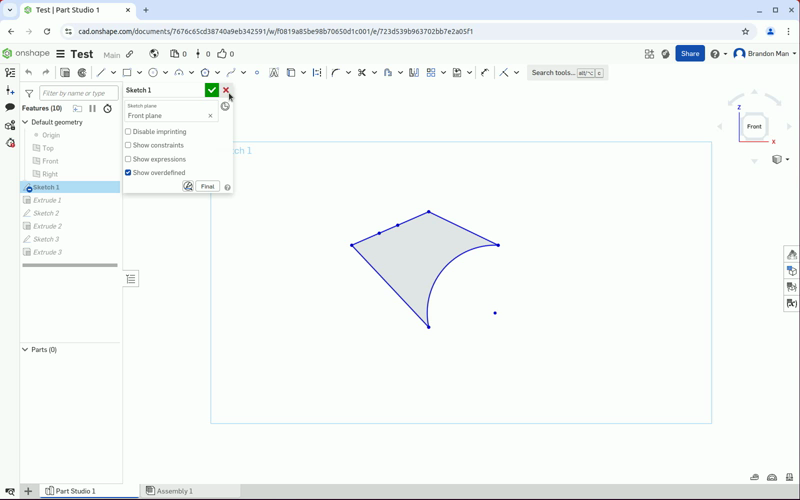
click(229, 92)
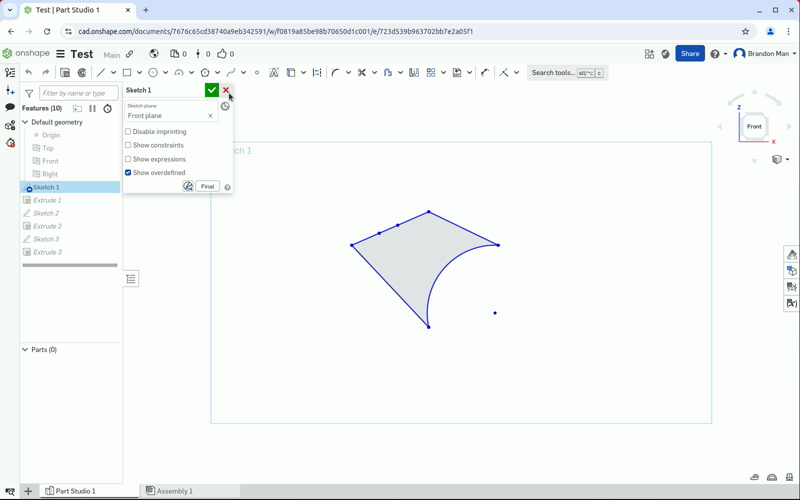
key(shift+s)
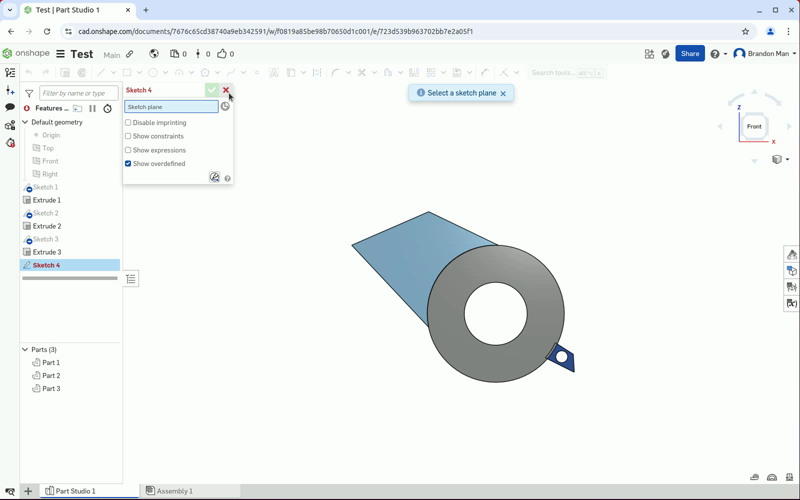
mouse_move(73, 163)
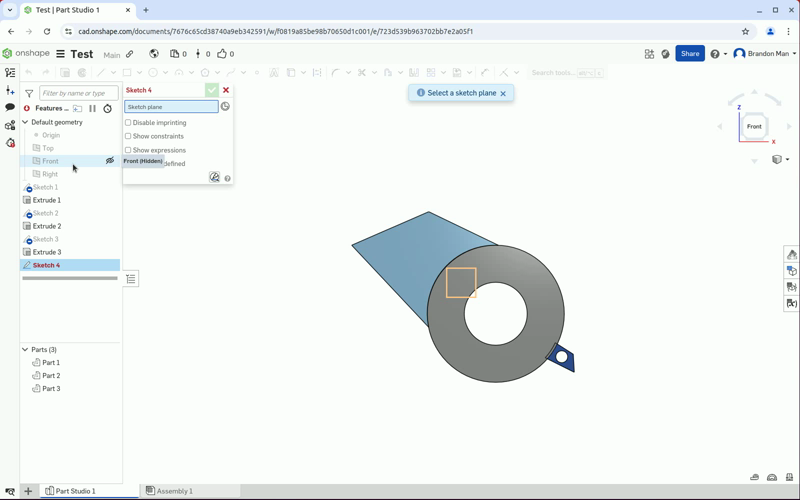
click(73, 163)
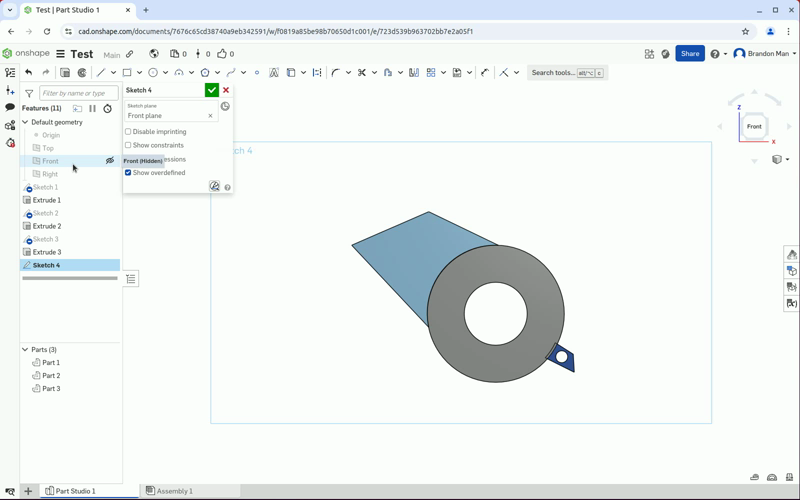
mouse_move(73, 352)
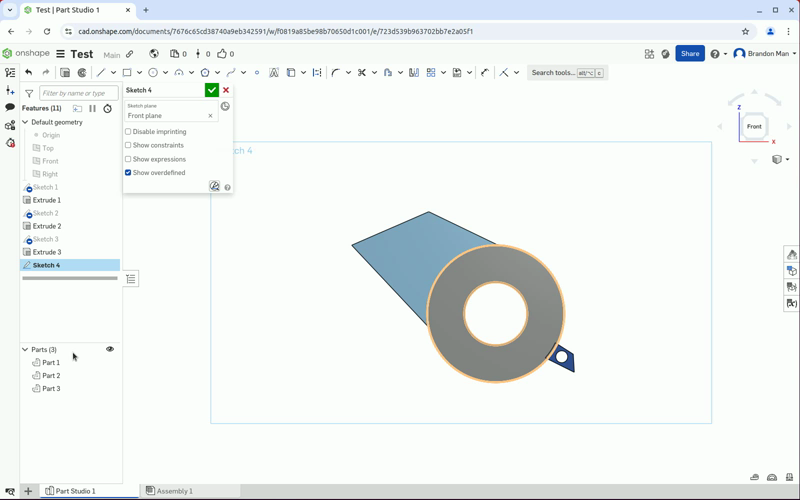
key(y)
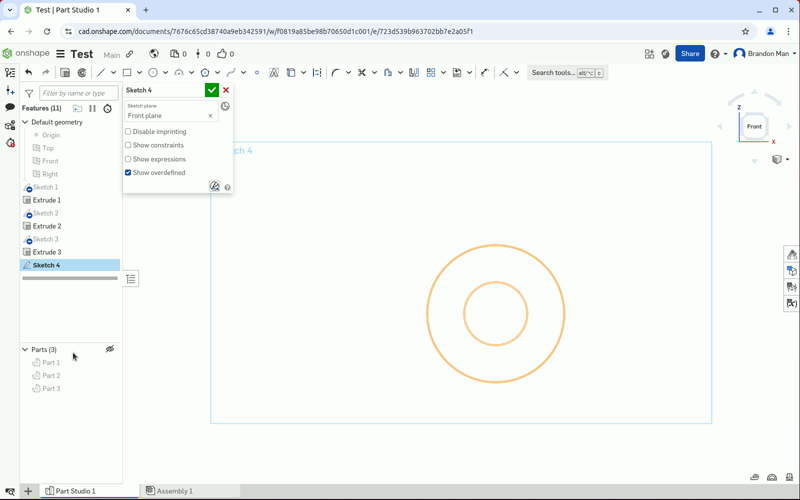
key(l)
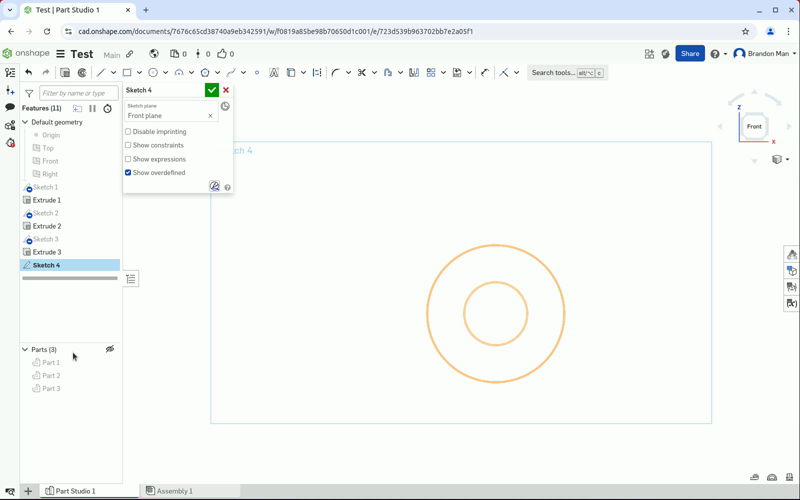
key_down(shift)
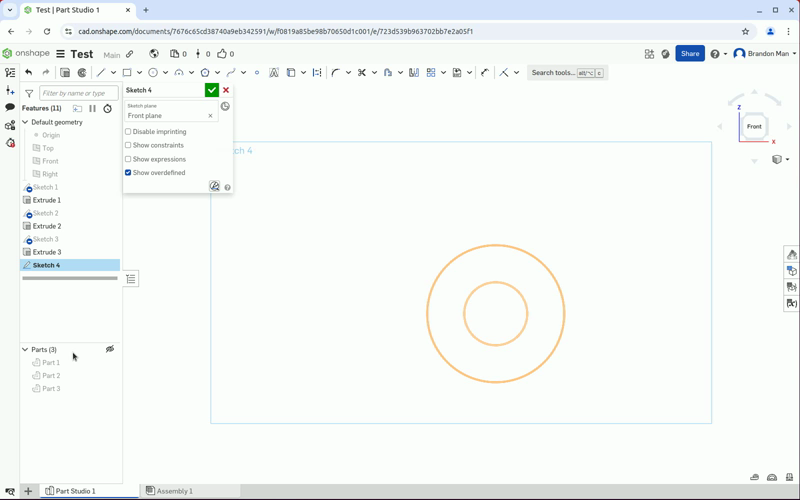
mouse_move(362, 220)
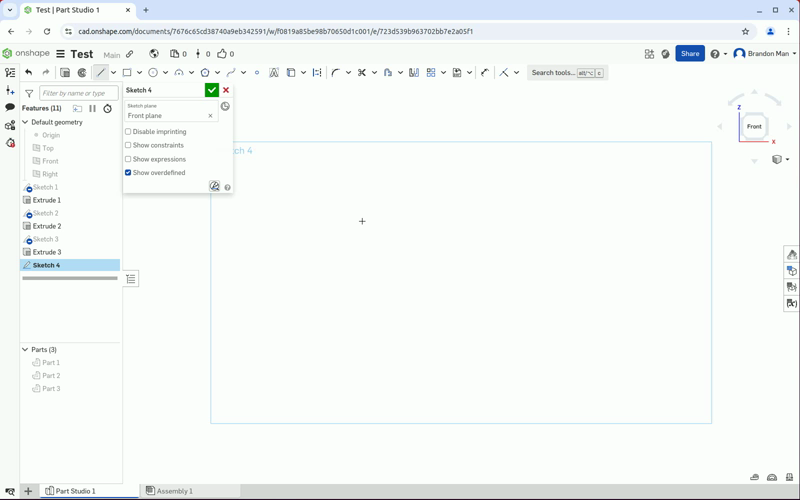
click(362, 220)
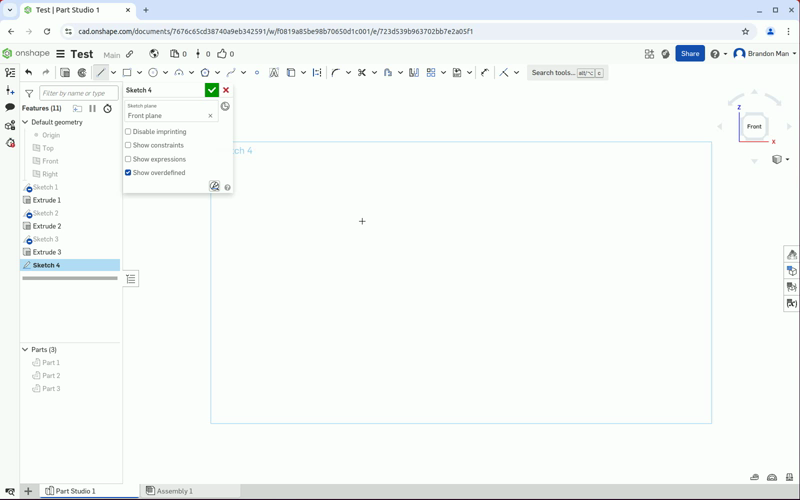
key_up(shift)
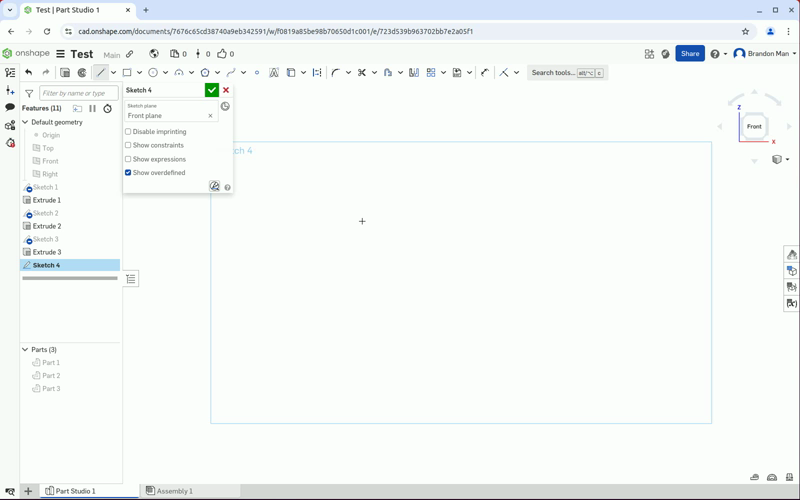
key_down(shift)
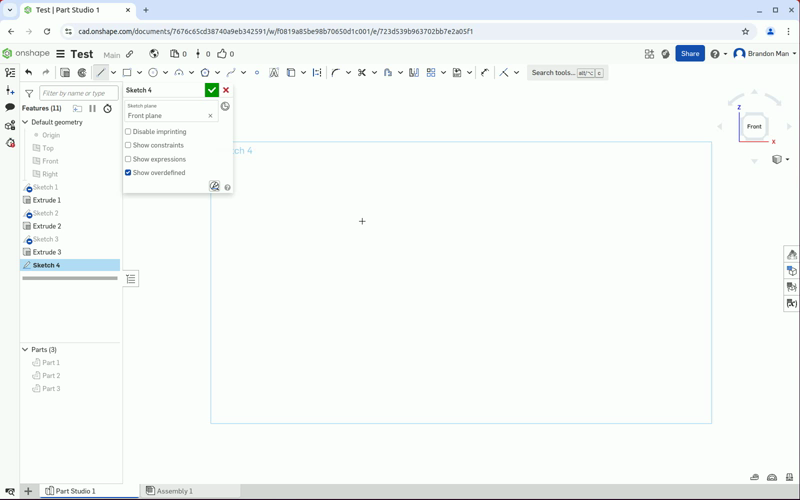
mouse_move(392, 220)
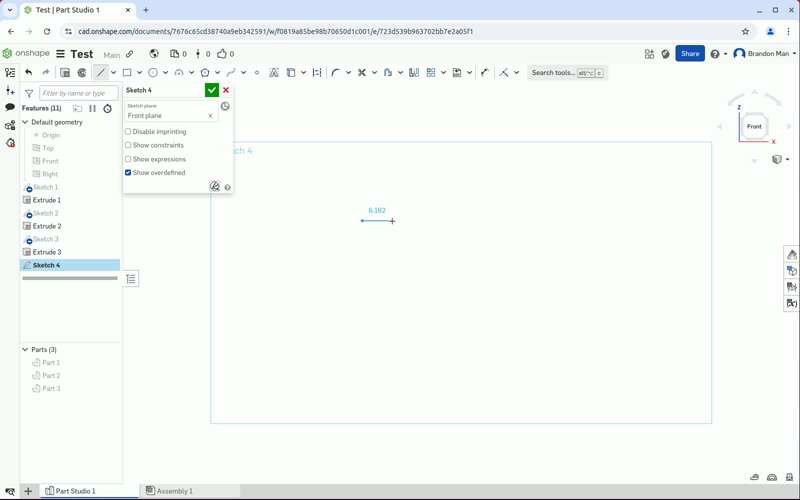
mouse_move(380, 234)
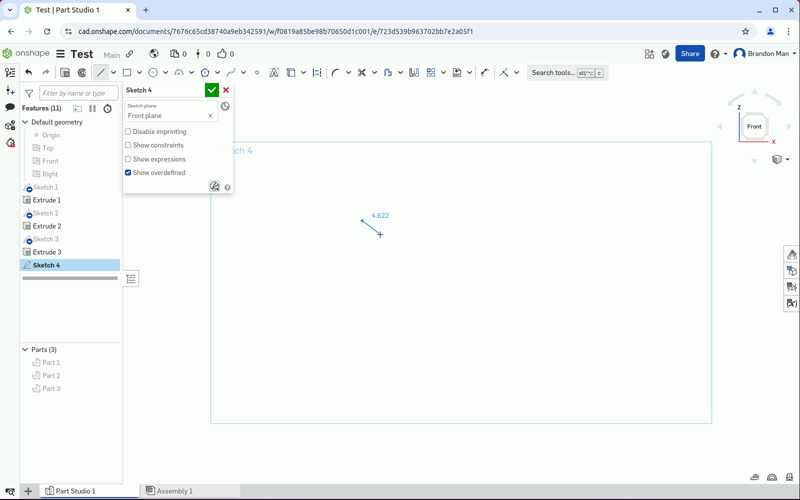
click(380, 234)
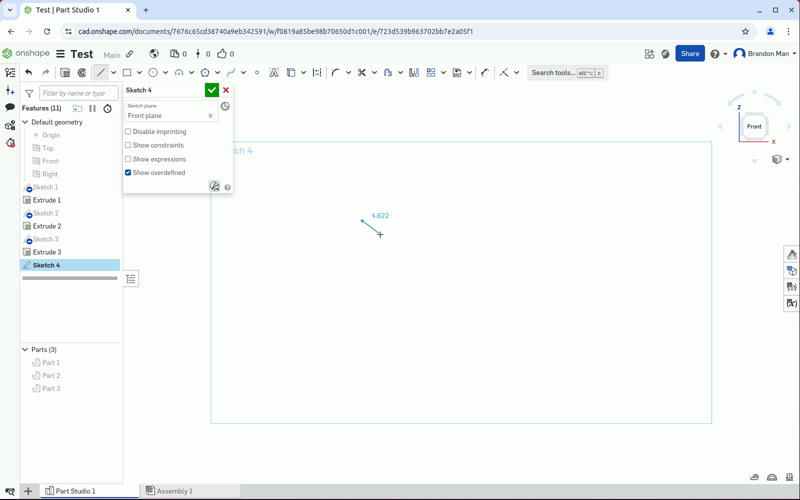
key_up(shift)
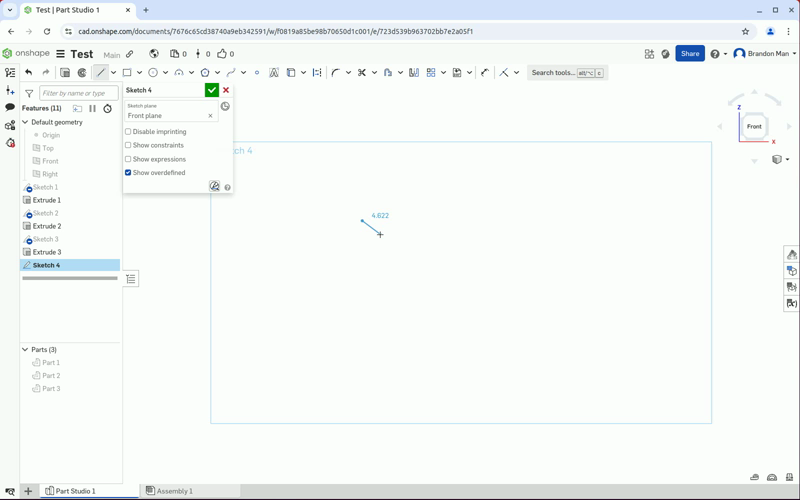
key_down(shift)
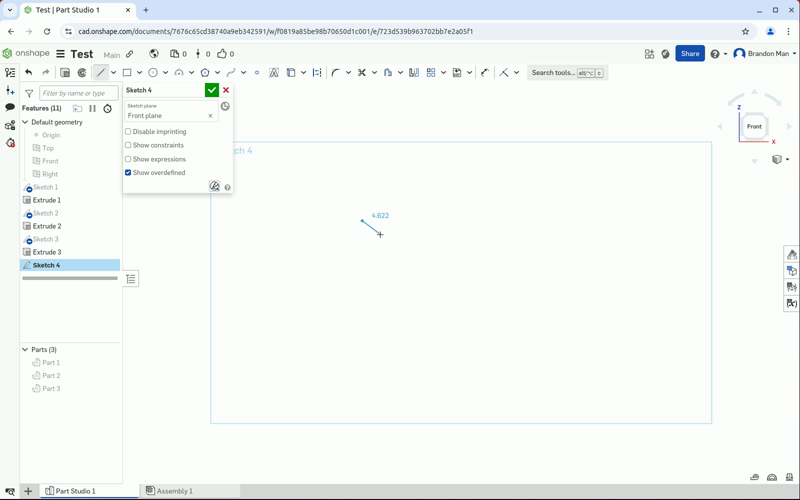
mouse_move(410, 234)
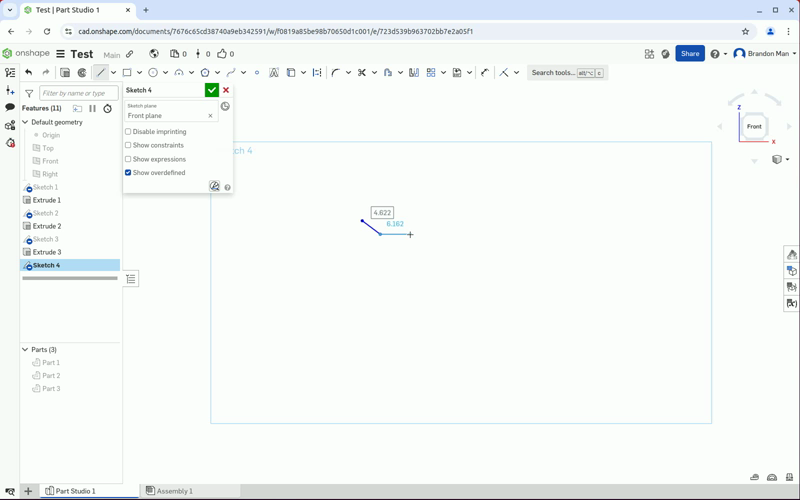
mouse_move(399, 225)
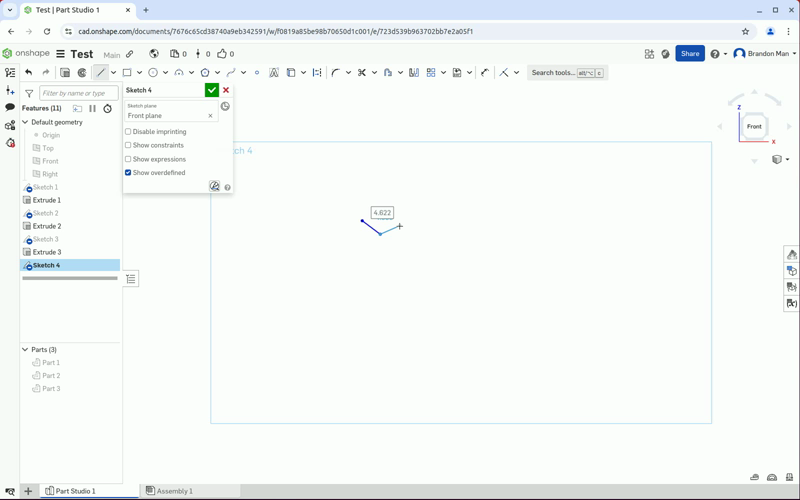
click(399, 225)
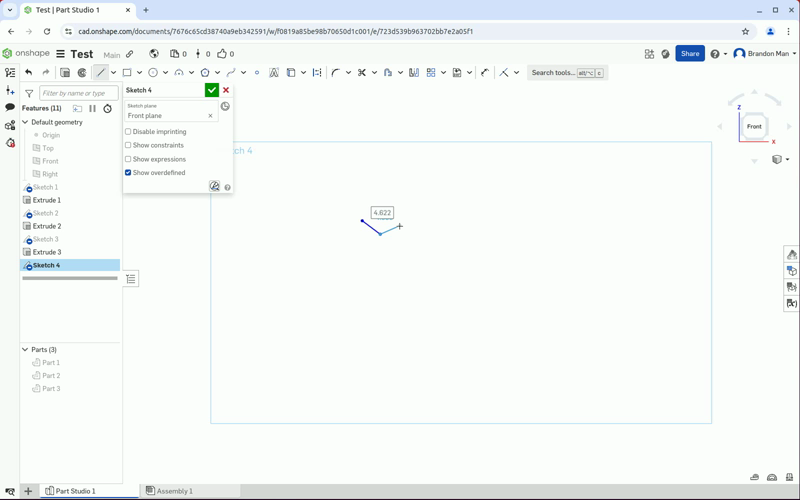
key_up(shift)
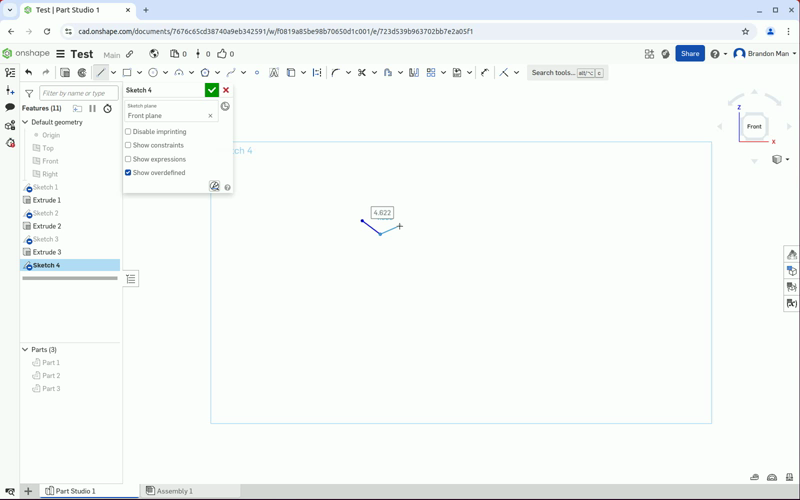
key_down(shift)
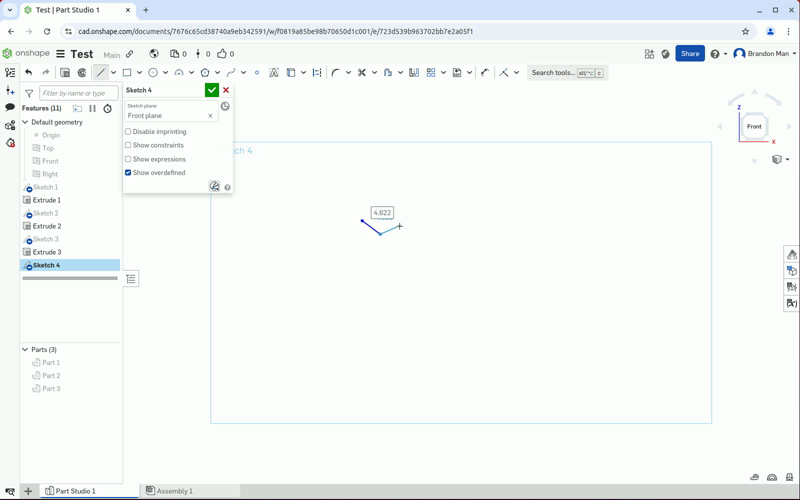
mouse_move(429, 225)
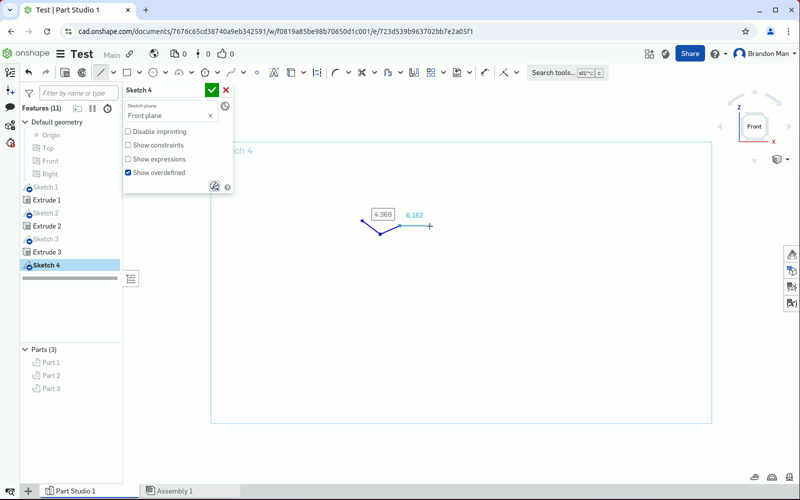
mouse_move(373, 206)
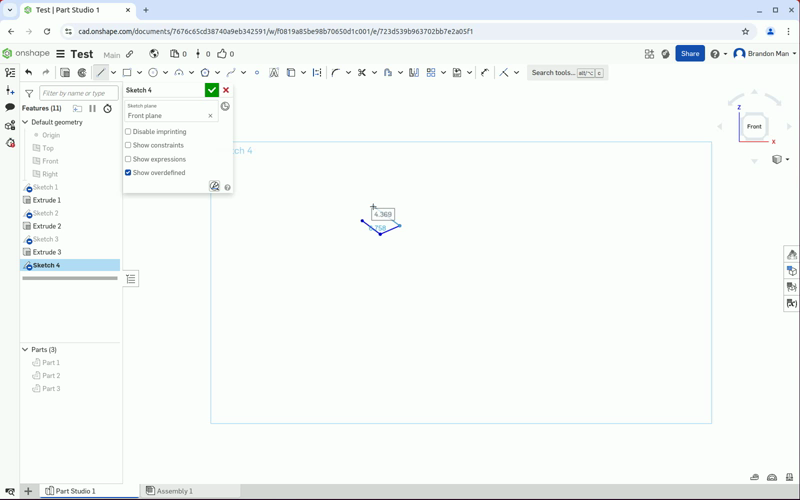
click(373, 206)
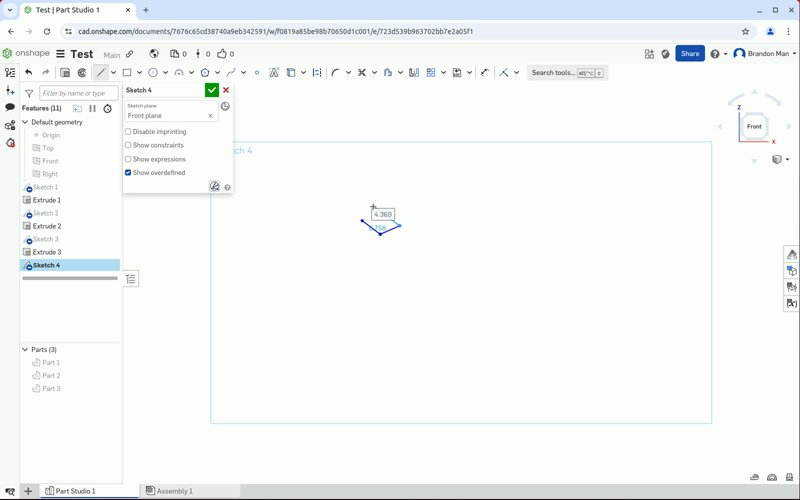
key_up(shift)
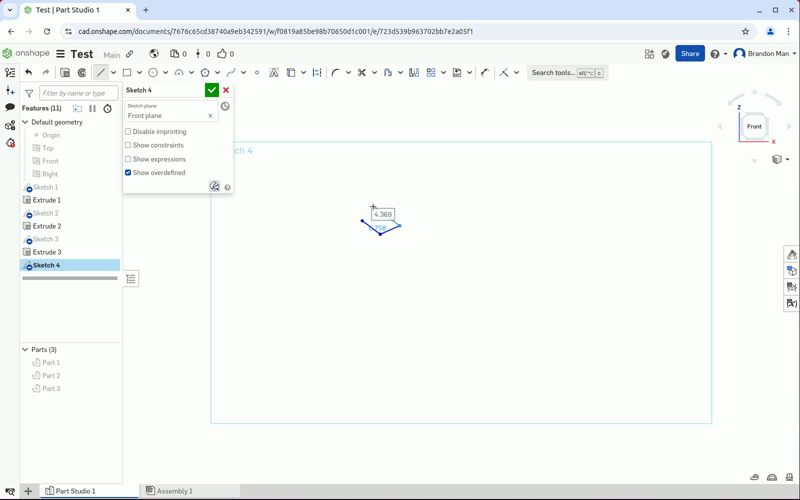
mouse_move(403, 206)
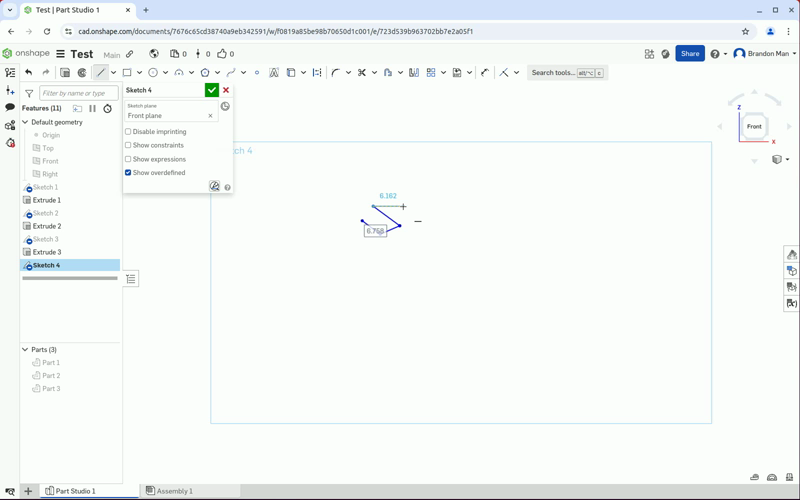
key_down(shift)
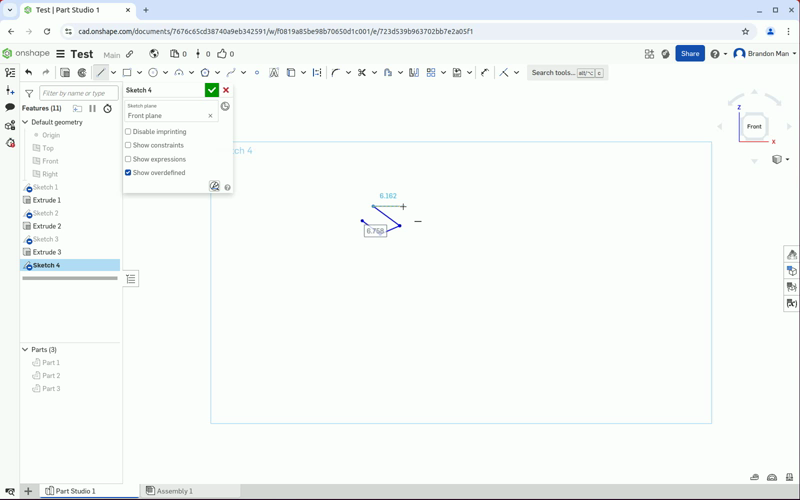
mouse_move(362, 220)
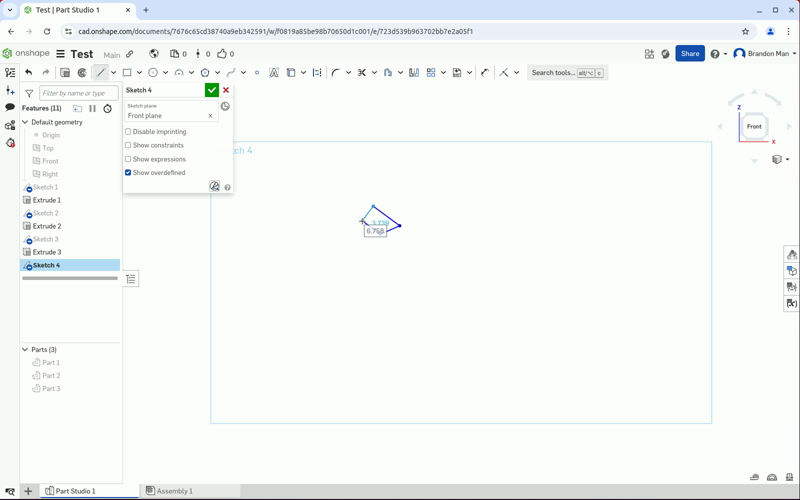
key_up(shift)
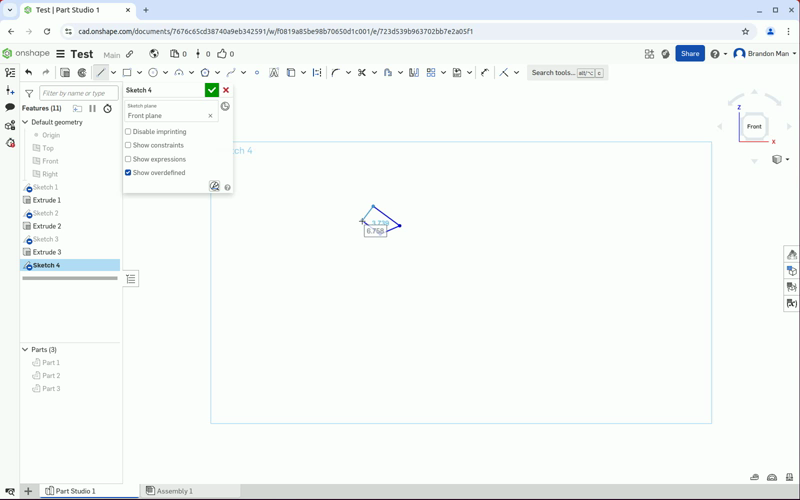
click(362, 220)
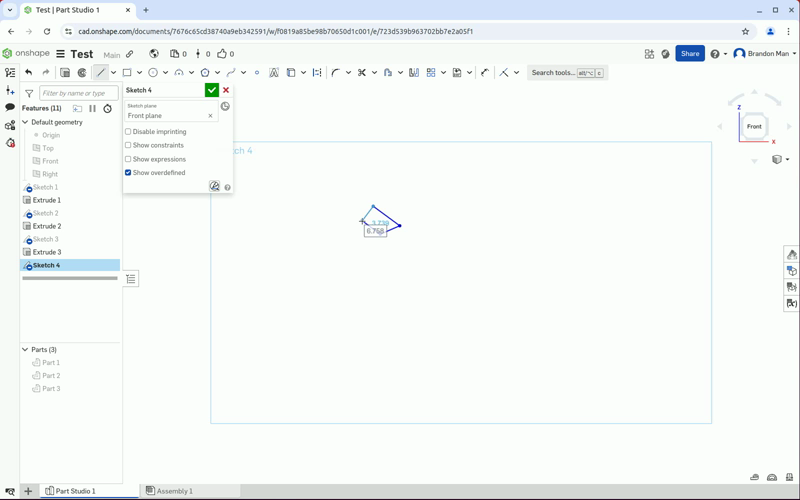
key(esc)
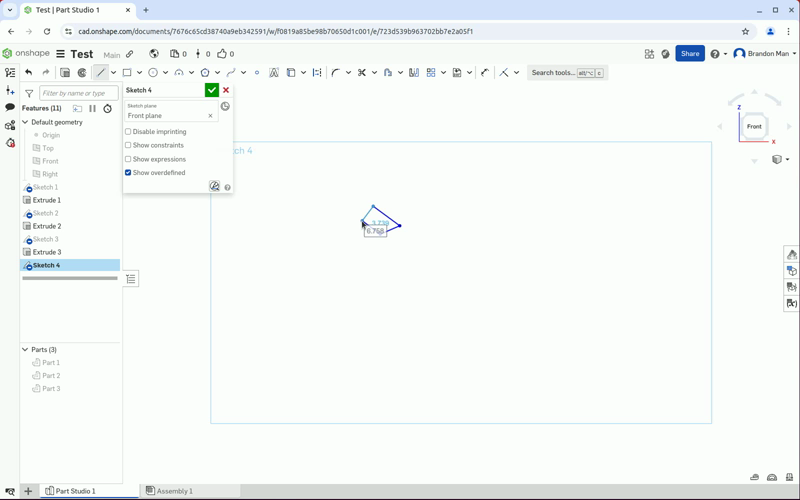
key(c)
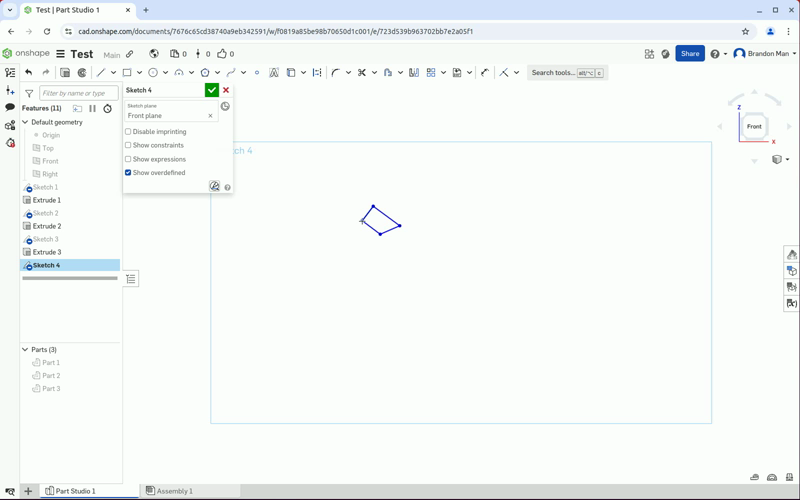
key_down(shift)
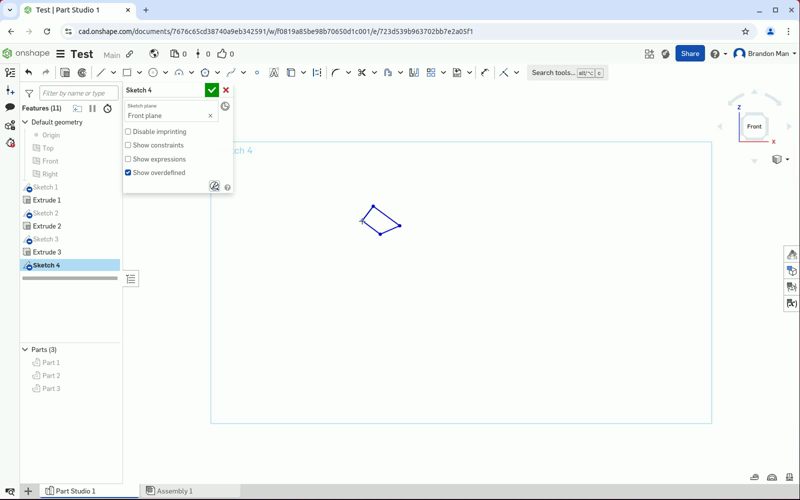
mouse_move(377, 220)
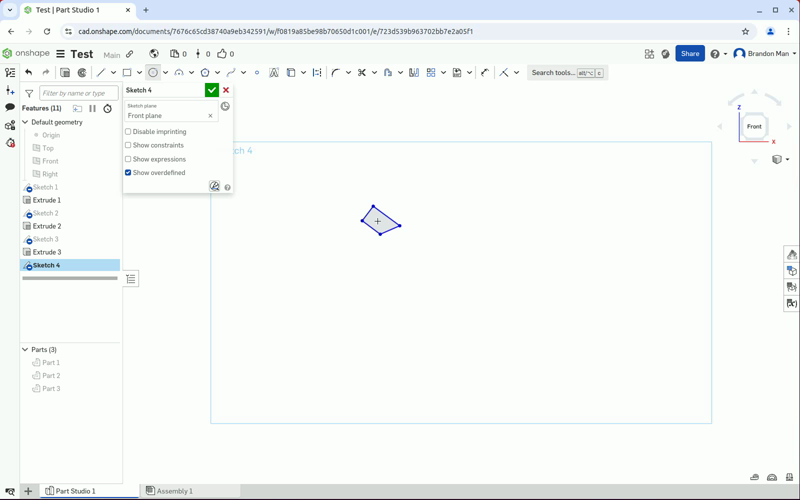
click(377, 220)
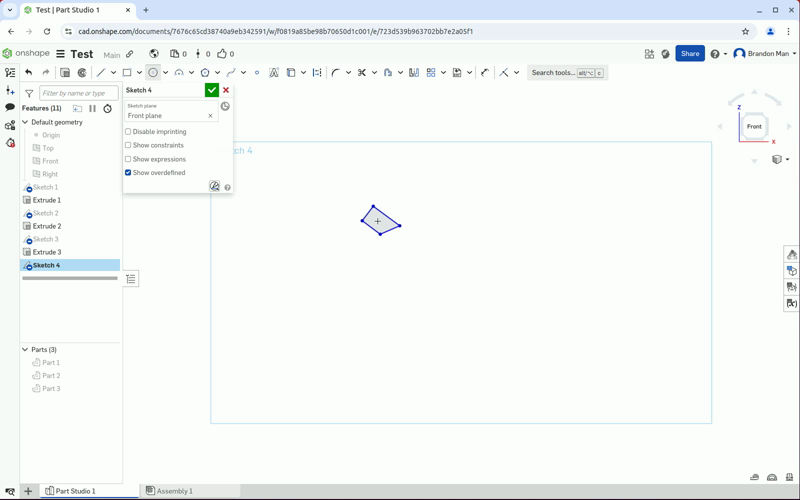
key_up(shift)
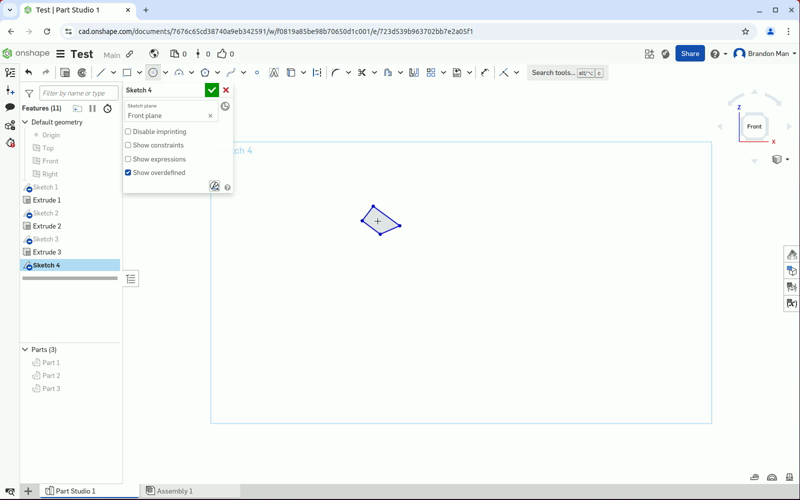
mouse_move(384, 220)
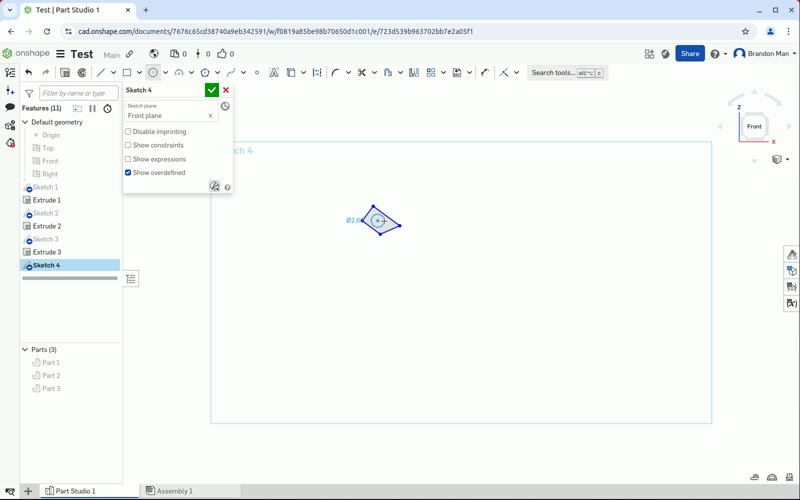
click(384, 220)
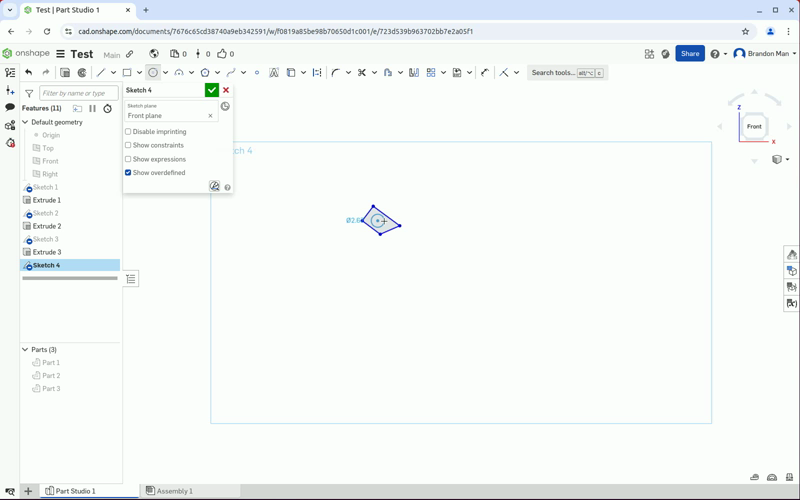
key(esc)
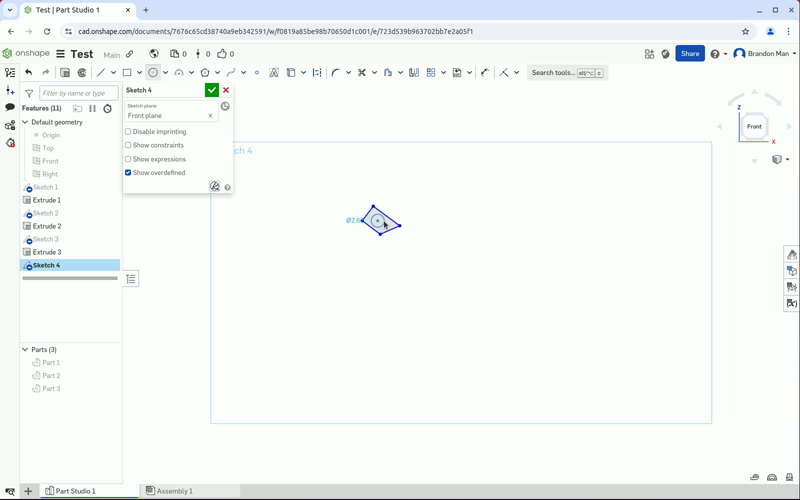
mouse_move(390, 221)
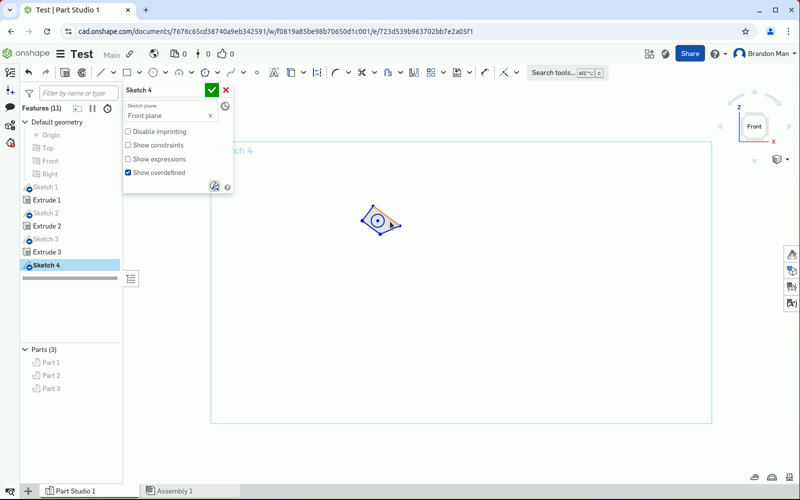
scroll(6)
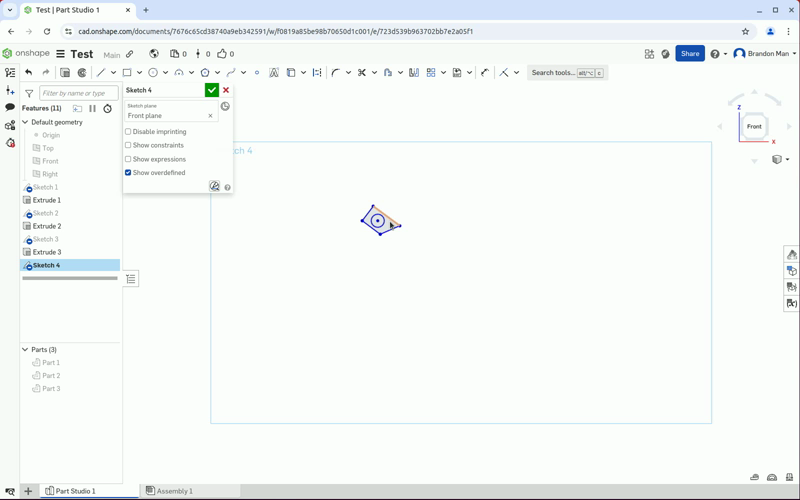
scroll(6)
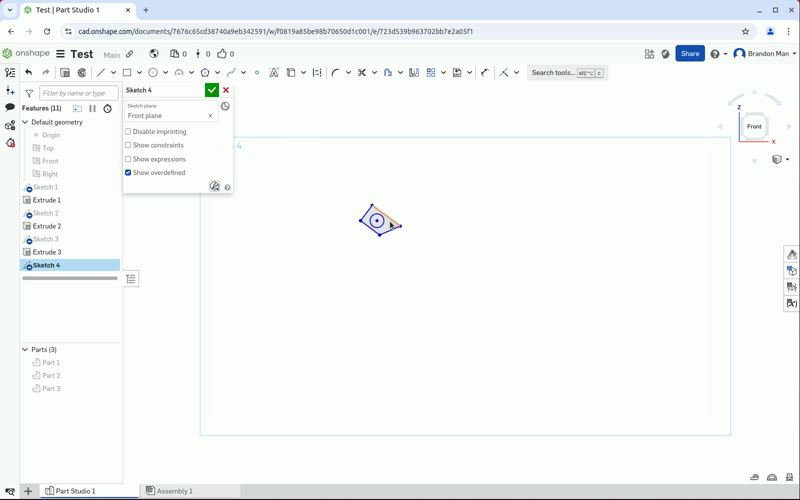
scroll(6)
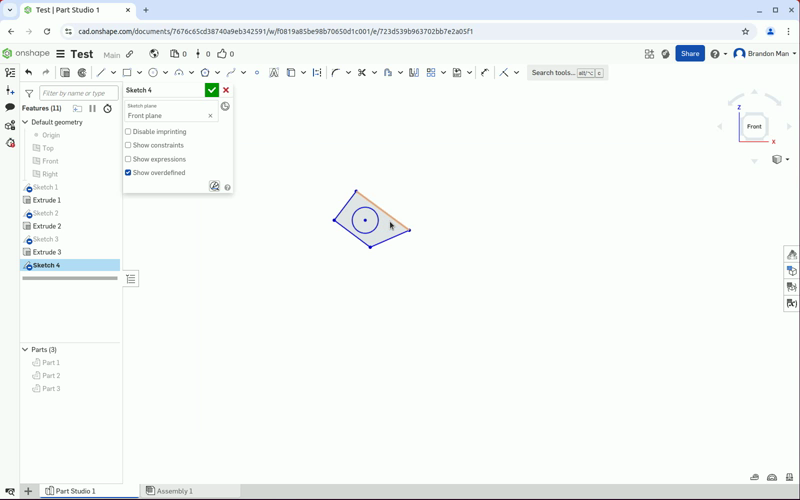
scroll(6)
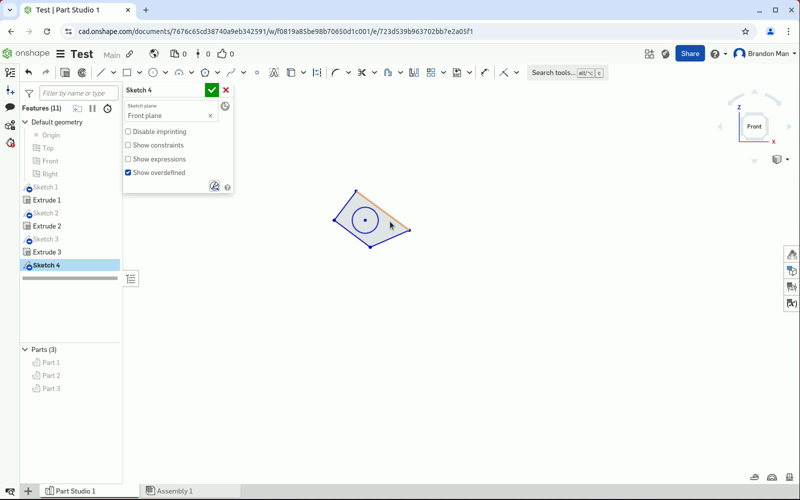
scroll(6)
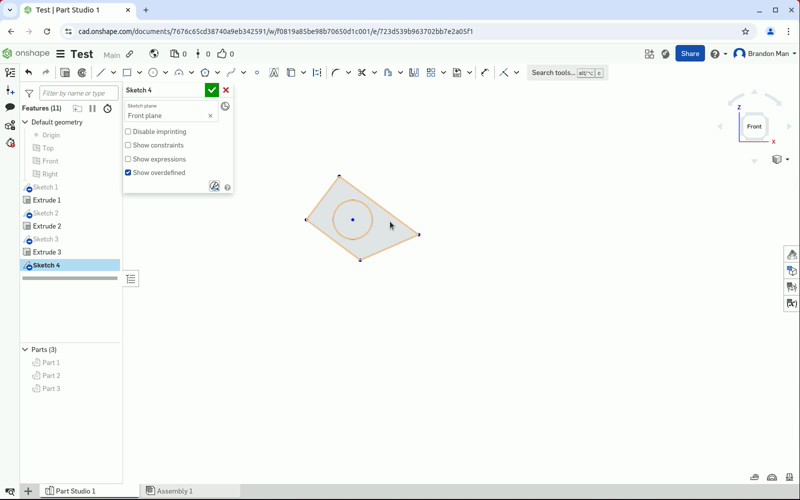
scroll(6)
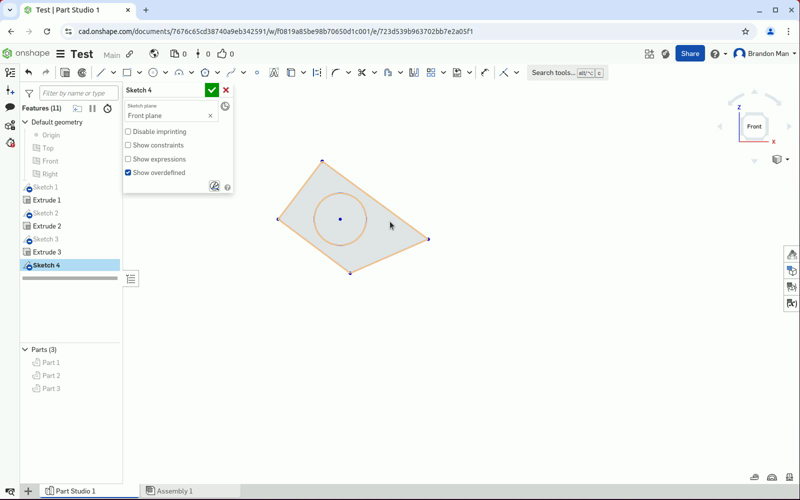
scroll(6)
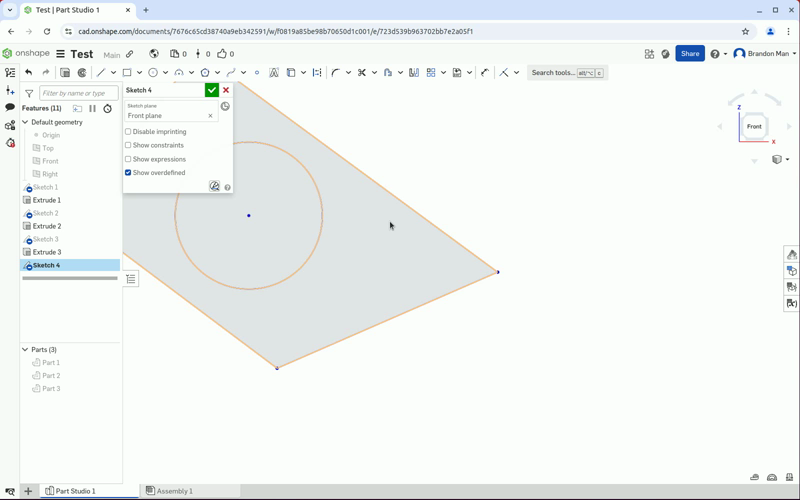
click(390, 221)
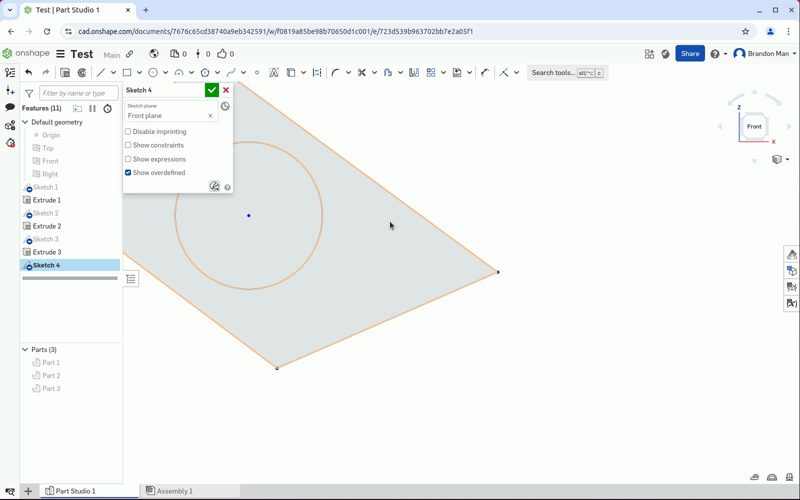
scroll(-6)
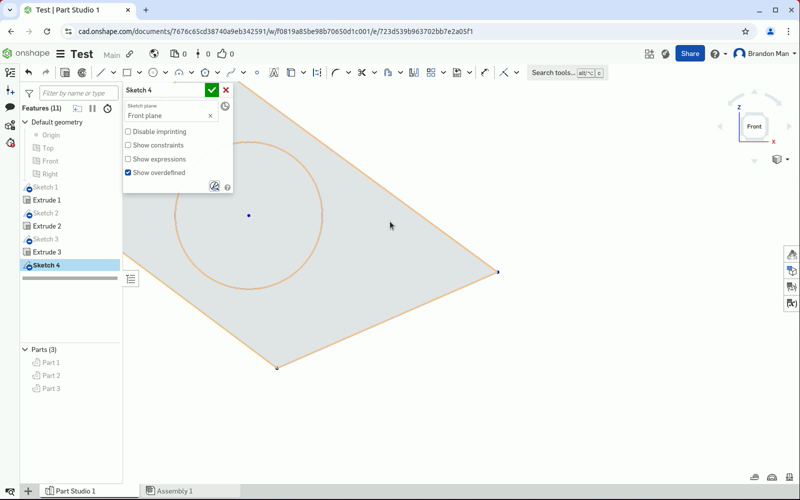
scroll(-6)
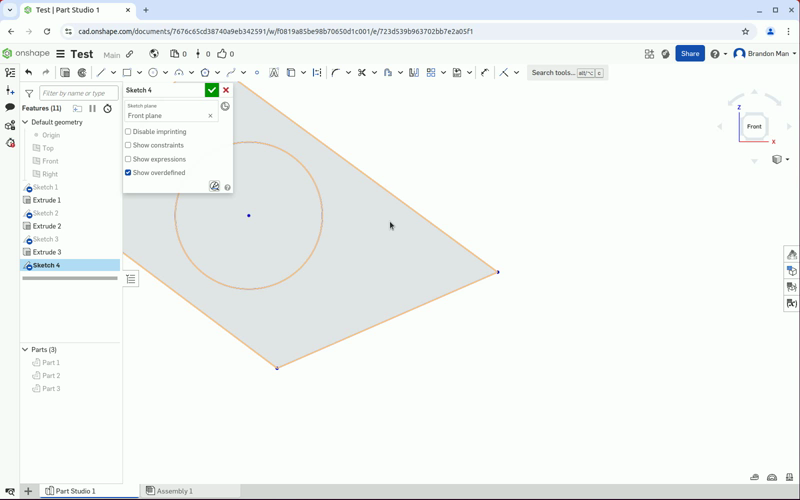
scroll(-6)
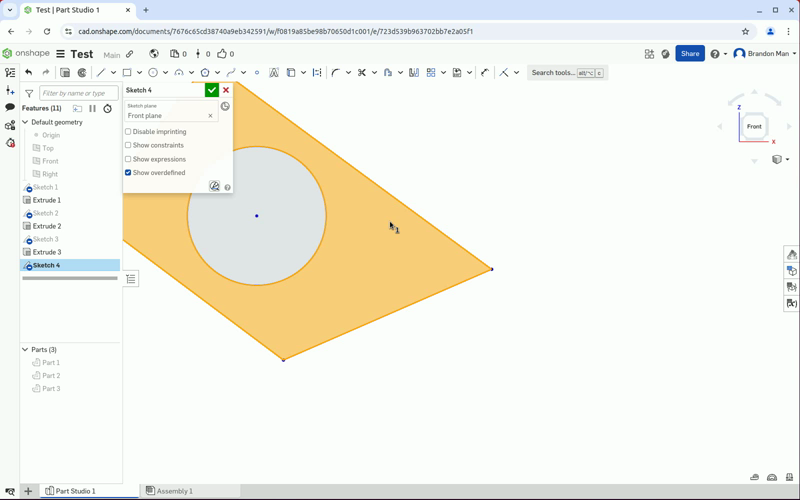
scroll(-6)
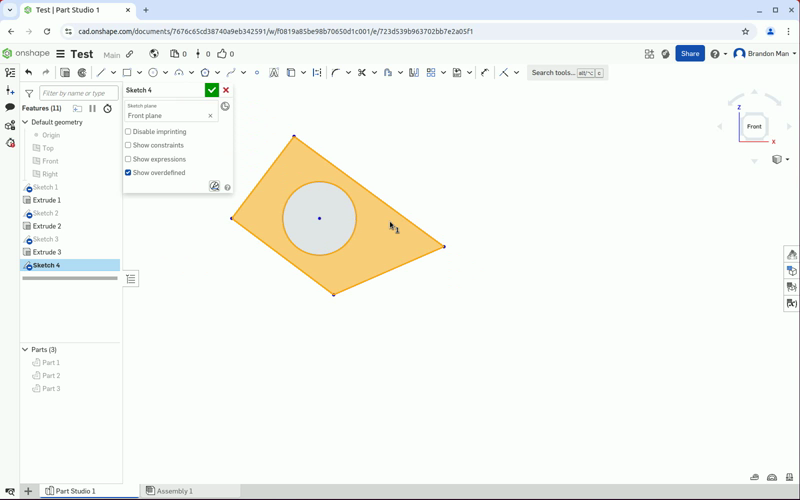
scroll(-6)
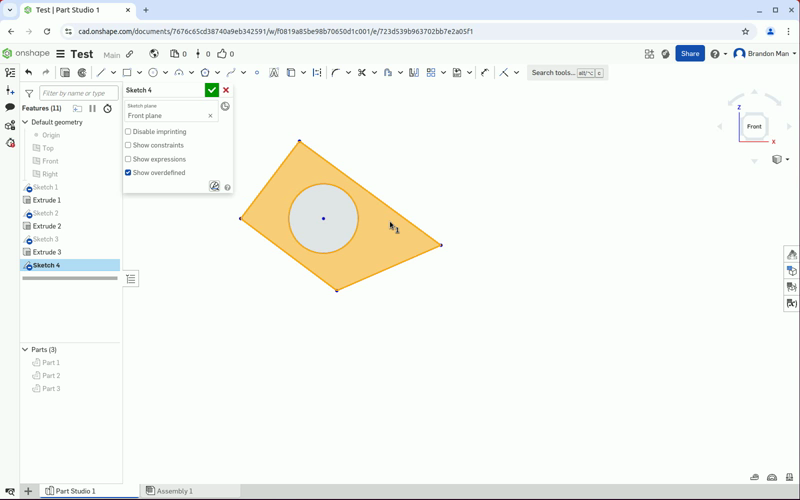
scroll(-6)
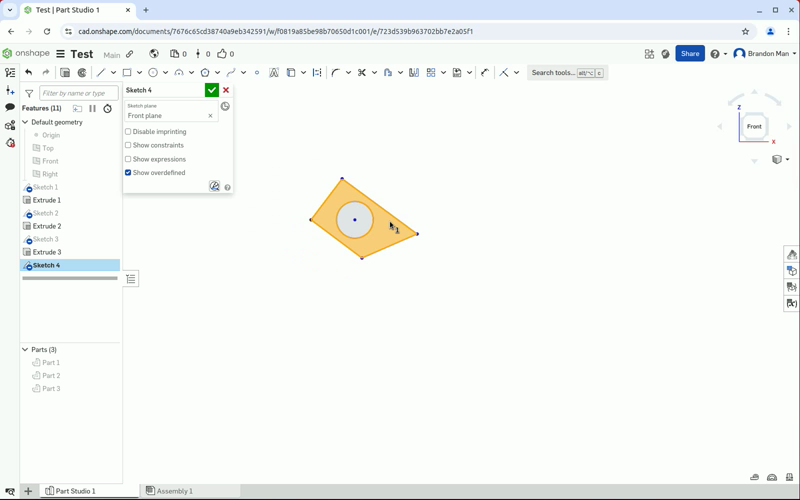
scroll(-6)
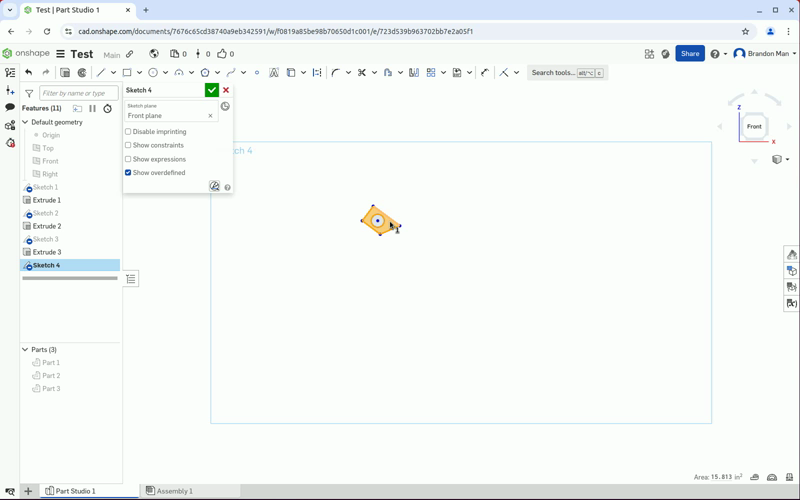
mouse_move(73, 352)
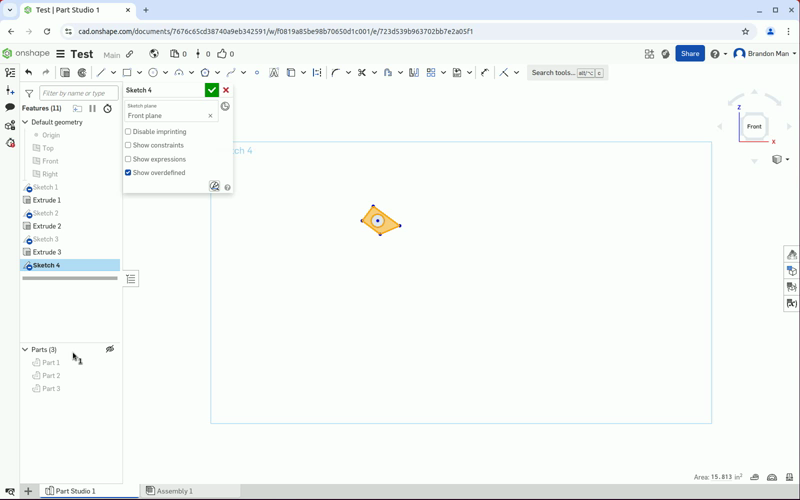
key(shift+y)
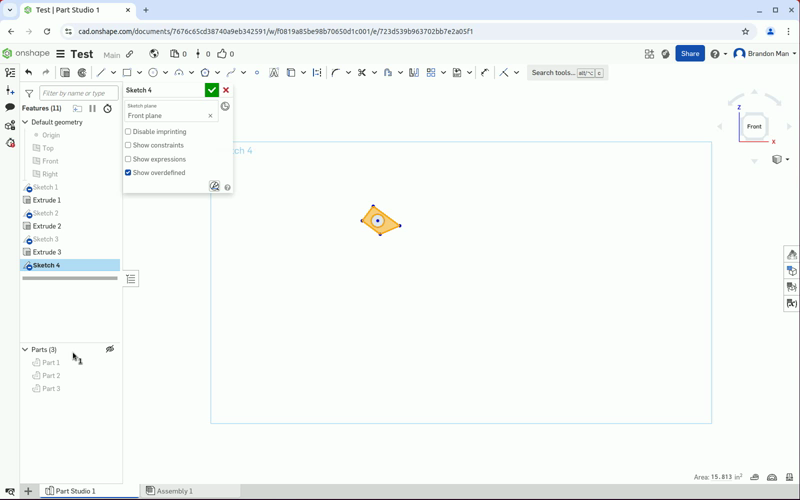
key(shift+e)
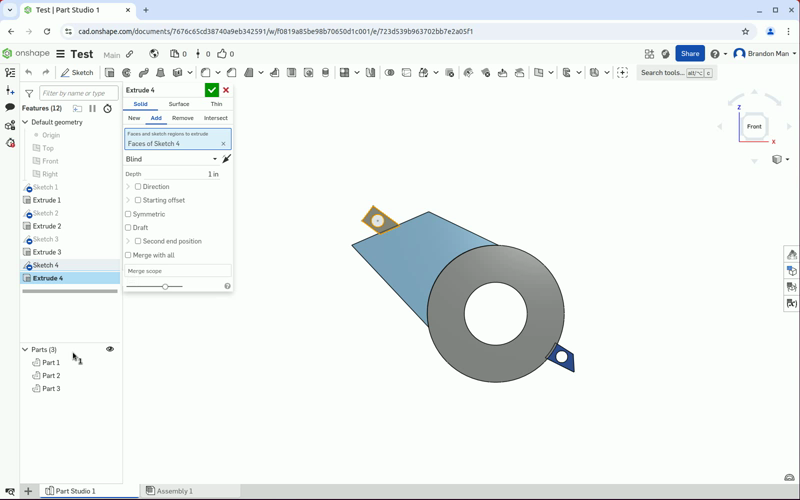
mouse_move(143, 106)
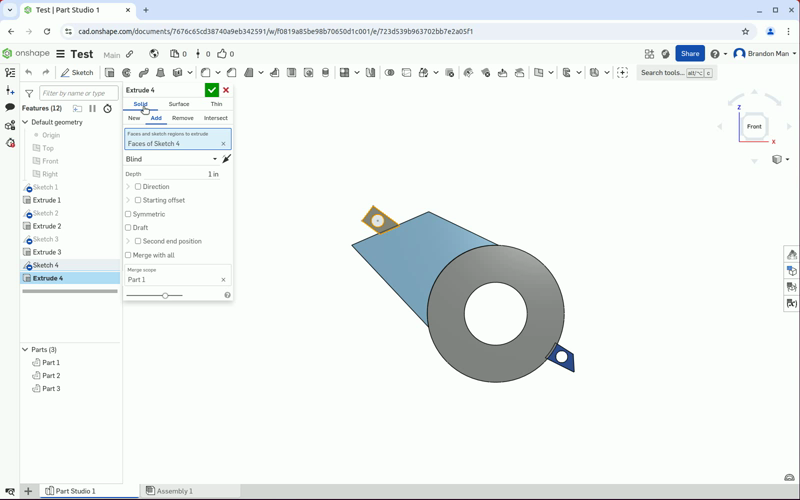
click(143, 106)
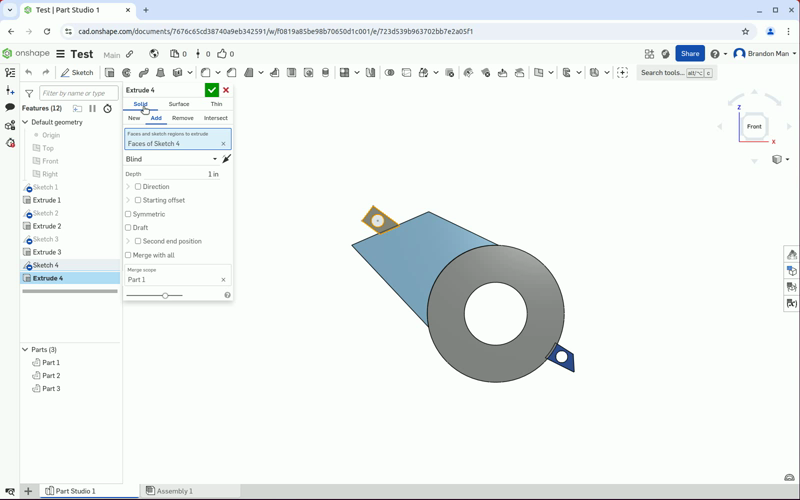
mouse_move(137, 120)
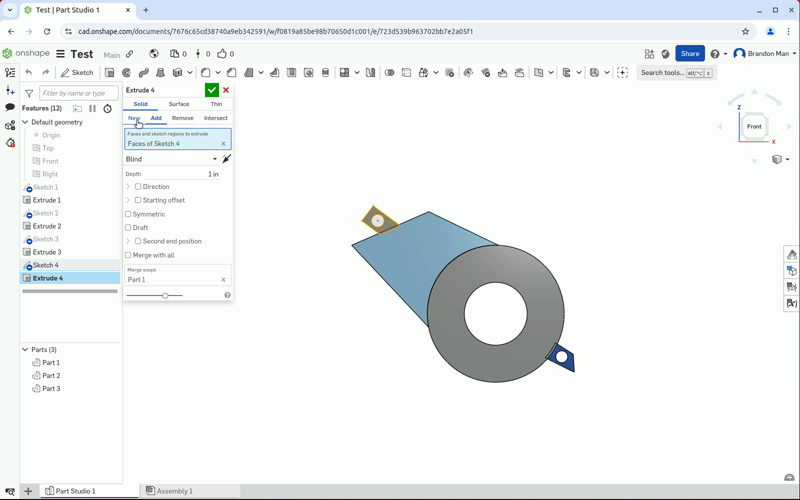
click(137, 120)
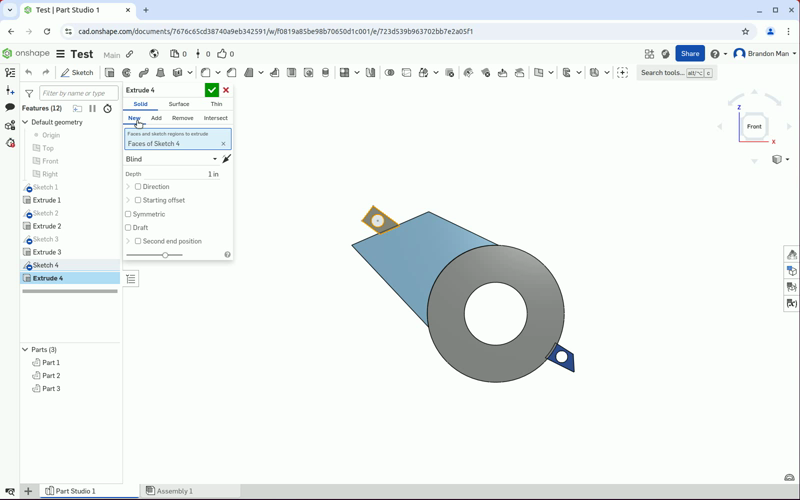
key(tab, 4)
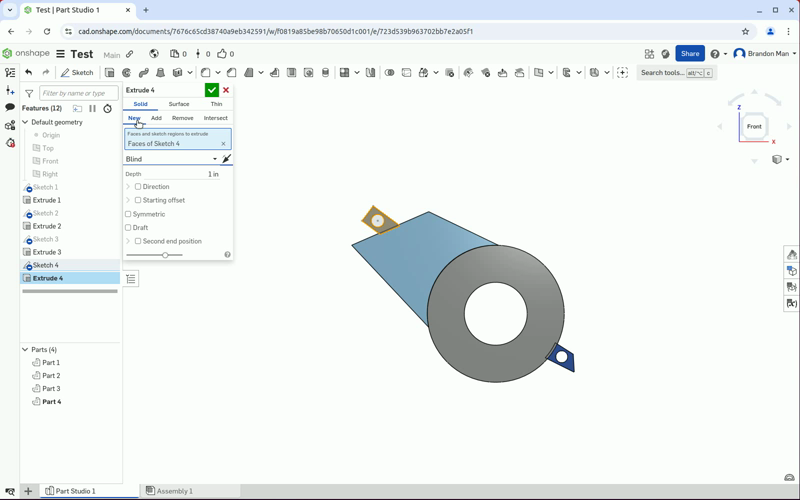
text(2.407)
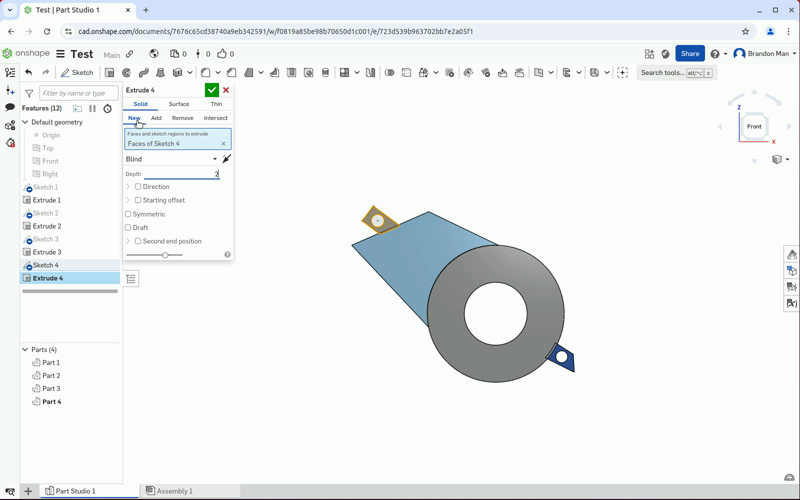
key(enter)
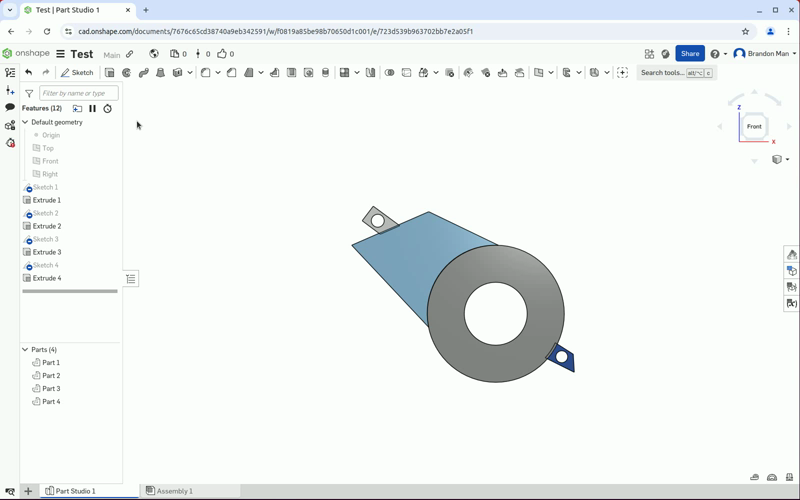
key(shift+h)
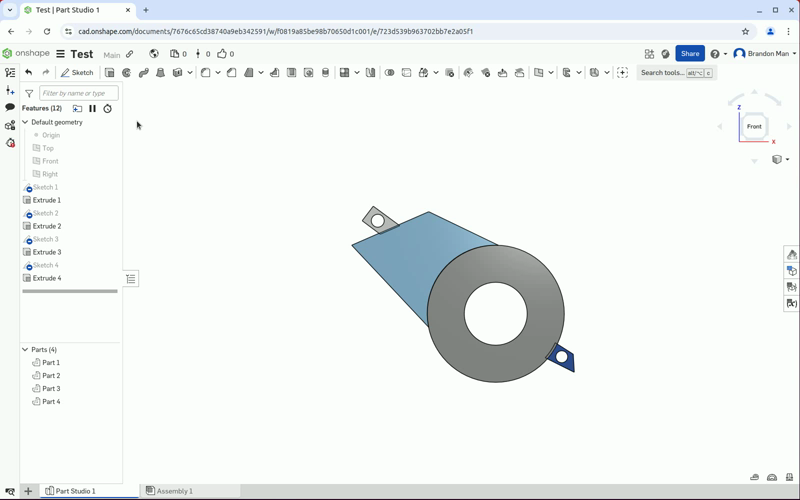
key(shift+h)
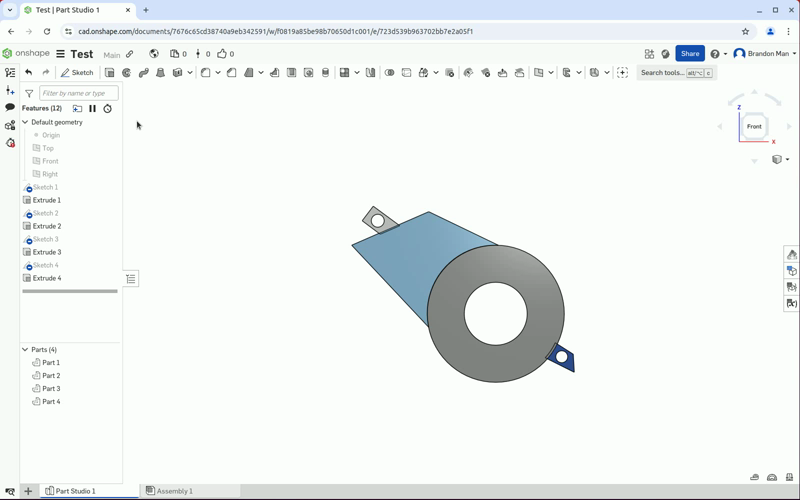
mouse_move(73, 189)
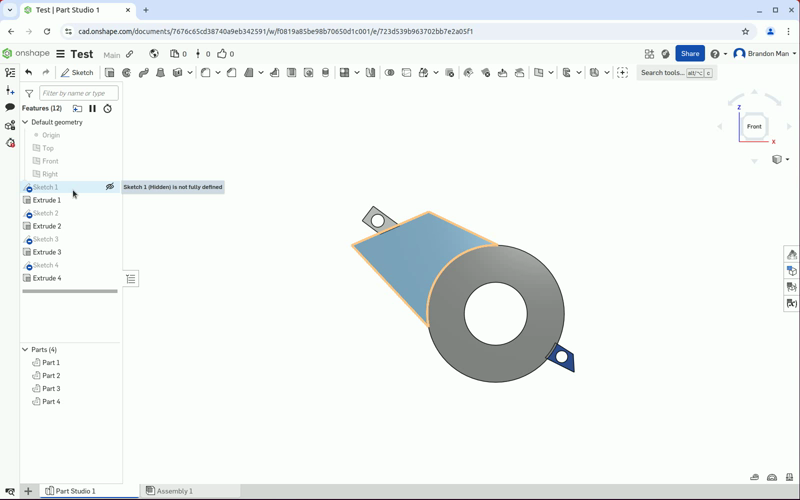
click(73, 189)
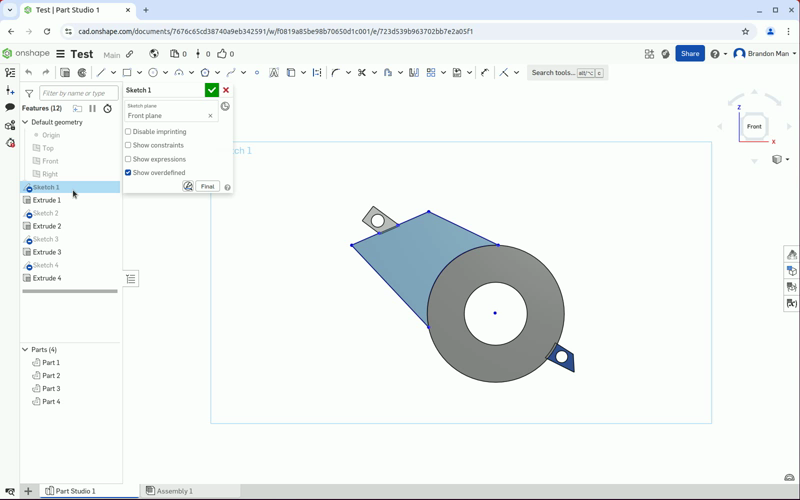
mouse_move(229, 92)
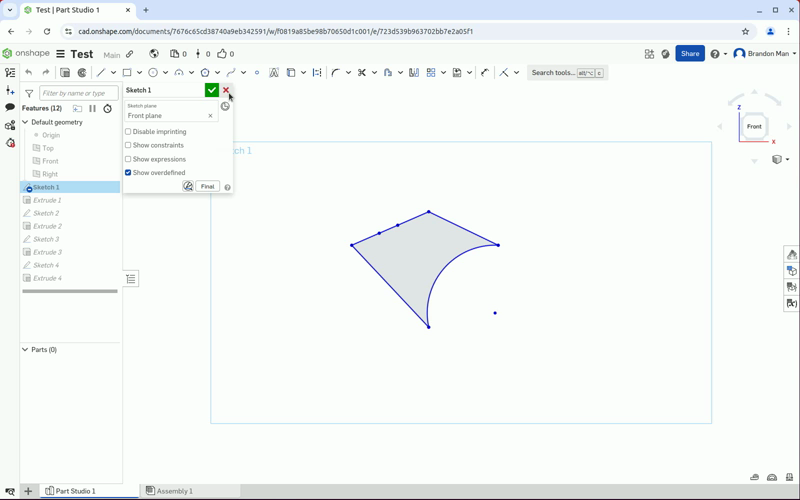
click(229, 92)
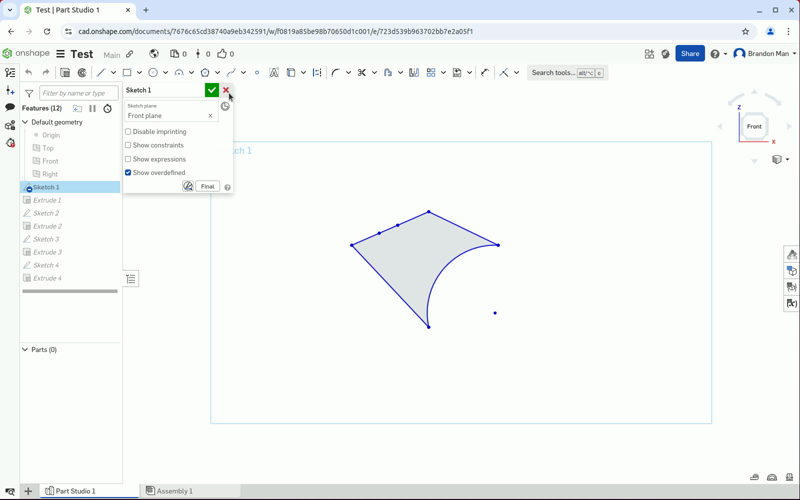
key(shift+s)
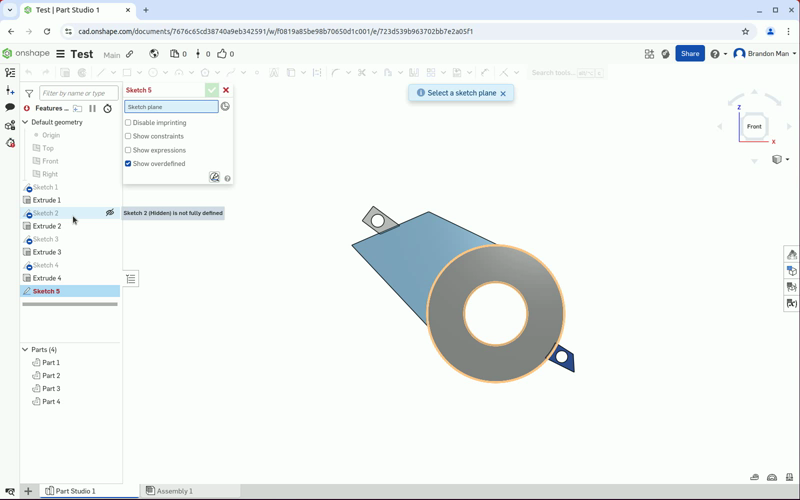
scroll(3)
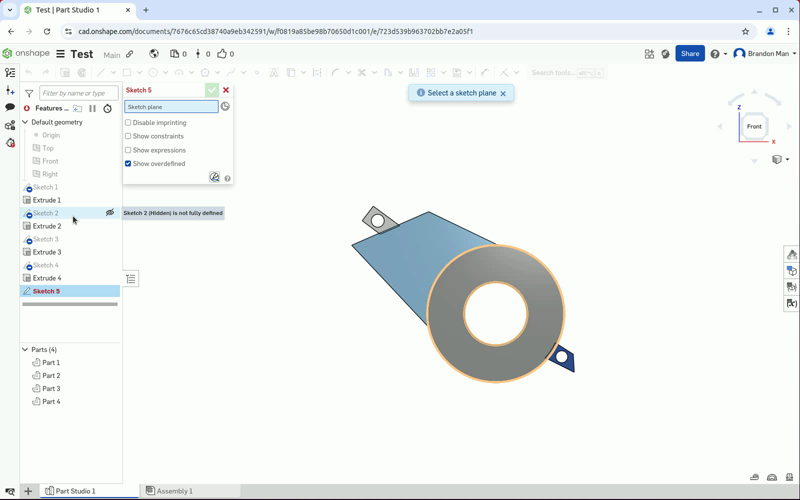
mouse_move(73, 163)
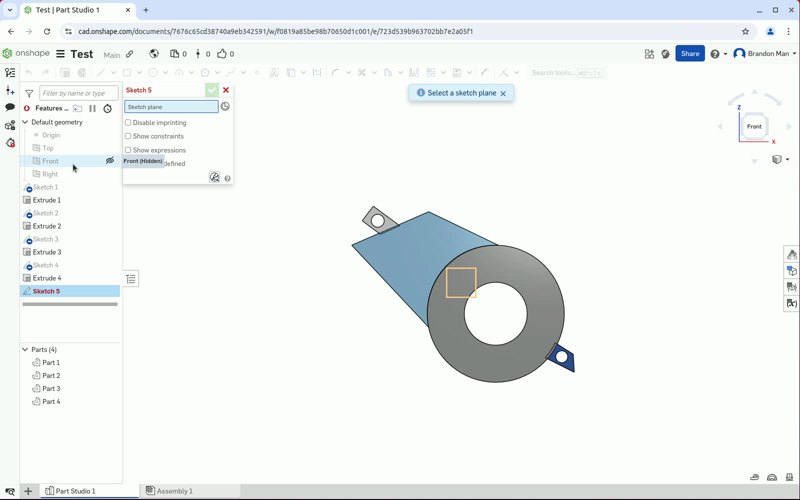
click(73, 163)
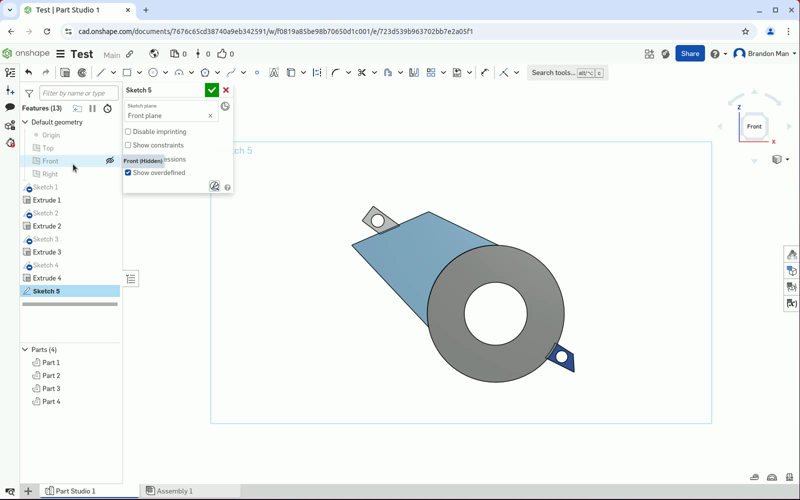
mouse_move(73, 352)
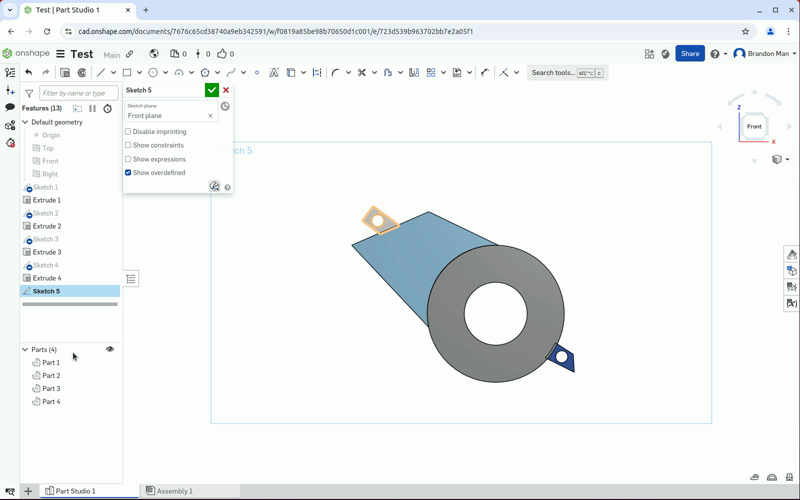
key(y)
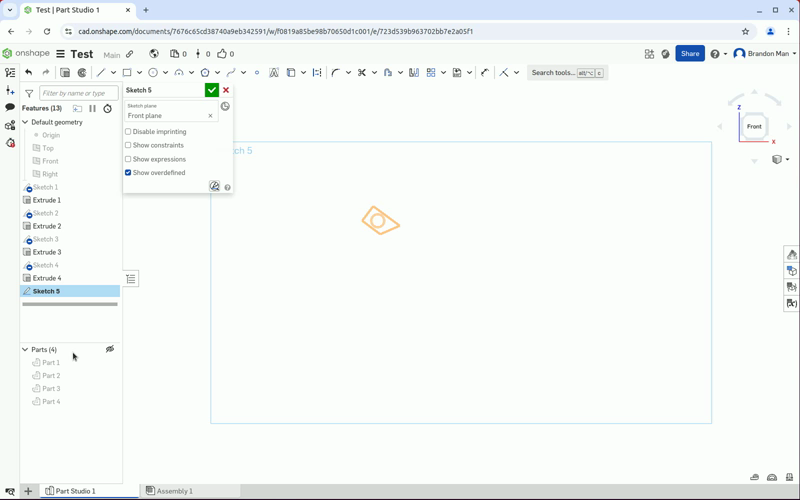
key(l)
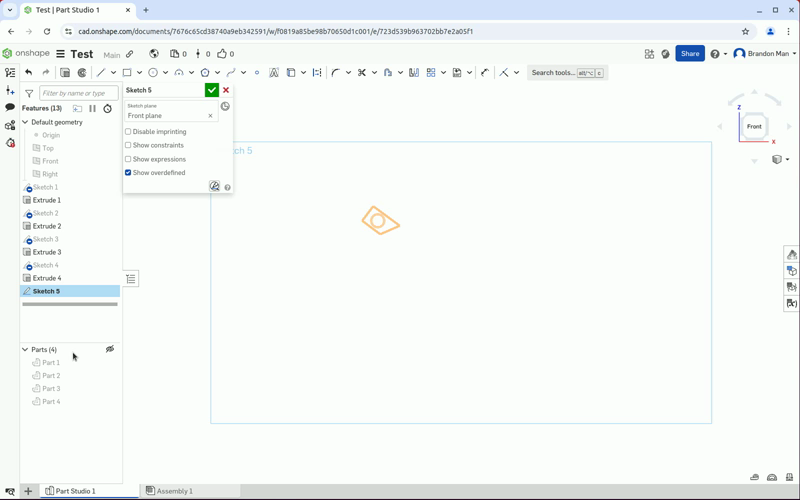
key_down(shift)
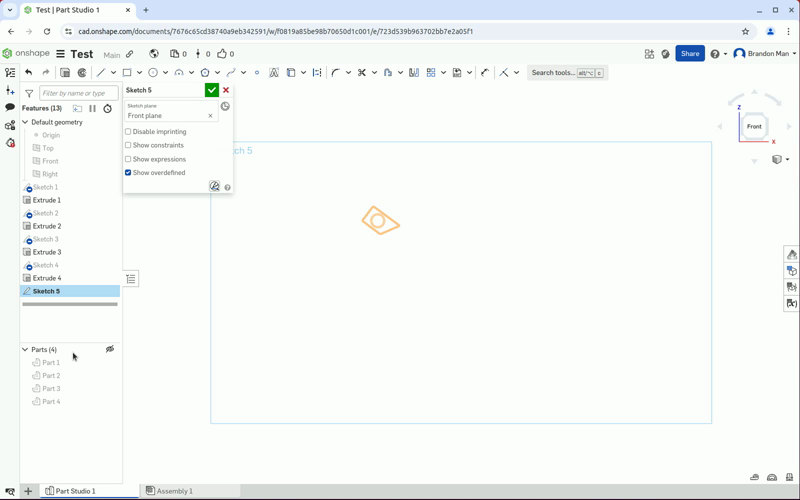
mouse_move(429, 372)
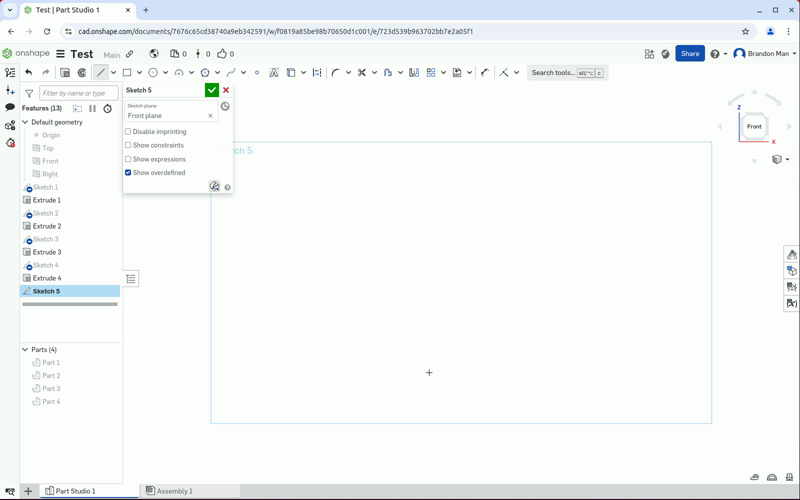
click(429, 372)
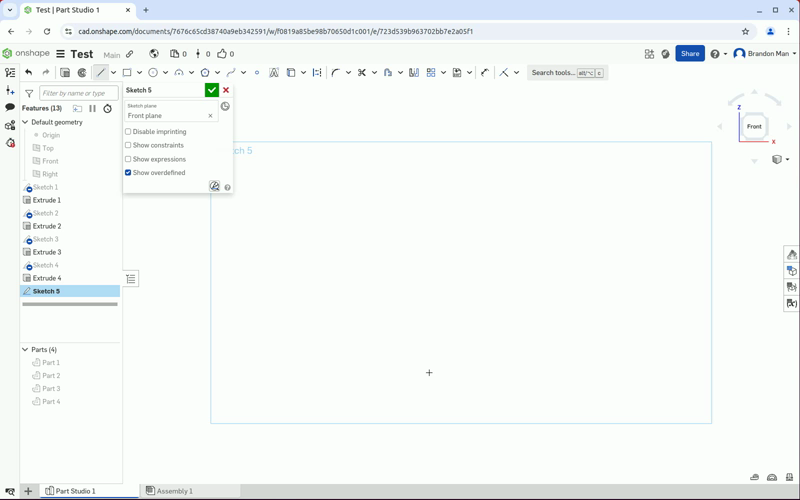
key_up(shift)
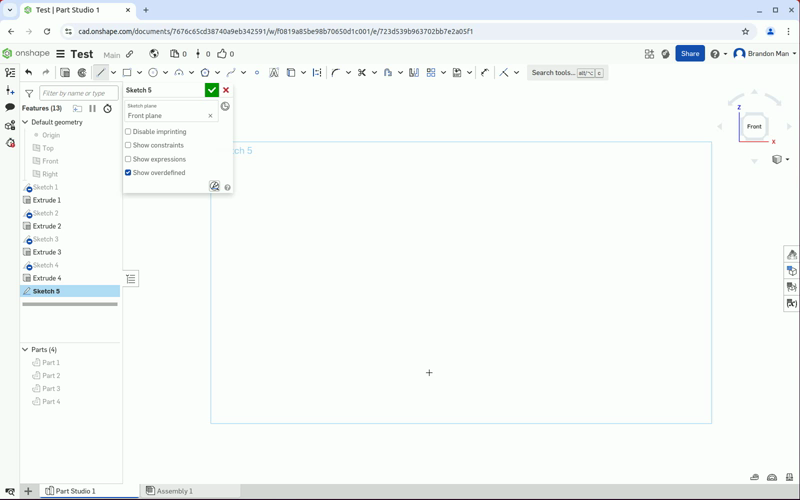
key_down(shift)
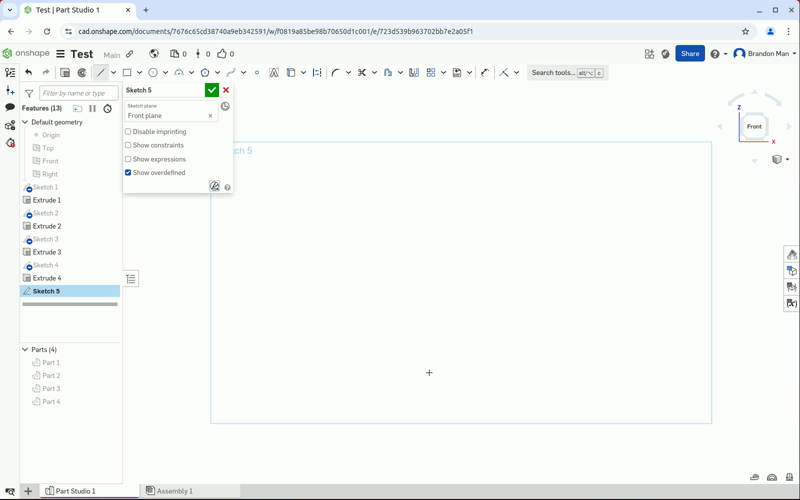
mouse_move(459, 372)
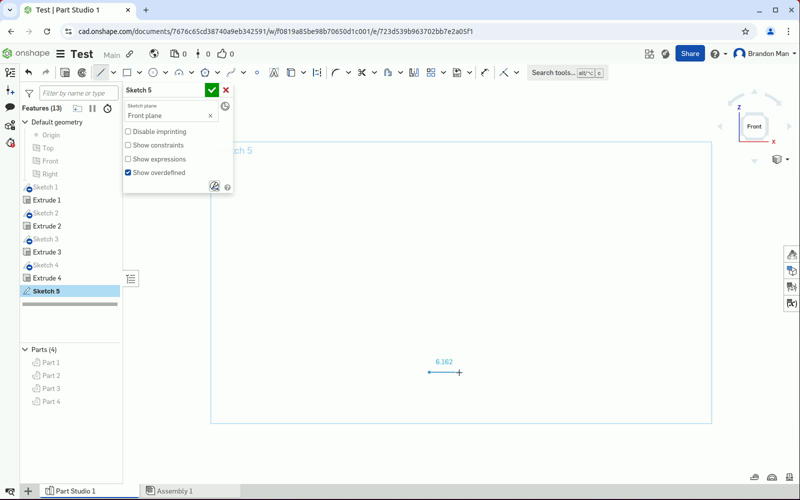
mouse_move(442, 384)
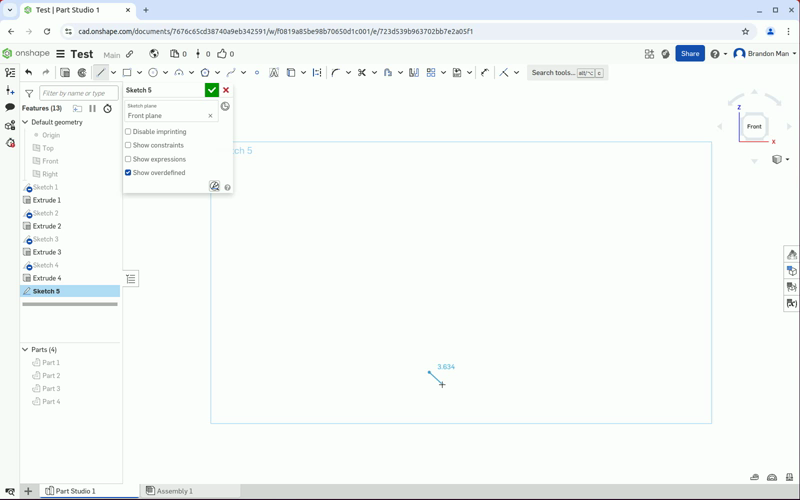
click(442, 384)
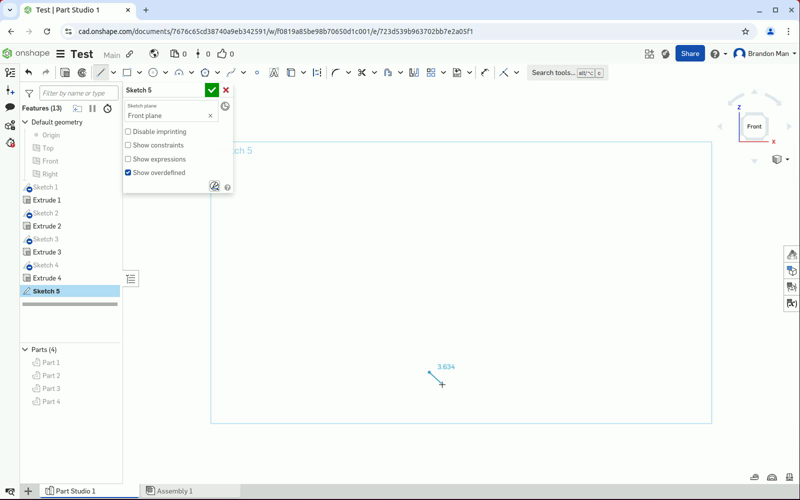
key_up(shift)
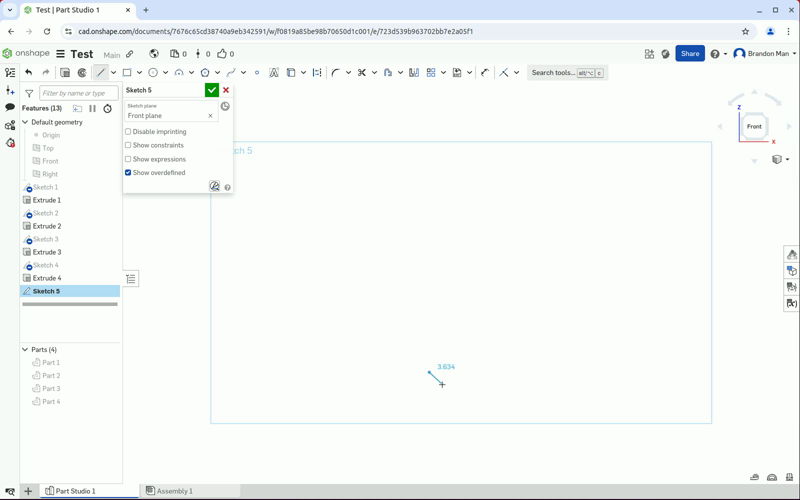
key_down(shift)
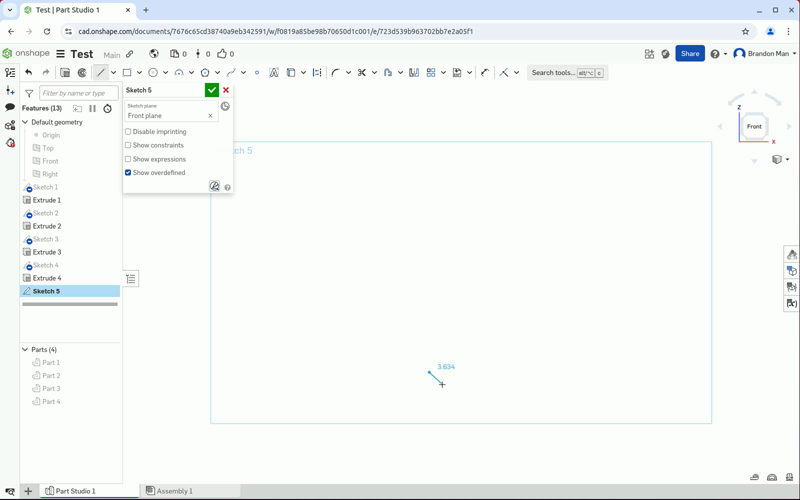
mouse_move(472, 384)
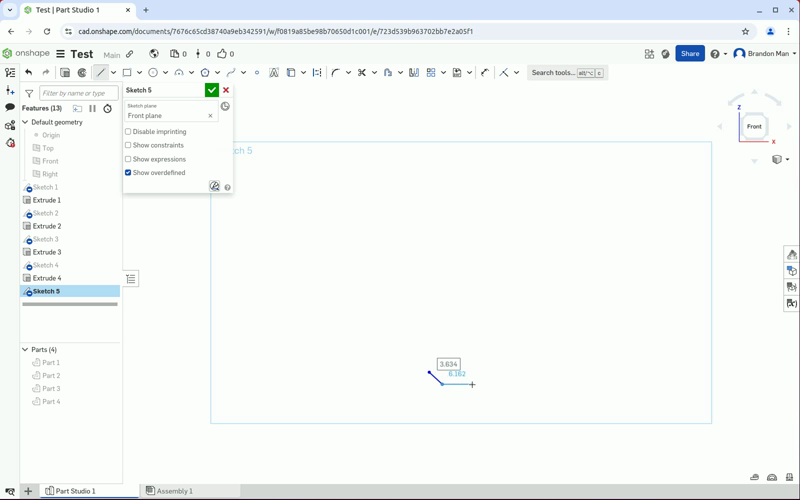
mouse_move(456, 368)
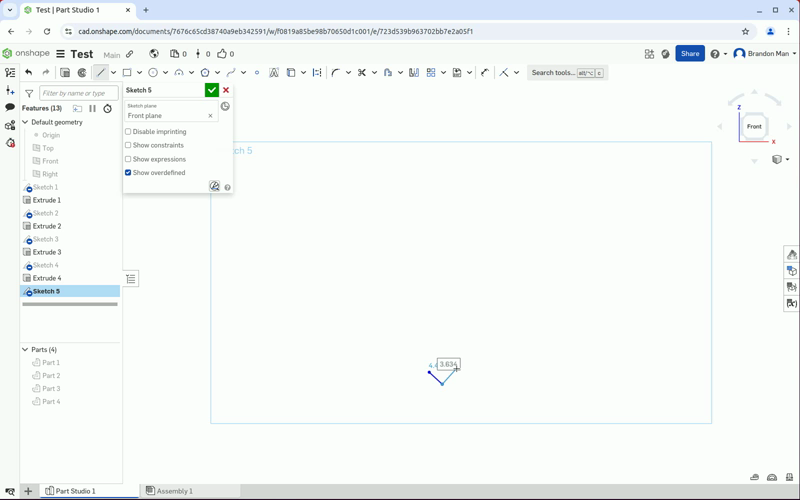
click(456, 368)
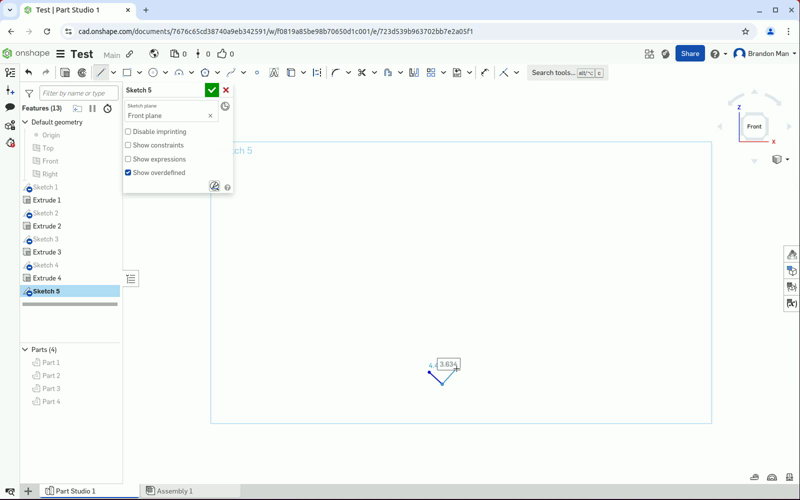
key_up(shift)
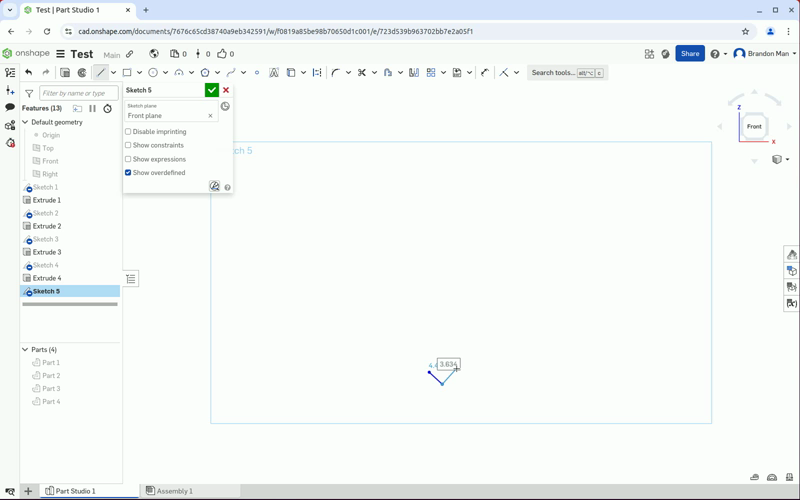
key(esc)
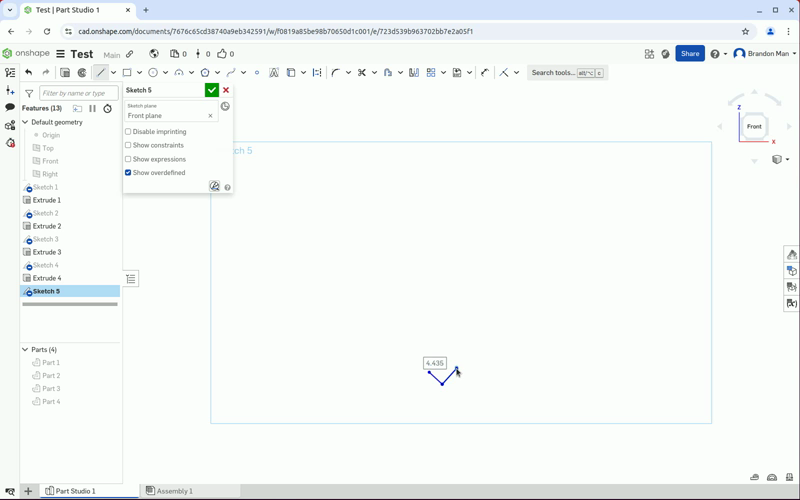
key(a)
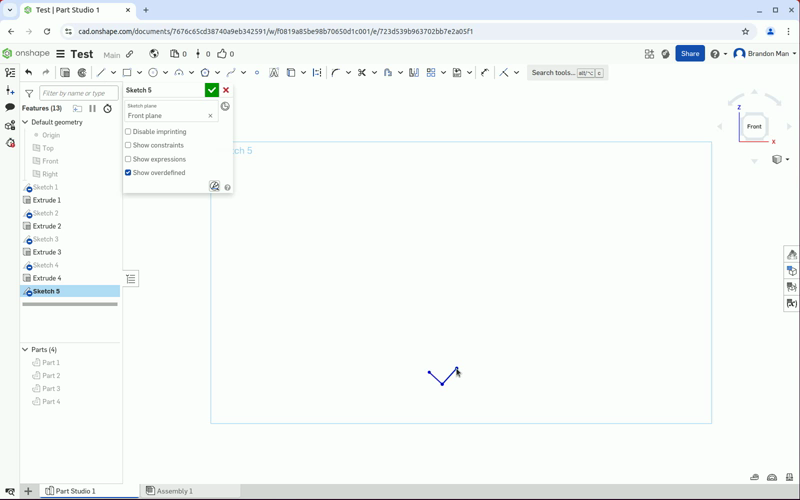
mouse_move(456, 368)
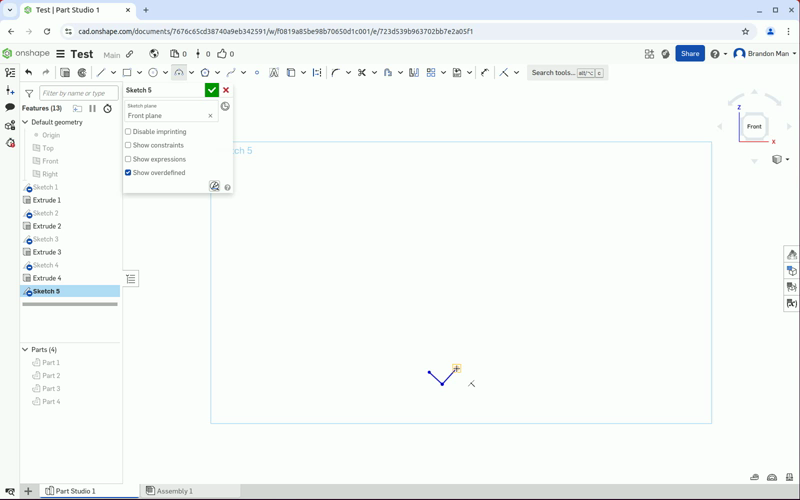
click(456, 368)
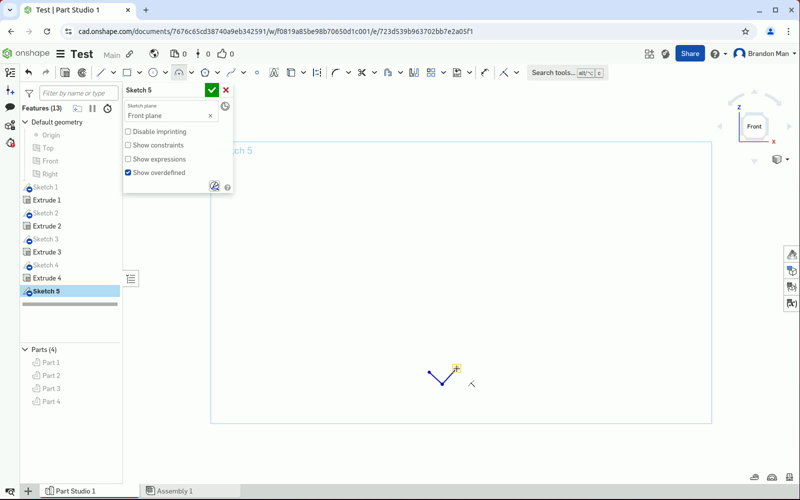
key_down(shift)
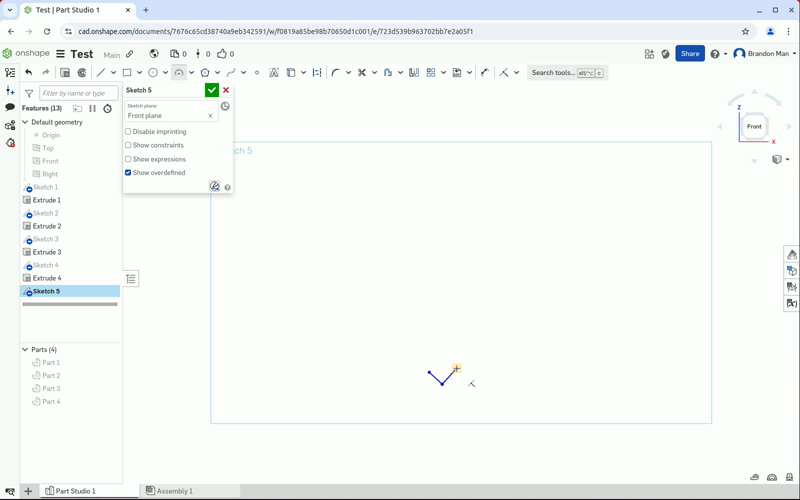
mouse_move(443, 356)
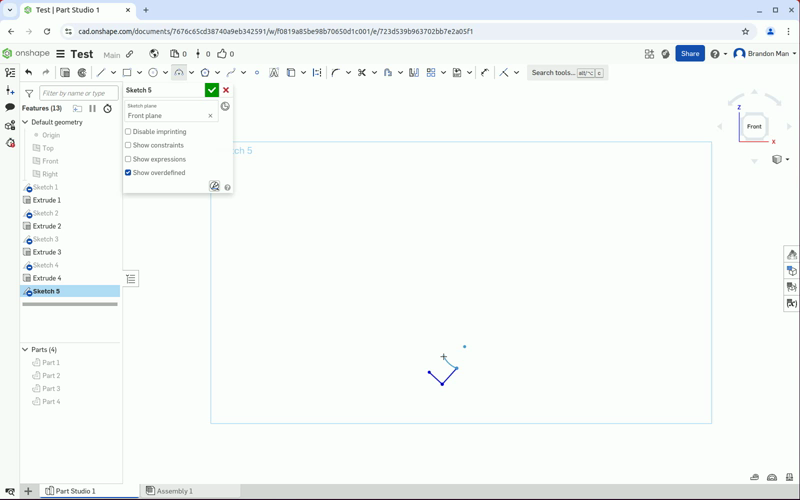
click(443, 356)
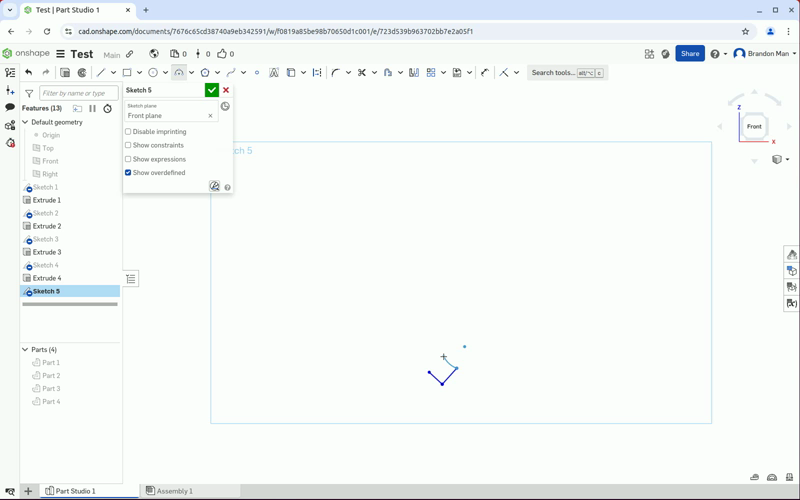
mouse_move(450, 363)
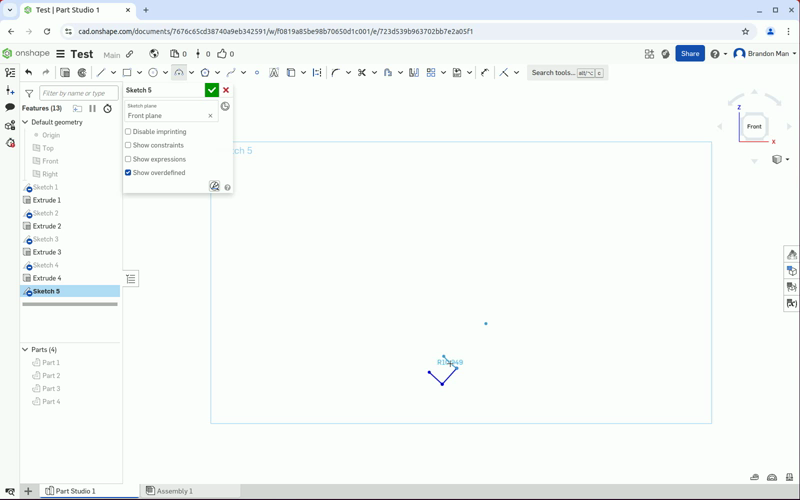
click(450, 363)
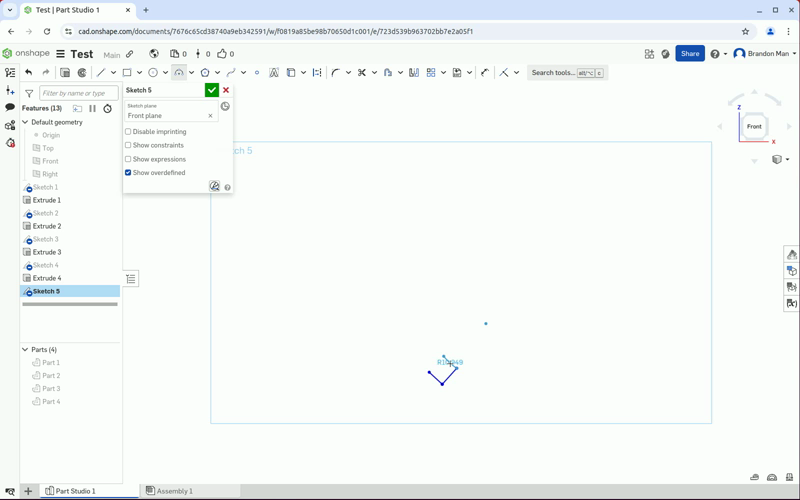
key_up(shift)
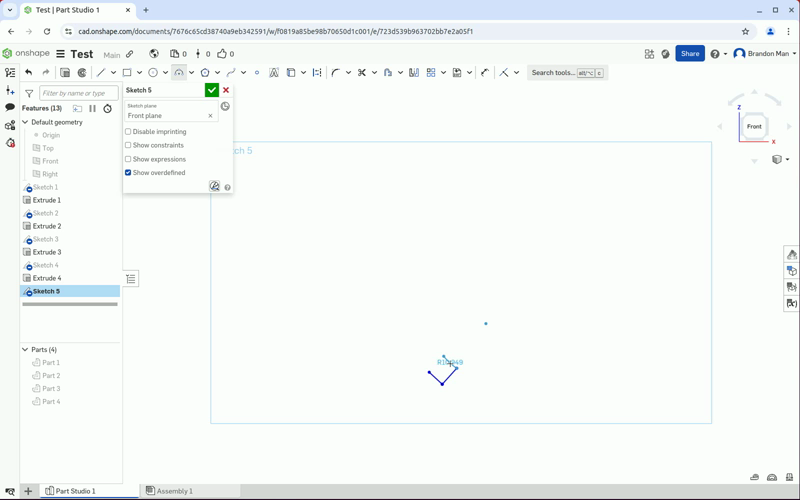
key(esc)
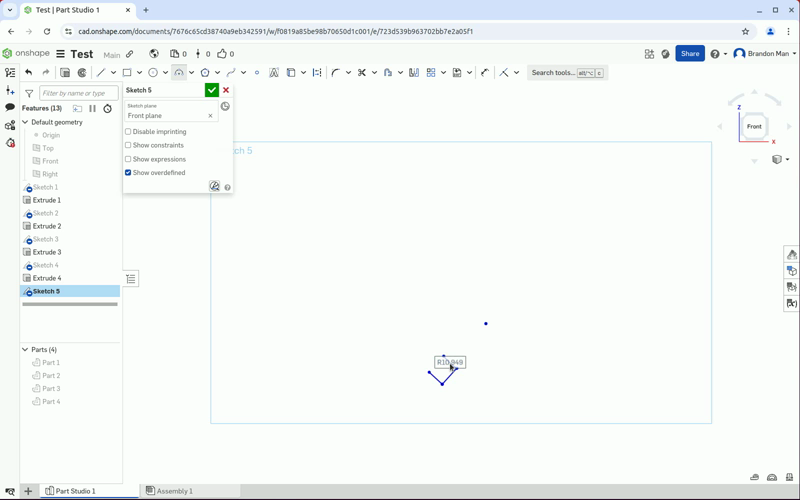
key(l)
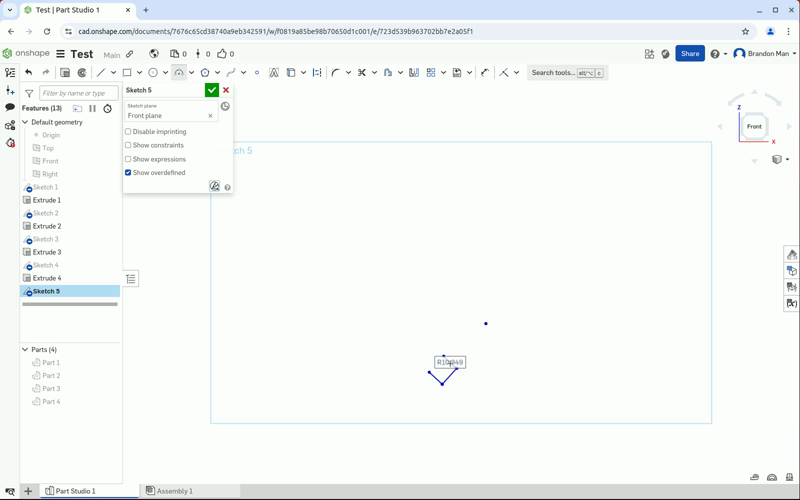
mouse_move(443, 356)
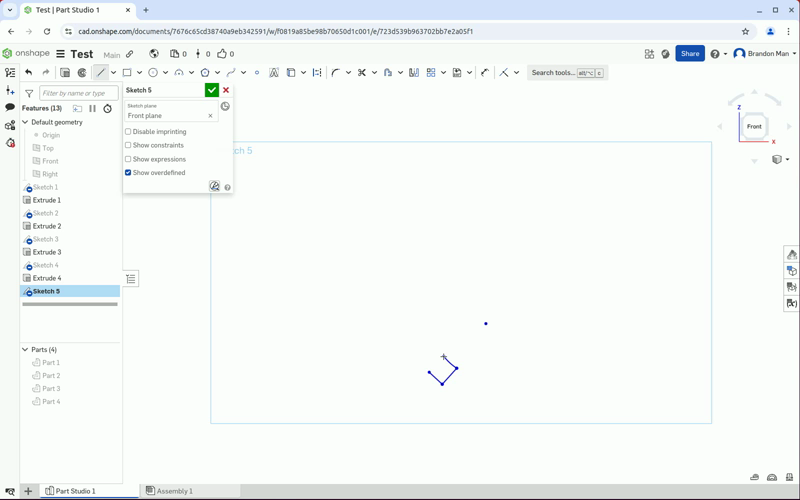
click(443, 356)
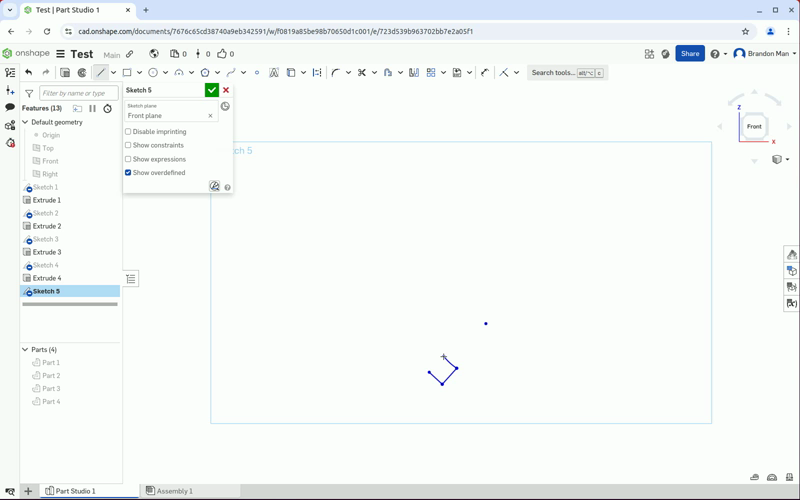
mouse_move(473, 356)
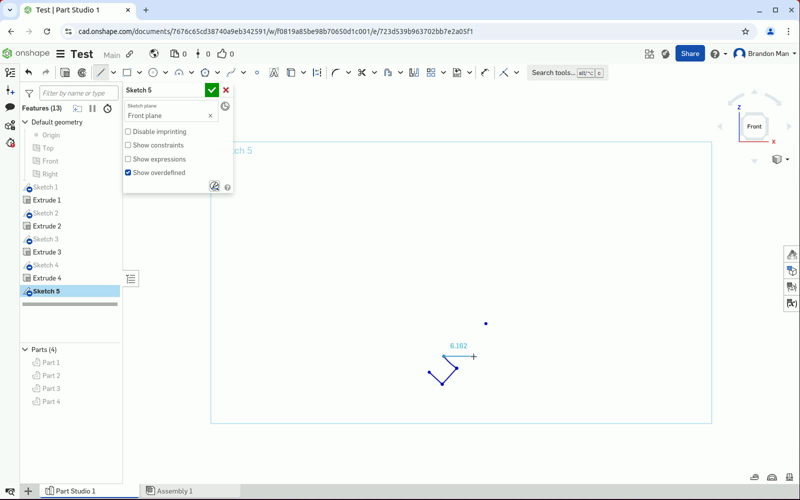
key_down(shift)
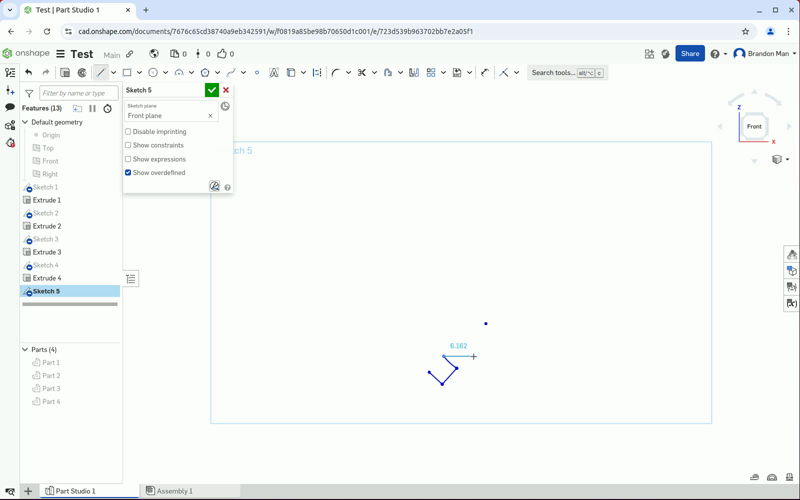
mouse_move(429, 372)
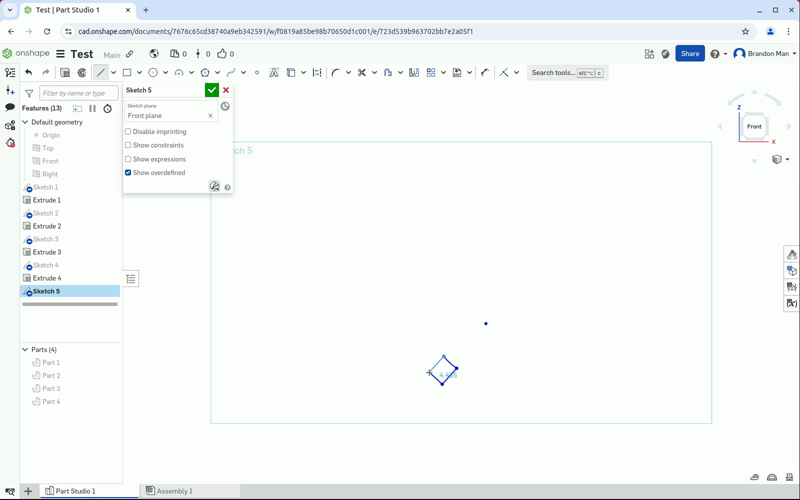
key_up(shift)
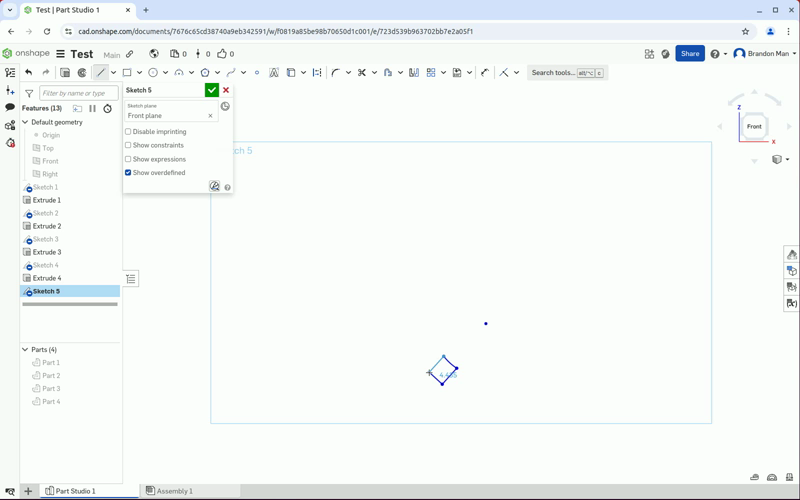
click(429, 372)
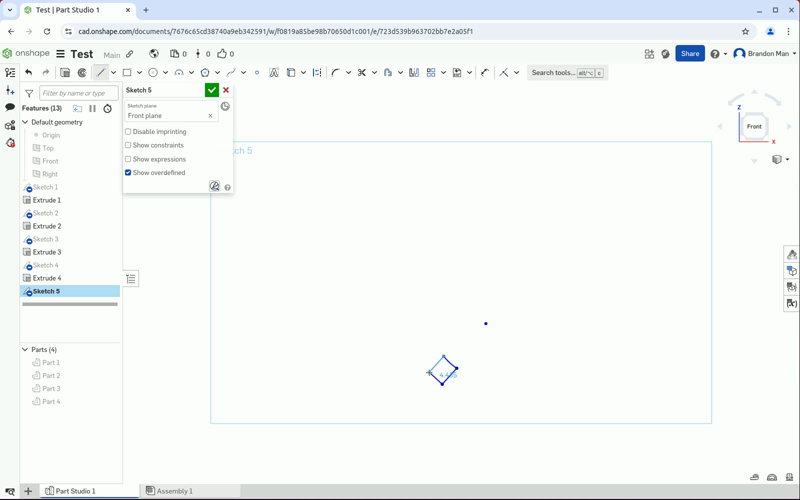
key(esc)
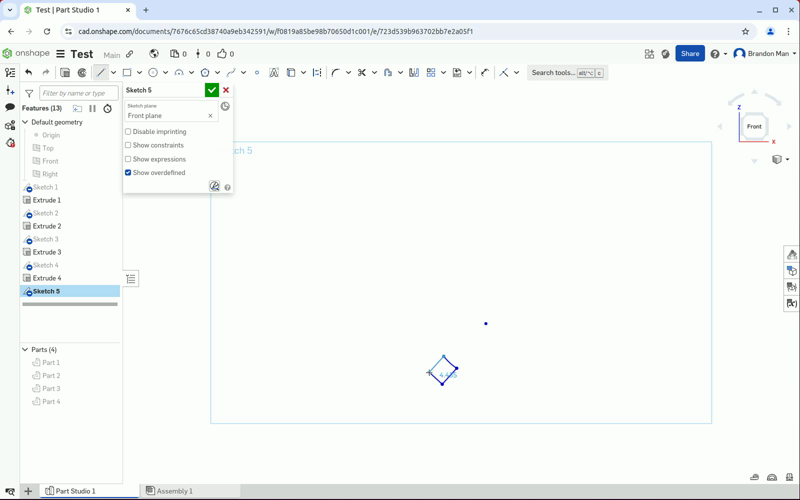
key(c)
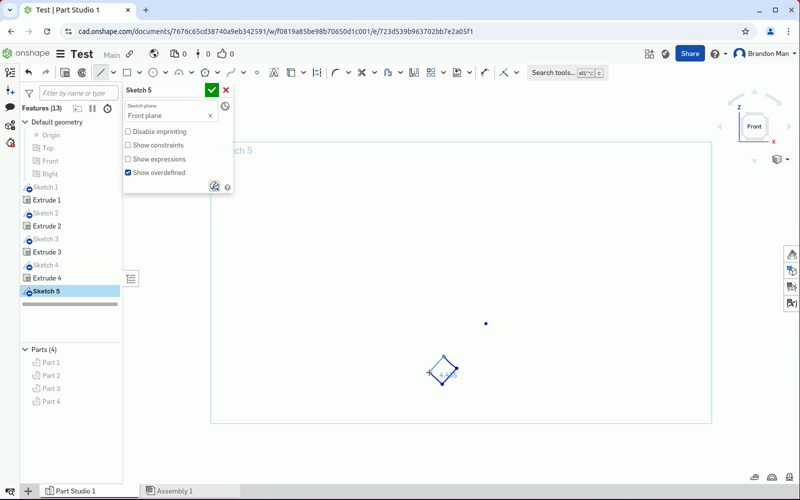
key_down(shift)
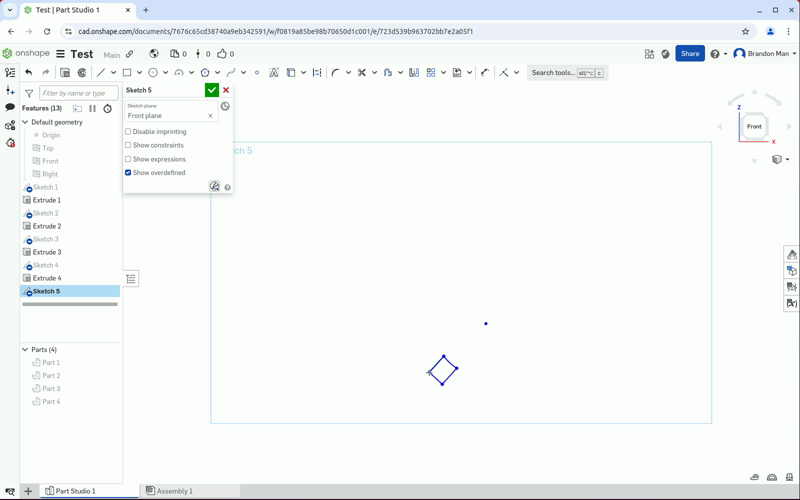
mouse_move(443, 369)
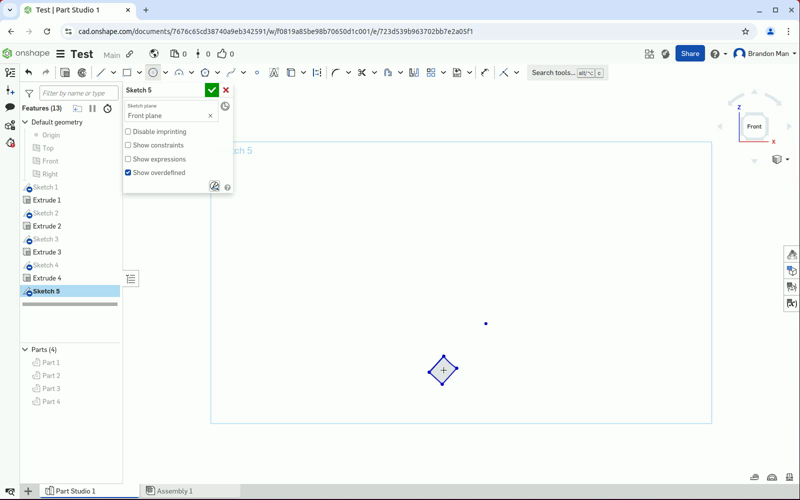
click(443, 369)
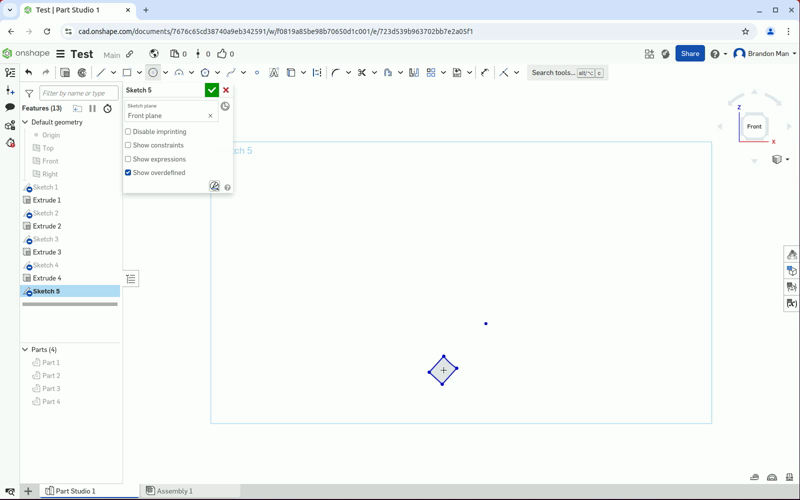
key_up(shift)
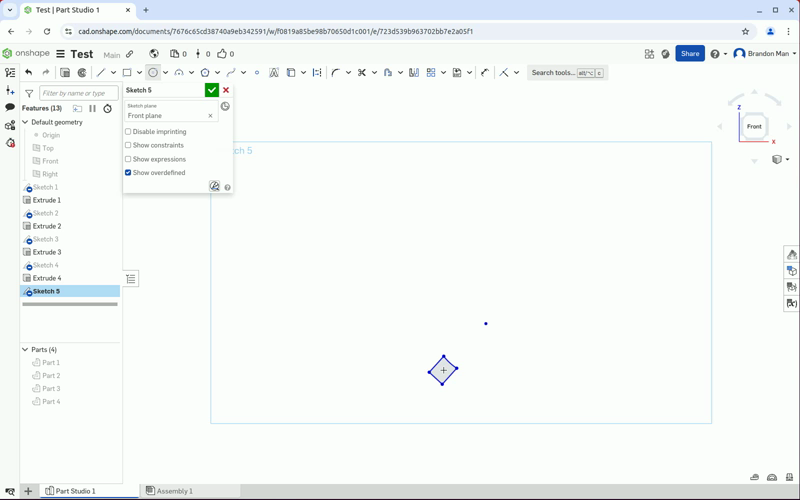
mouse_move(450, 369)
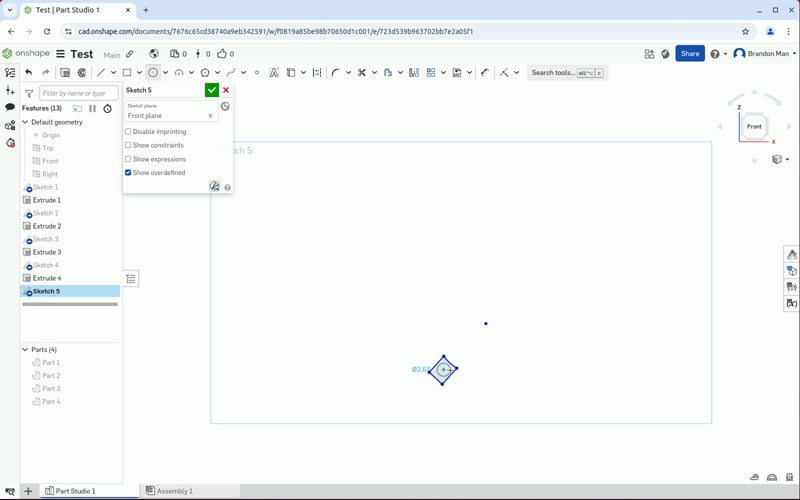
click(450, 369)
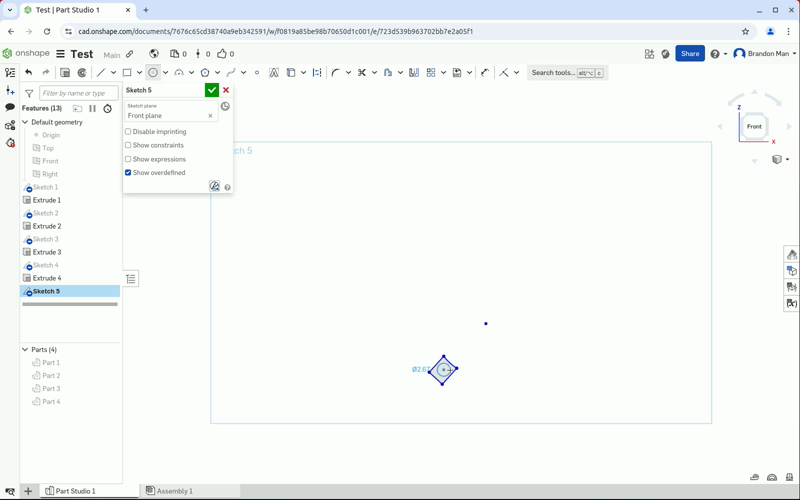
key(esc)
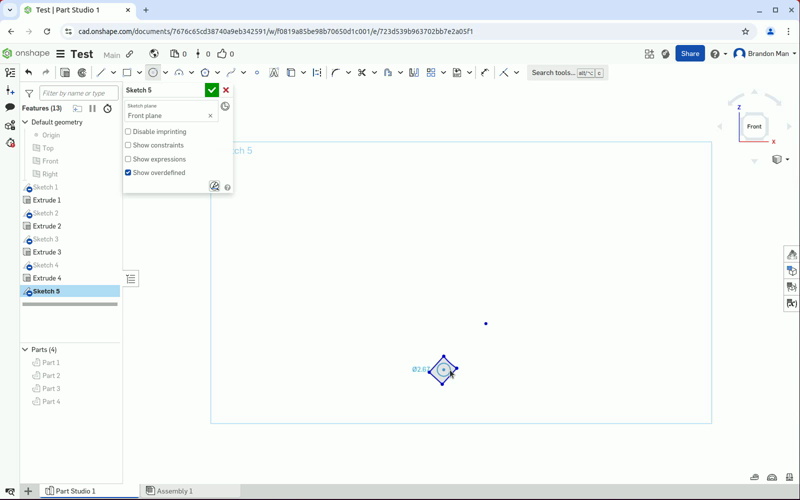
mouse_move(442, 379)
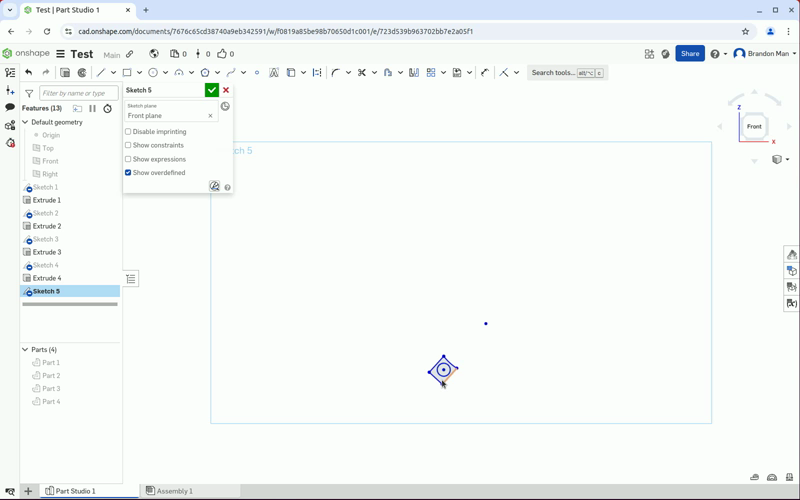
scroll(6)
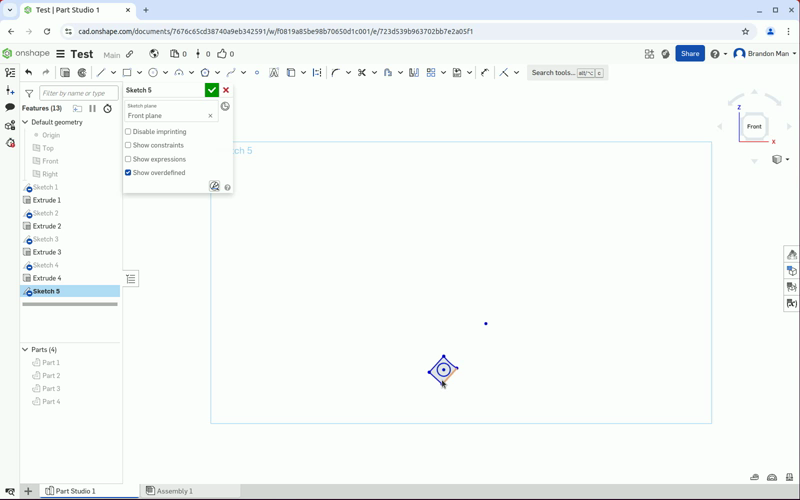
scroll(6)
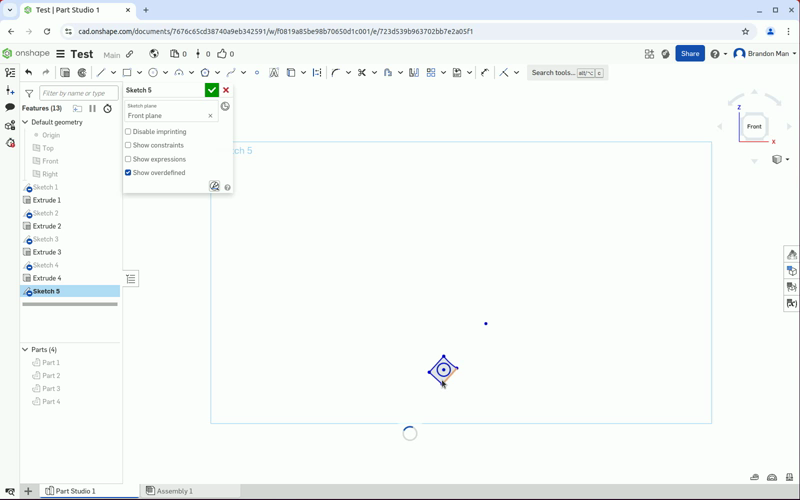
scroll(6)
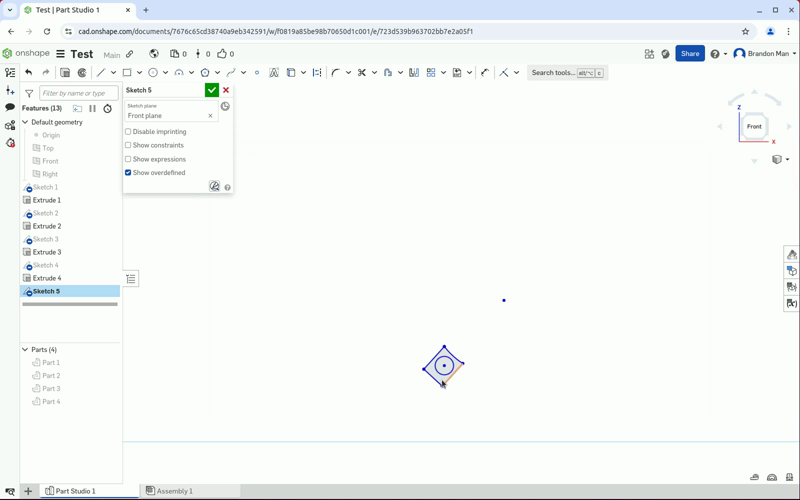
scroll(6)
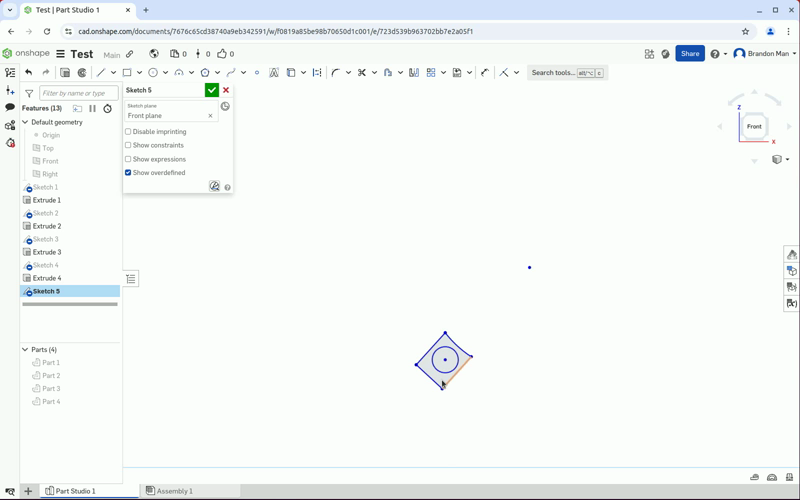
scroll(6)
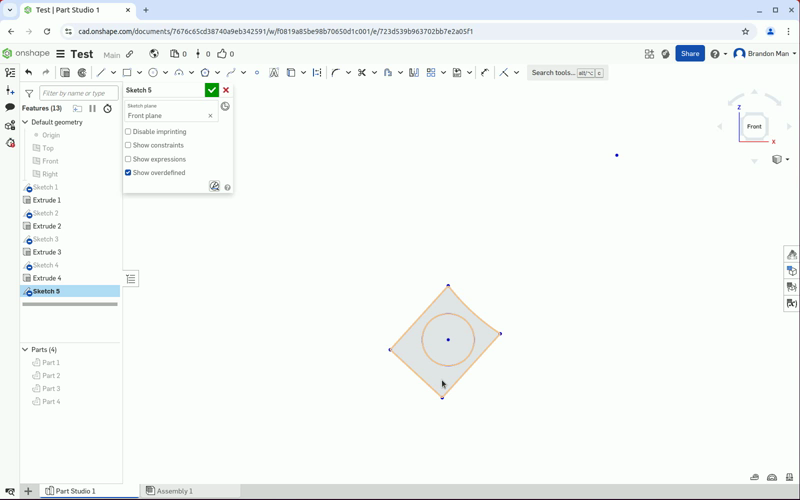
scroll(6)
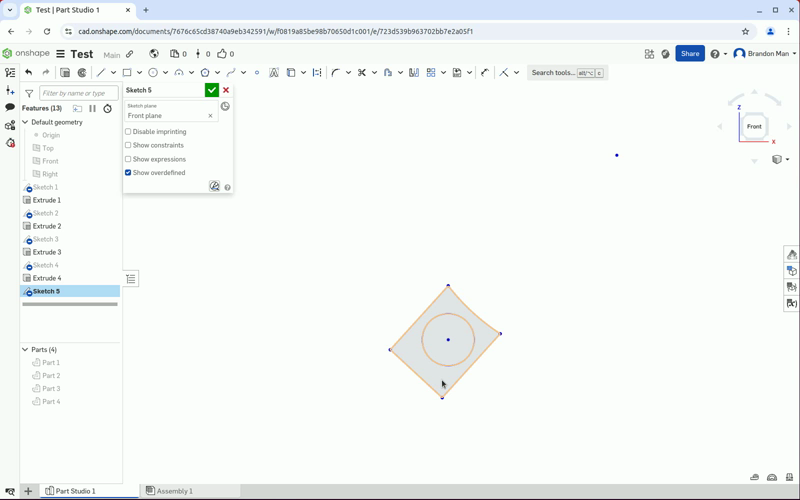
scroll(6)
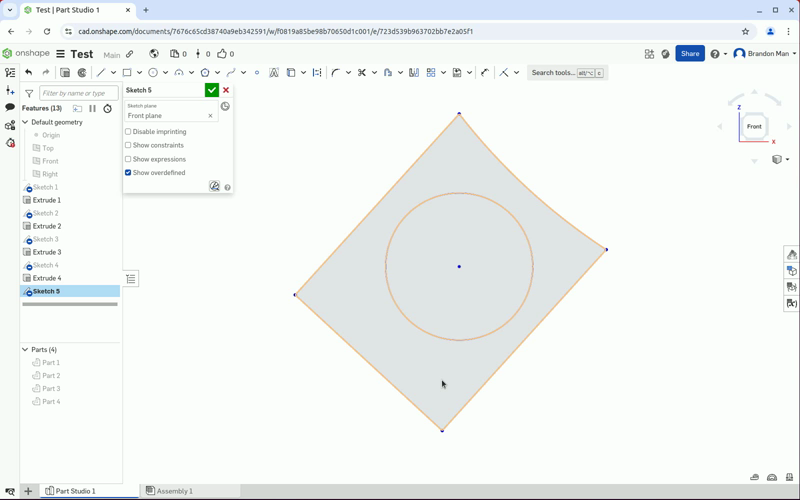
click(442, 379)
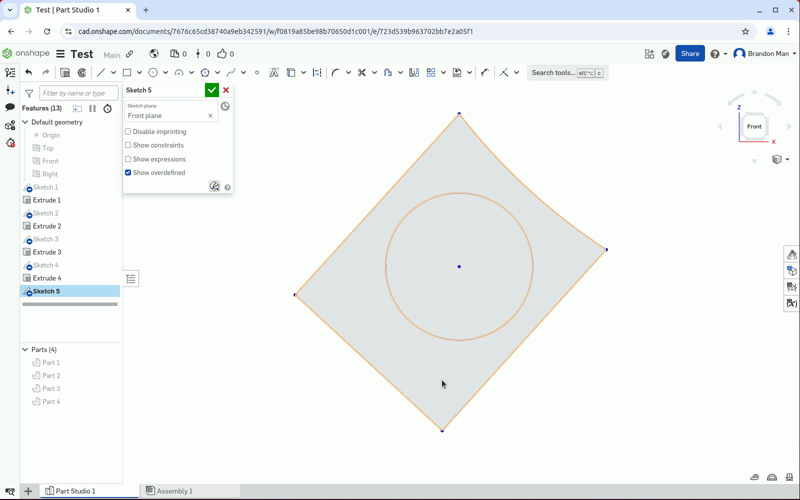
scroll(-6)
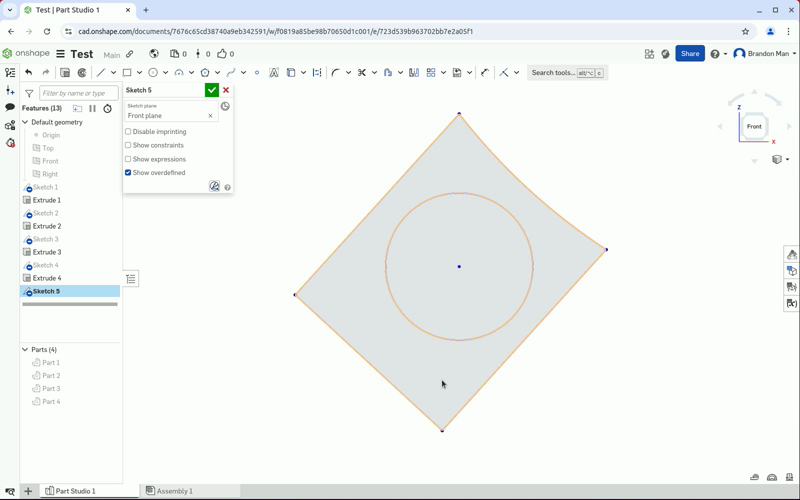
scroll(-6)
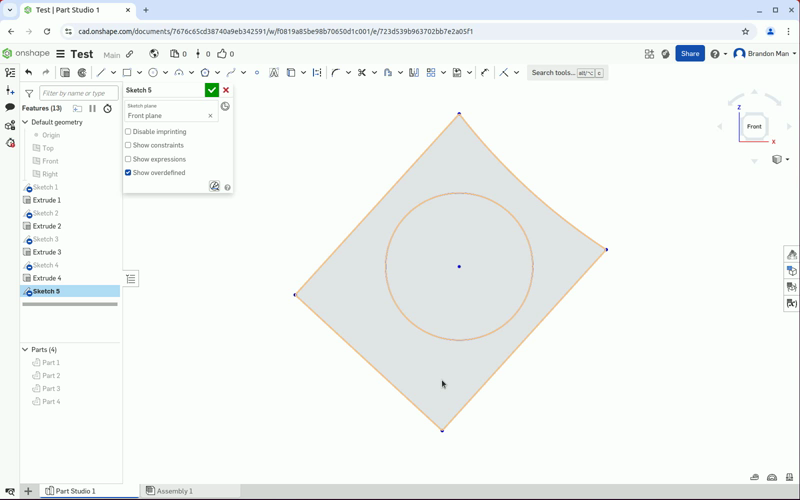
scroll(-6)
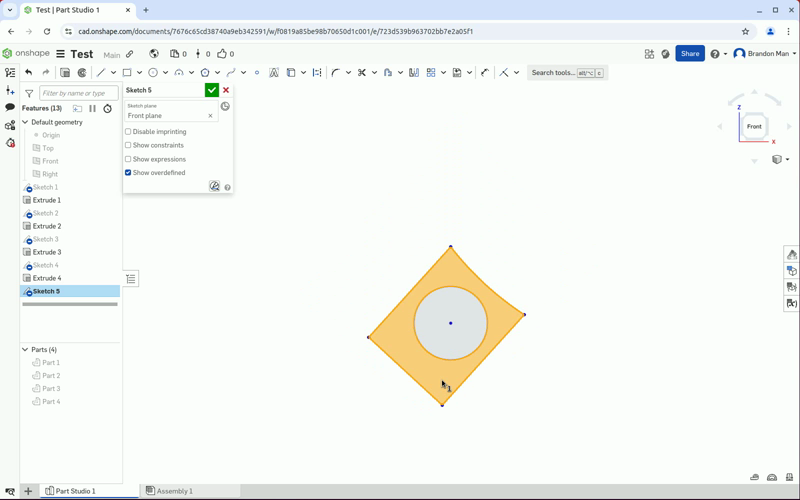
scroll(-6)
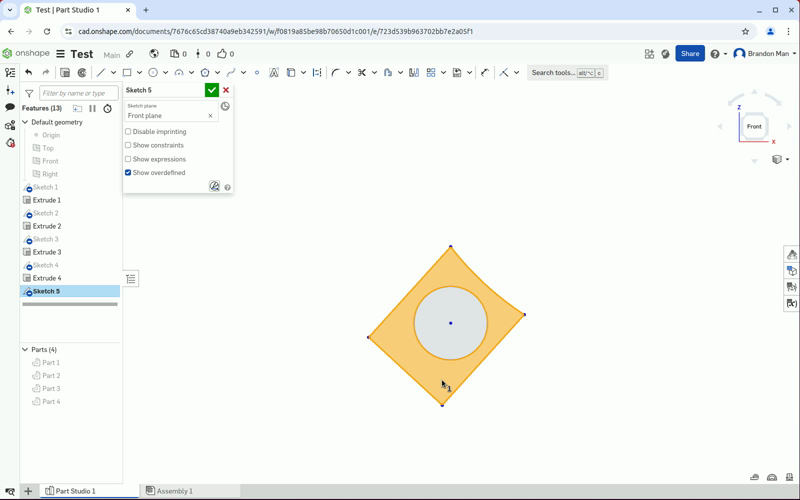
scroll(-6)
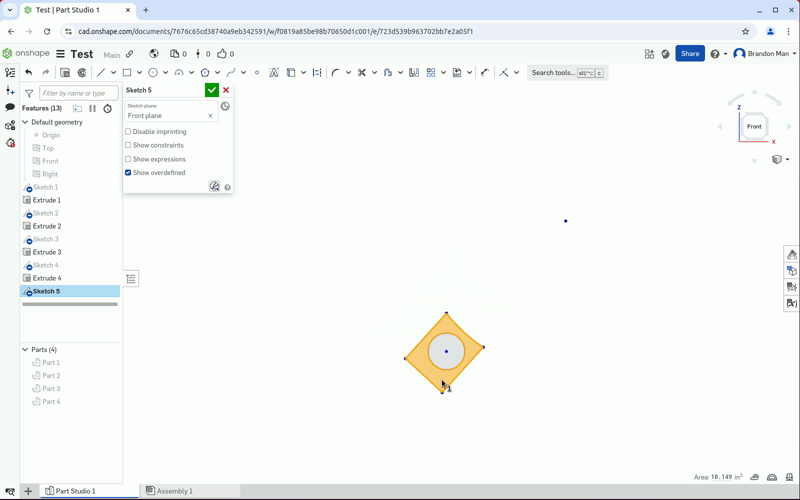
scroll(-6)
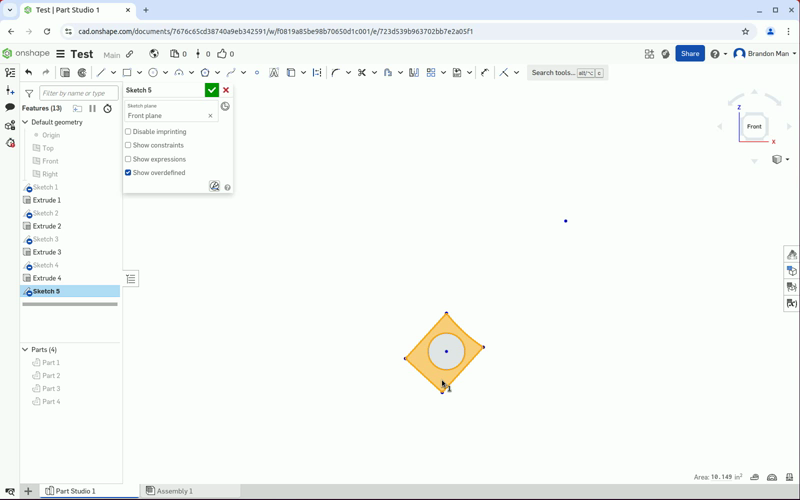
scroll(-6)
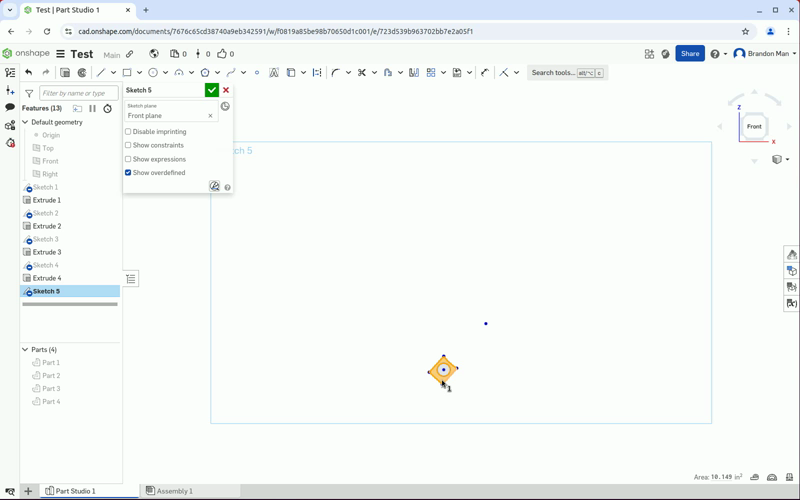
mouse_move(73, 352)
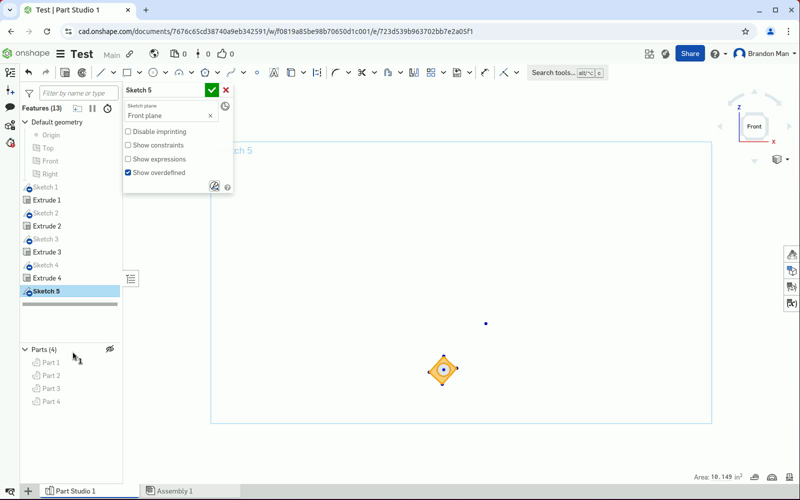
key(shift+y)
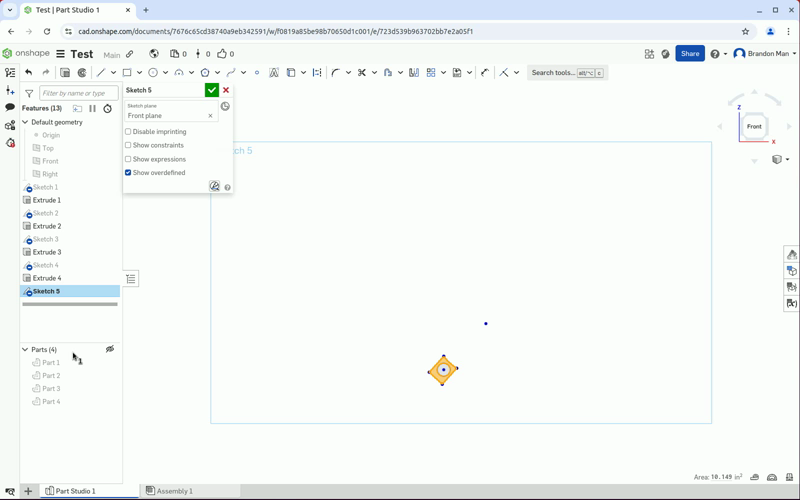
key(shift+e)
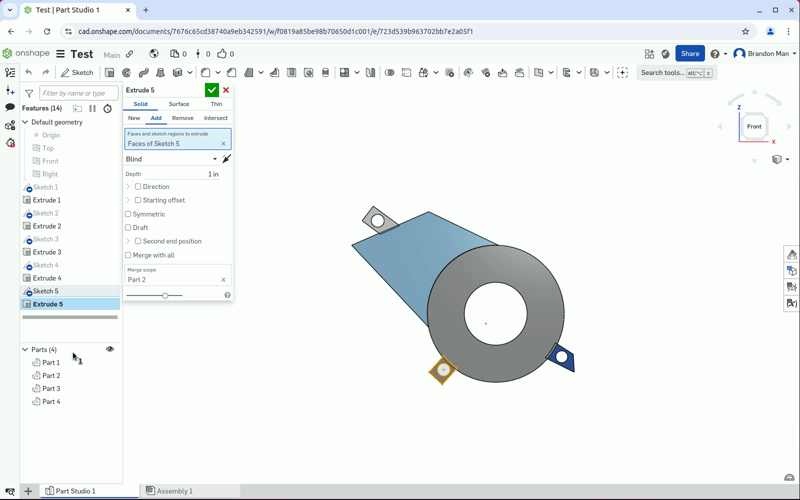
mouse_move(143, 106)
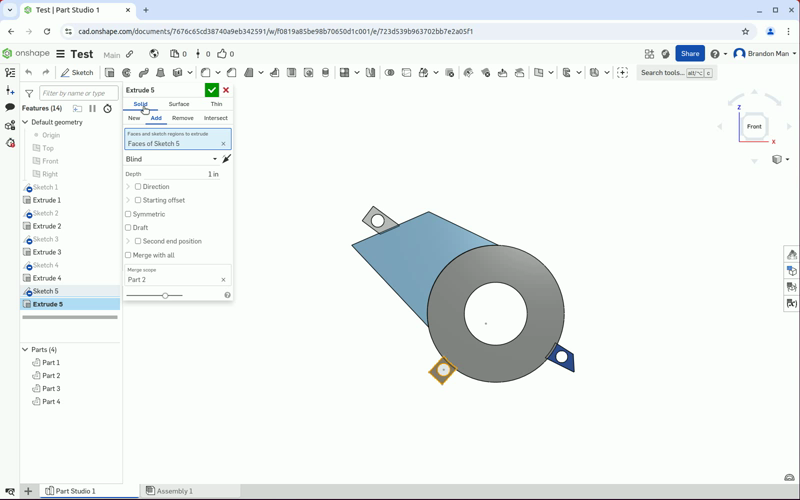
click(143, 106)
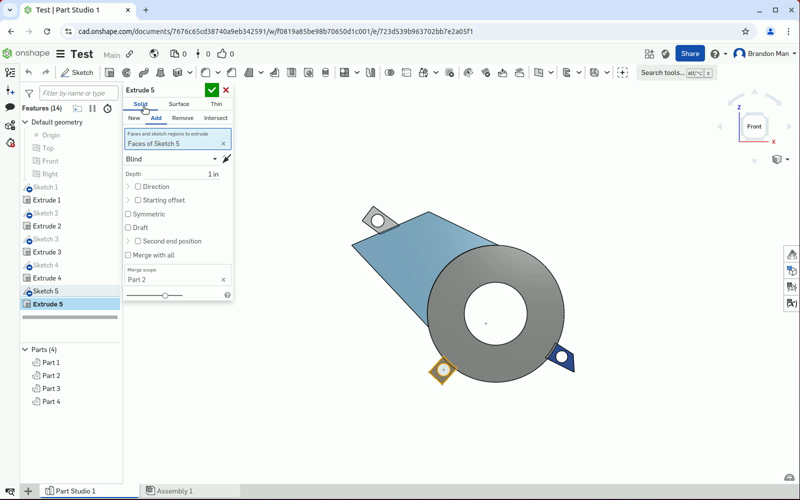
mouse_move(137, 120)
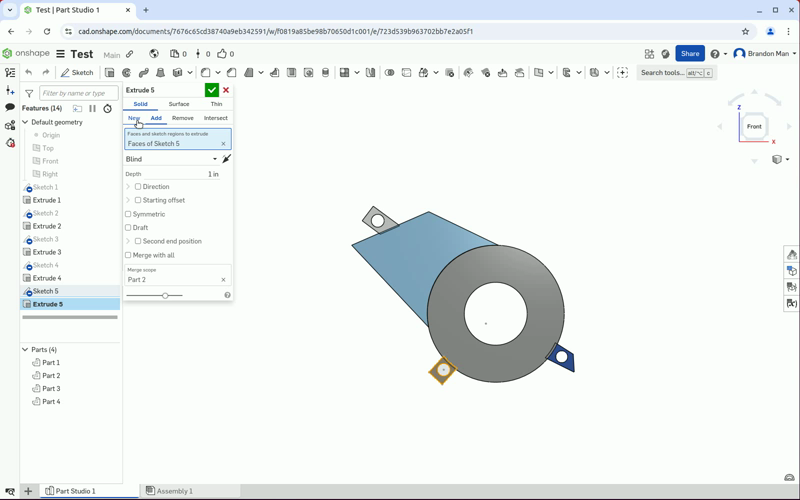
click(137, 120)
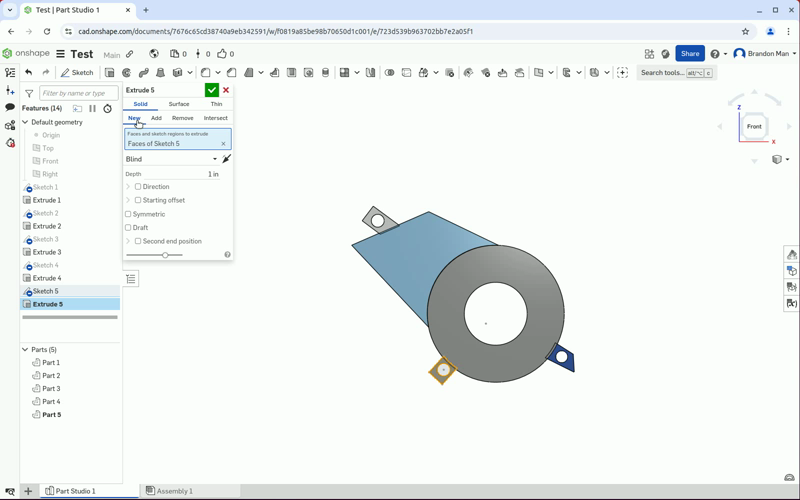
key(tab, 4)
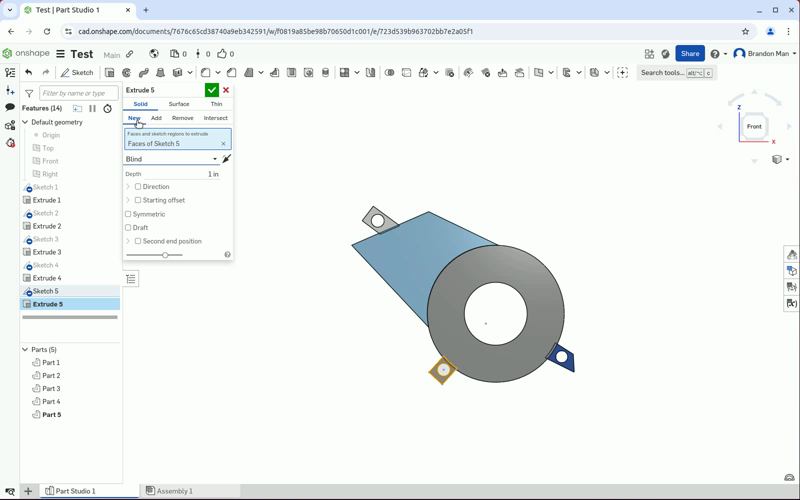
text(2.407)
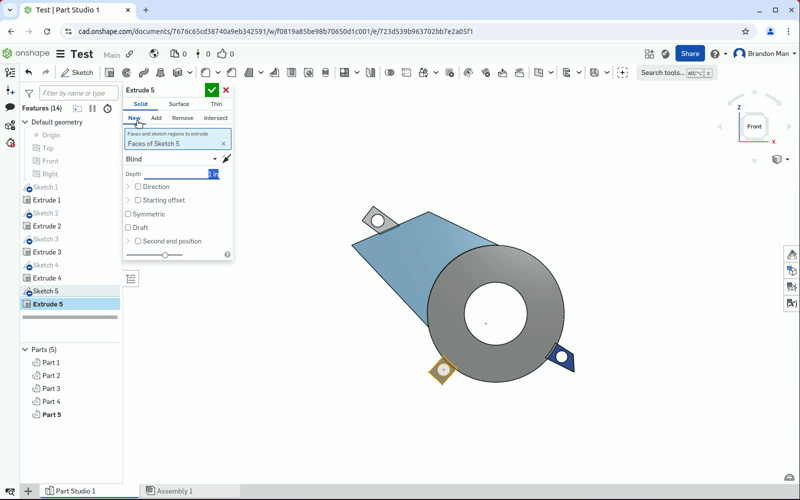
key(enter)
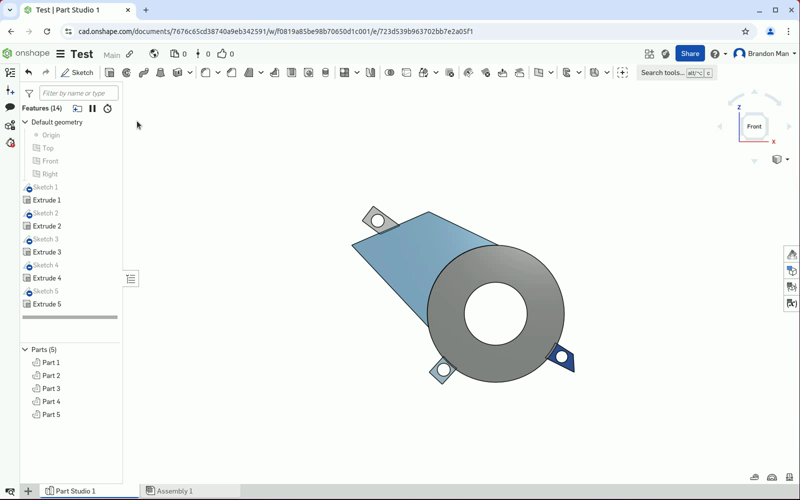
key(shift+h)
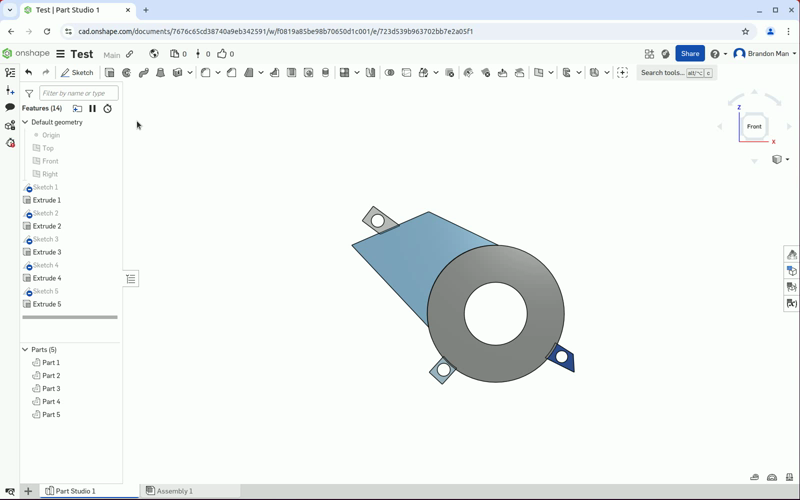
key(shift+h)
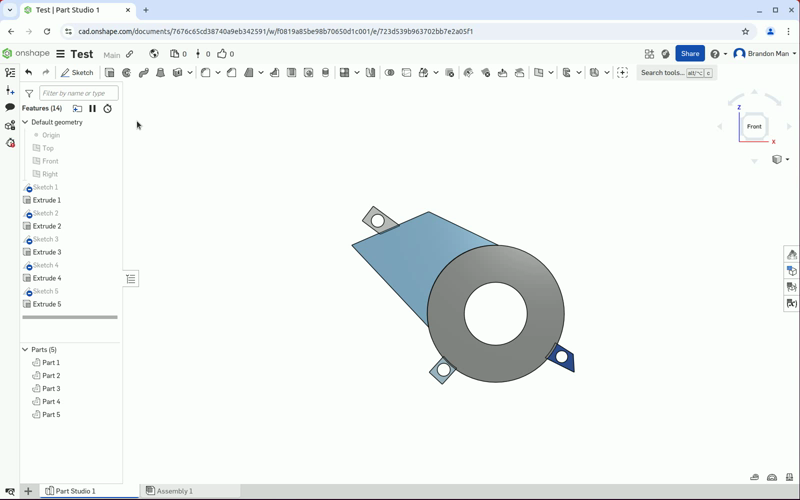
key(shift+7)
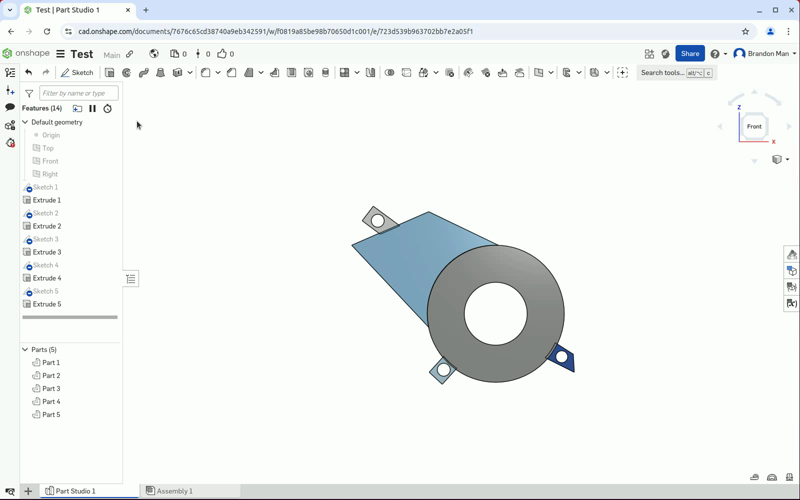
key(left, 2)
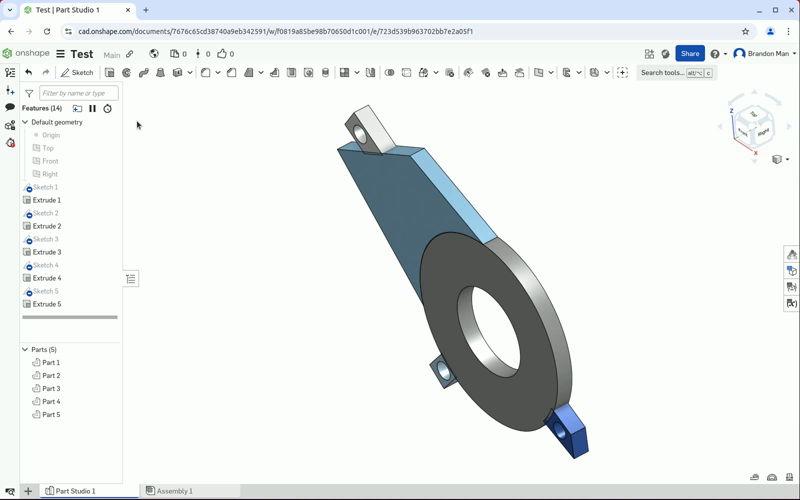
key(down, 2)
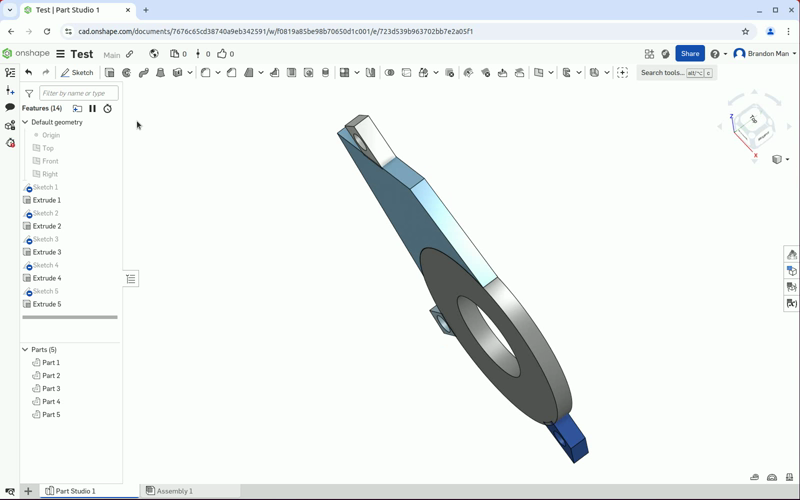
key(up, 2)
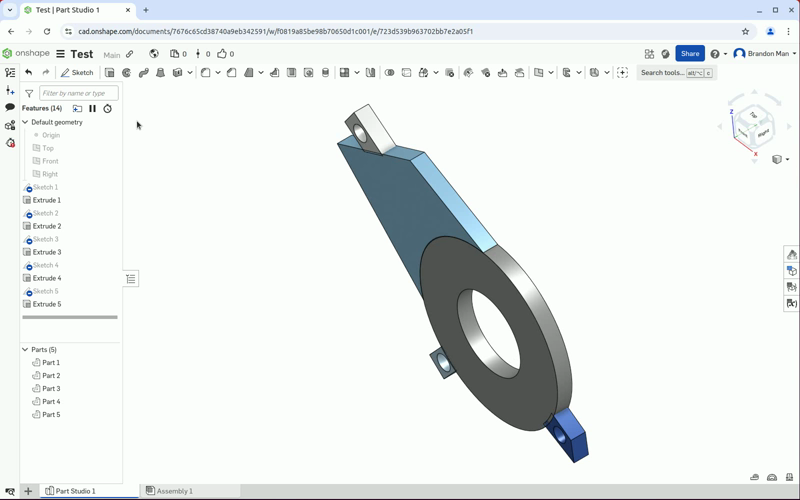
key(right, 2)
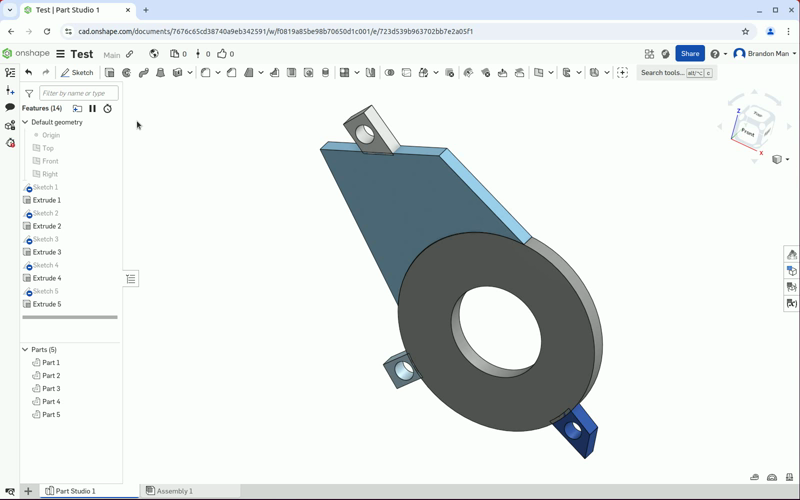
mouse_move(73, 189)
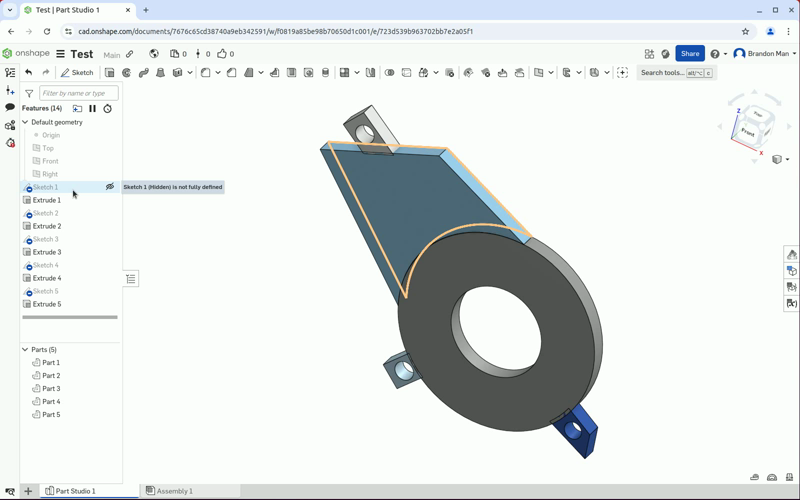
click(73, 189)